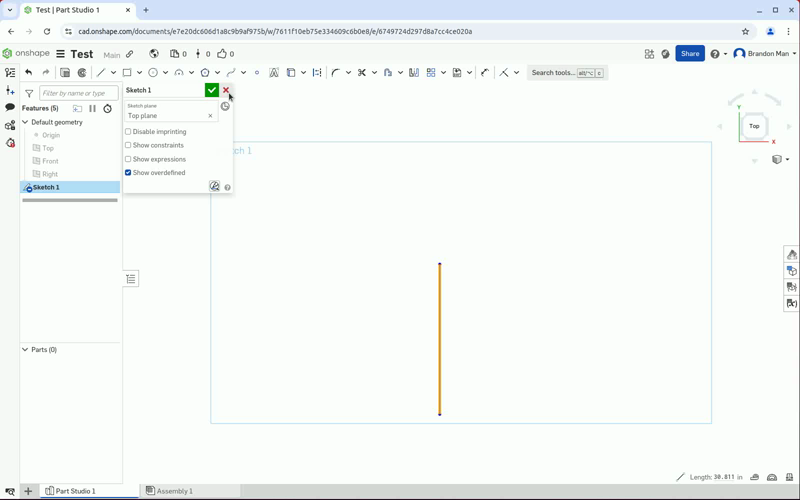
key(shift+h)
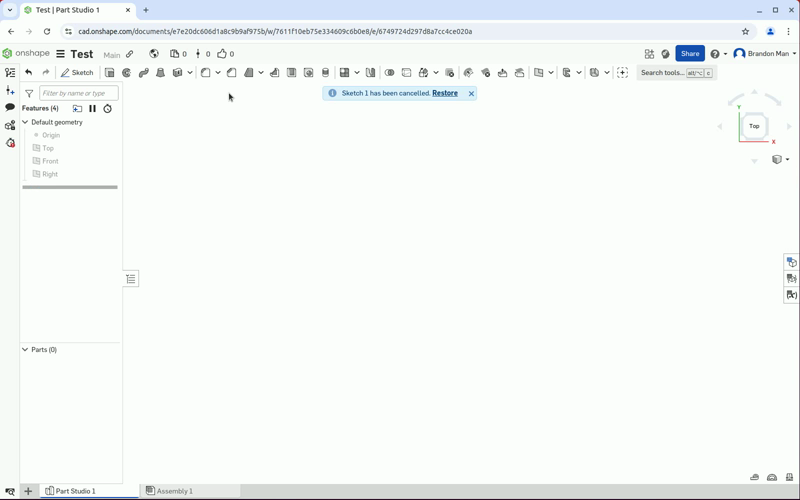
mouse_move(73, 352)
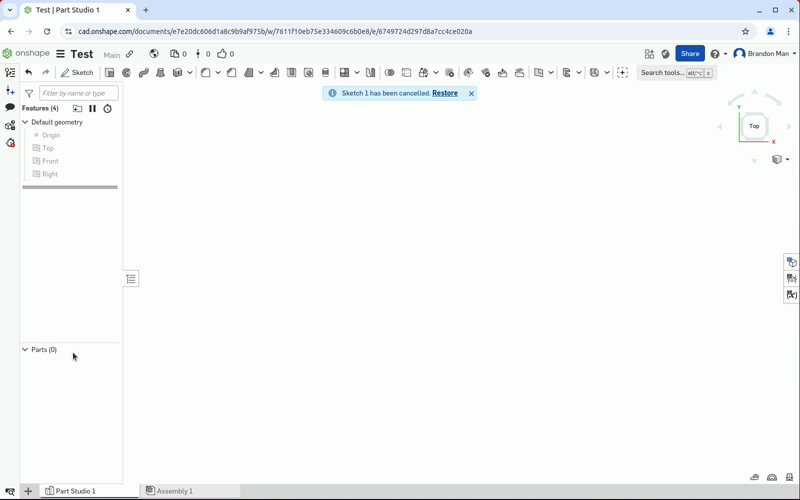
key(y)
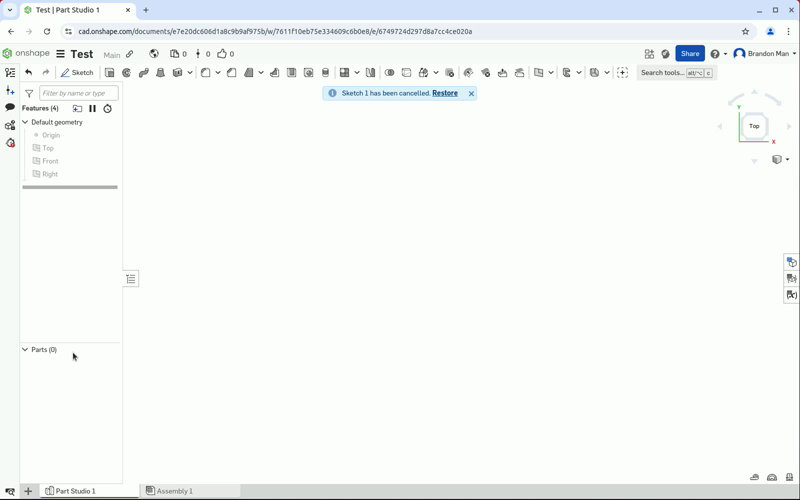
key(shift+p)
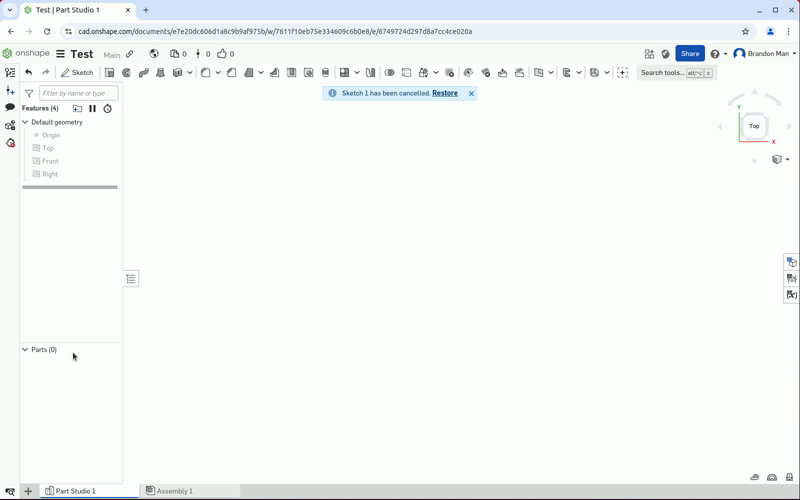
key(space)
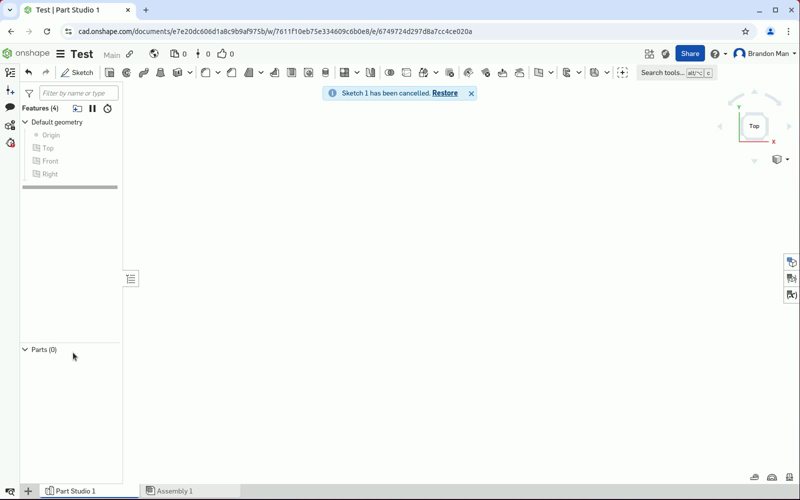
key_down(shift)
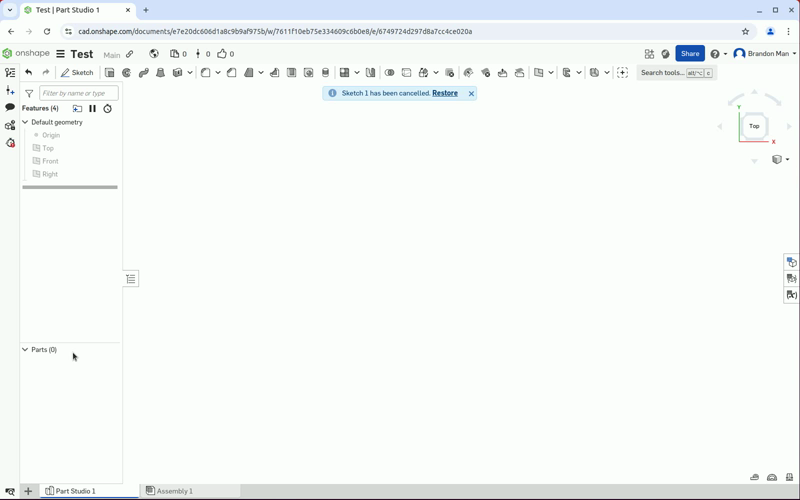
key(up)
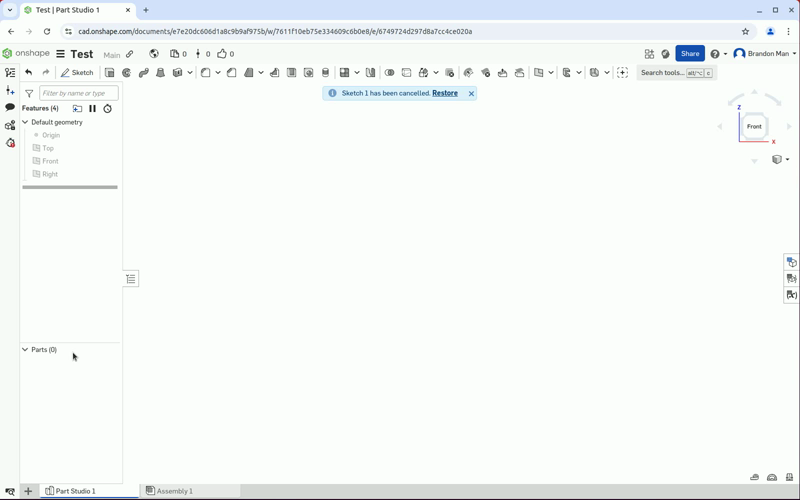
key_up(shift)
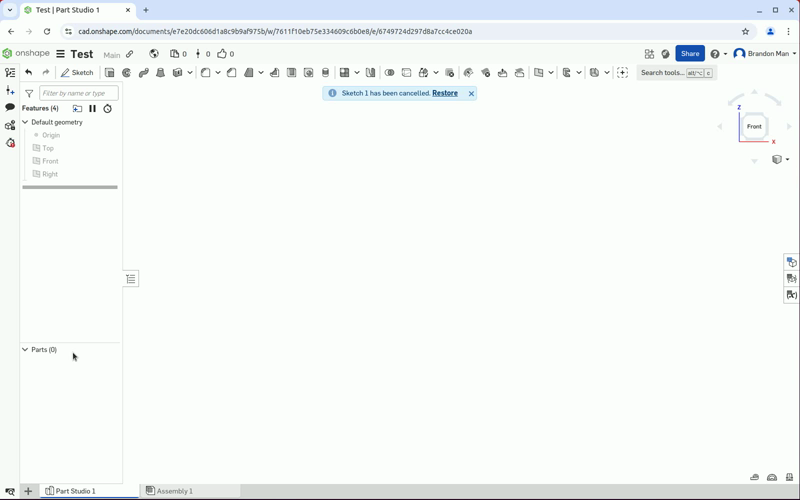
mouse_move(73, 352)
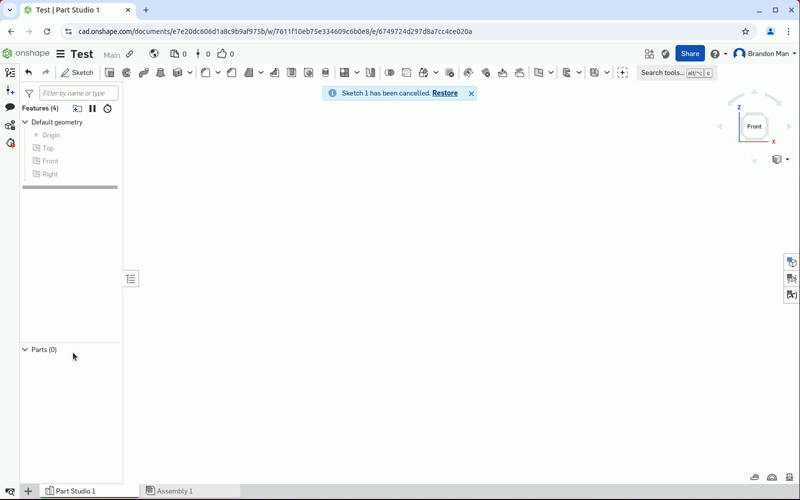
key(shift+y)
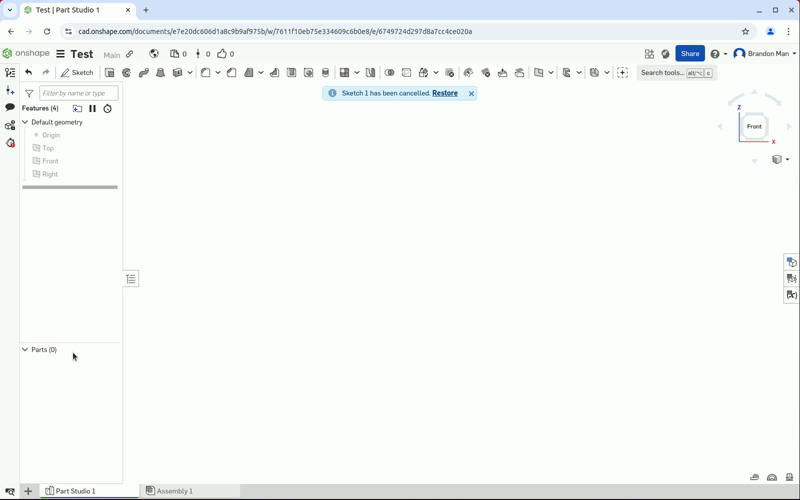
key(shift+s)
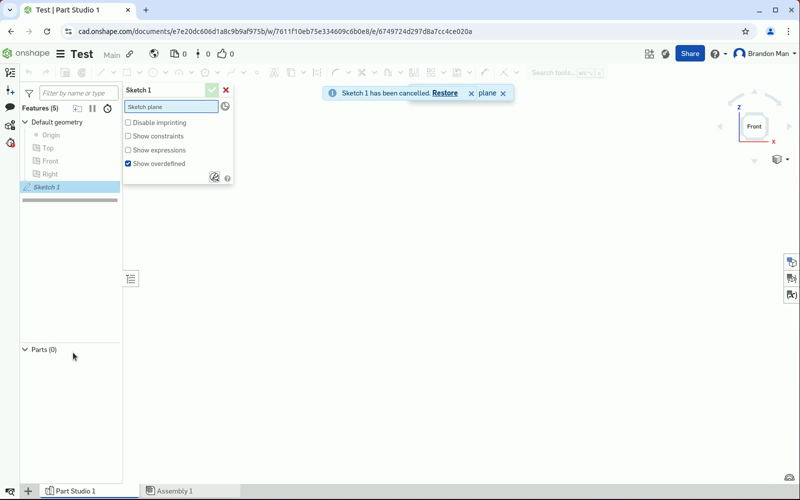
mouse_move(73, 163)
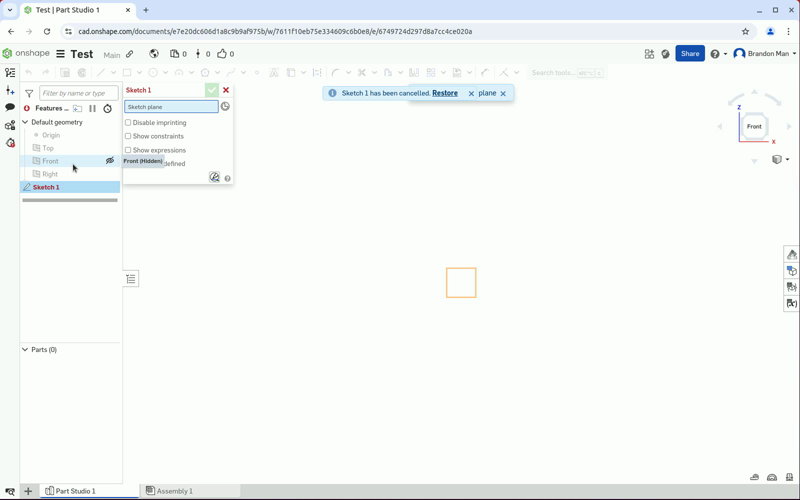
click(73, 163)
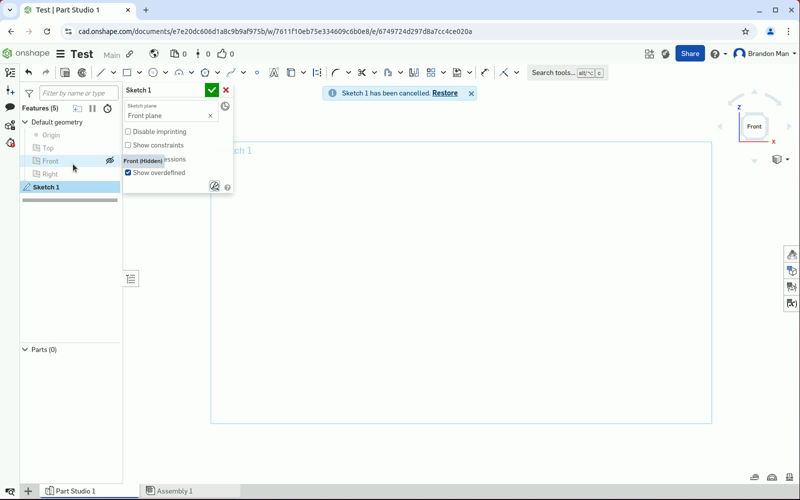
mouse_move(73, 352)
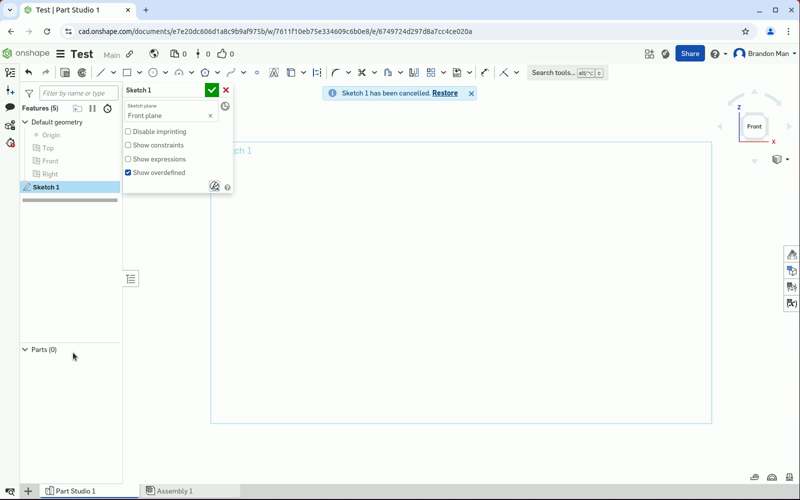
key(y)
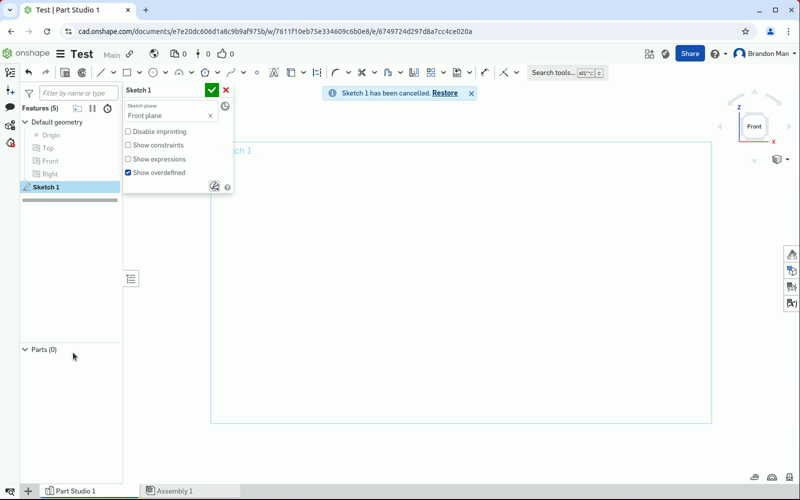
key(l)
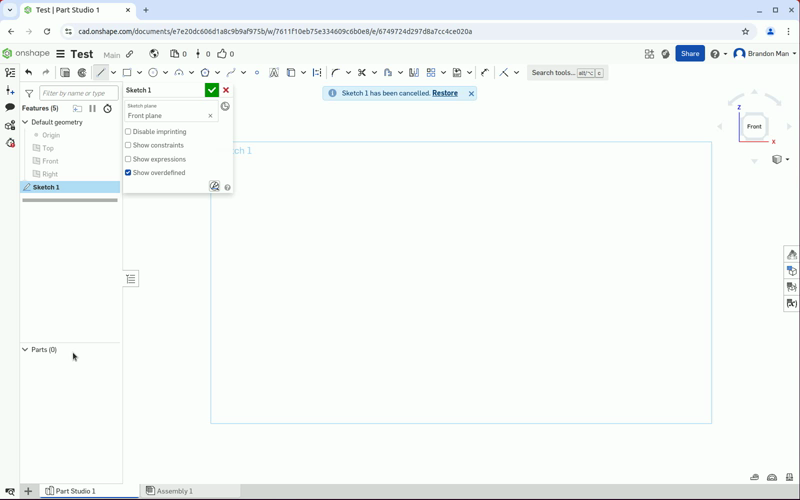
key_down(shift)
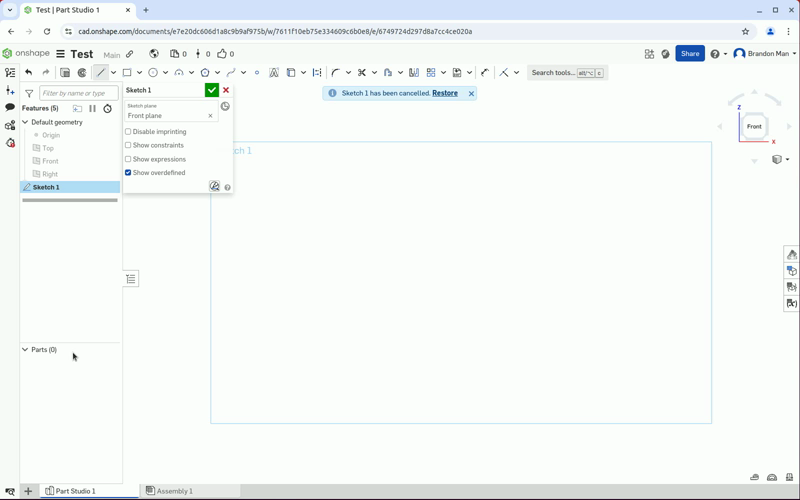
mouse_move(424, 313)
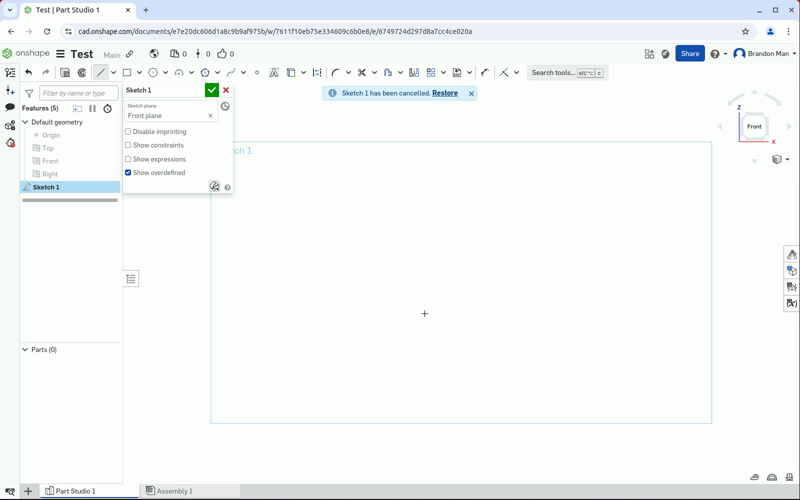
click(424, 313)
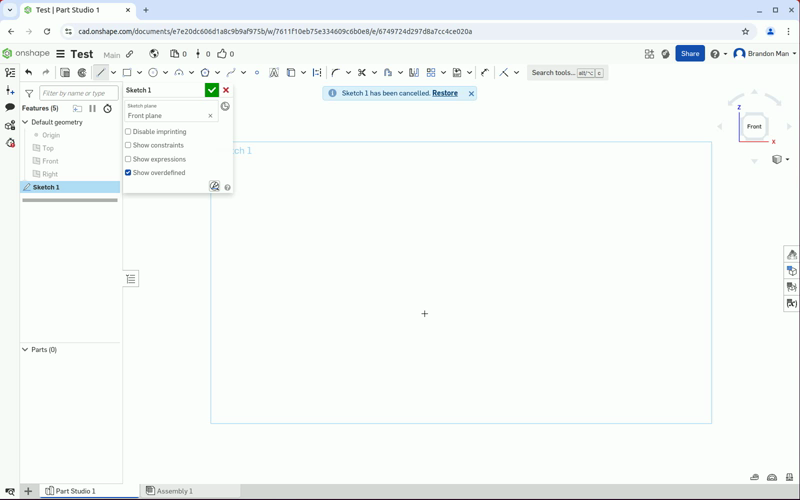
key_up(shift)
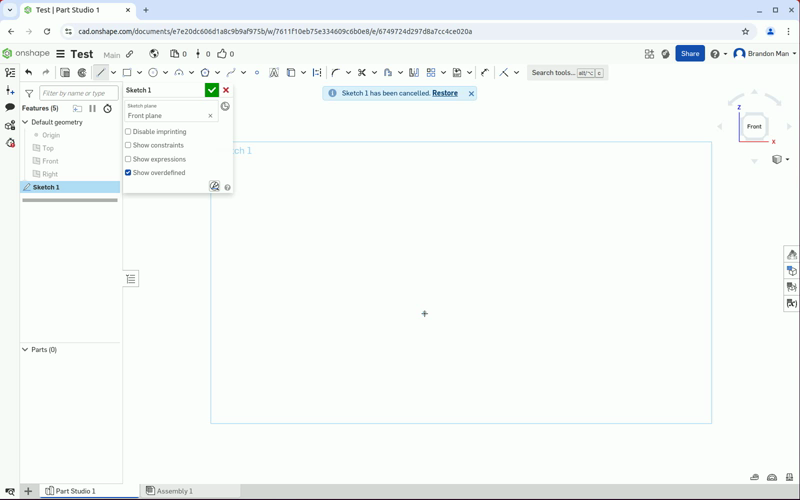
key_down(shift)
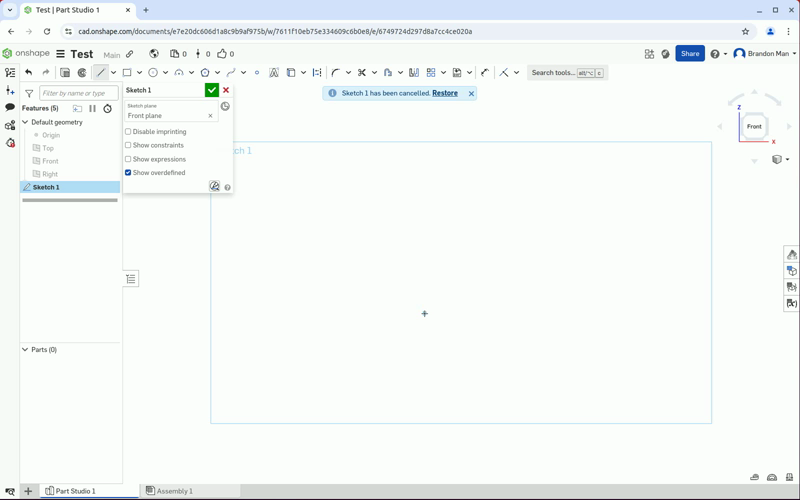
mouse_move(496, 313)
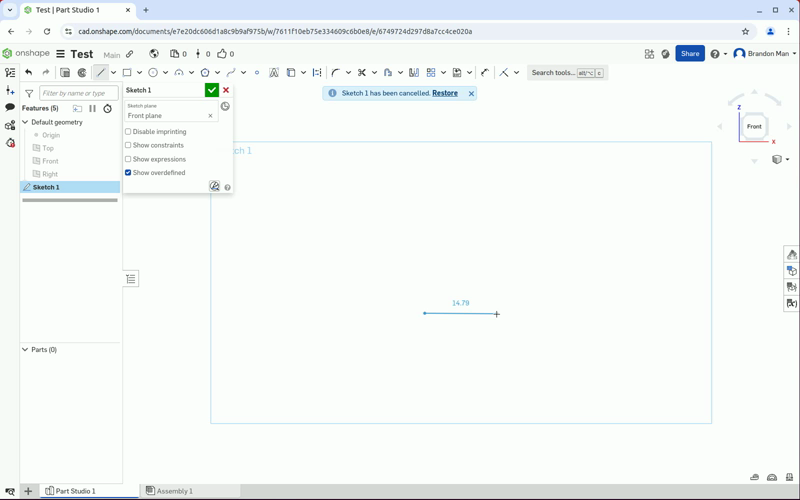
click(496, 313)
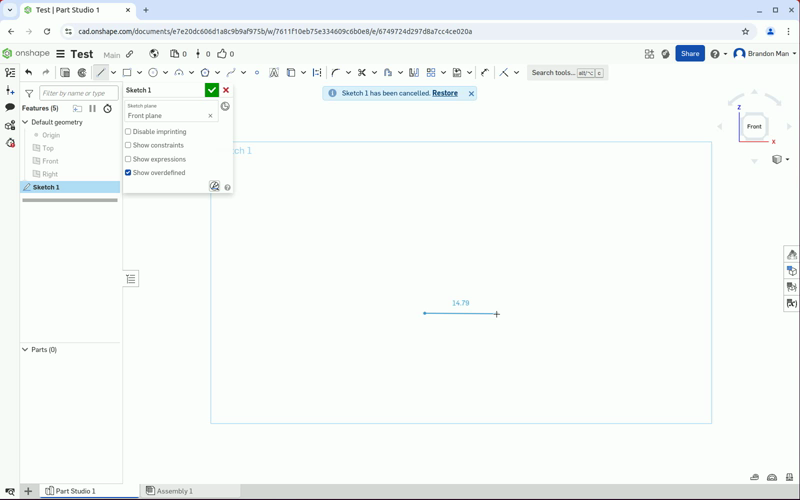
key_up(shift)
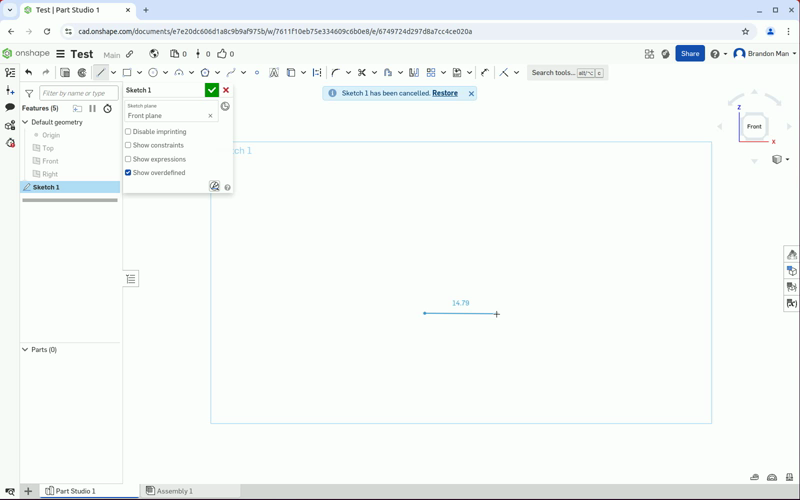
key_down(shift)
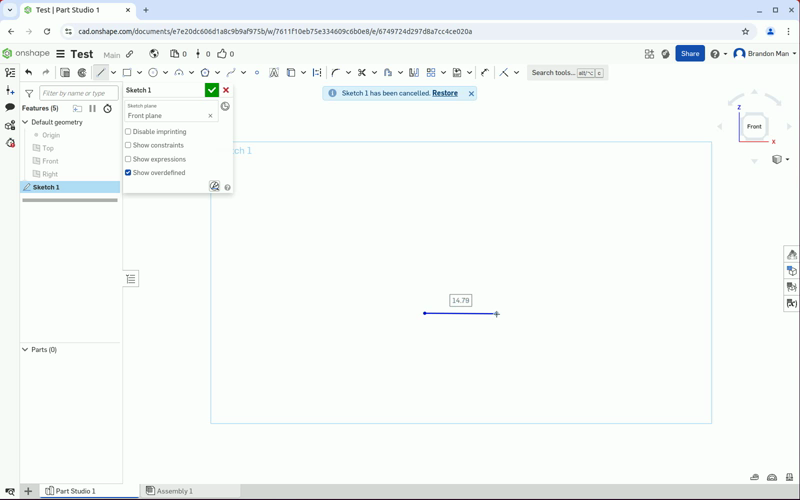
mouse_move(526, 313)
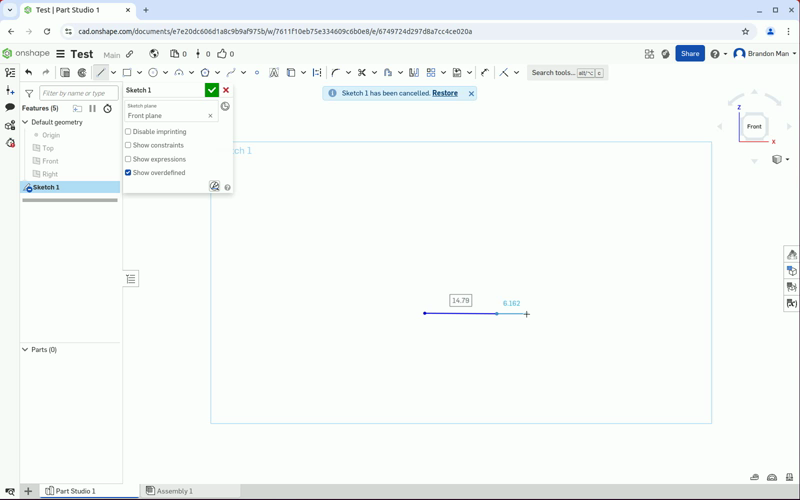
mouse_move(496, 292)
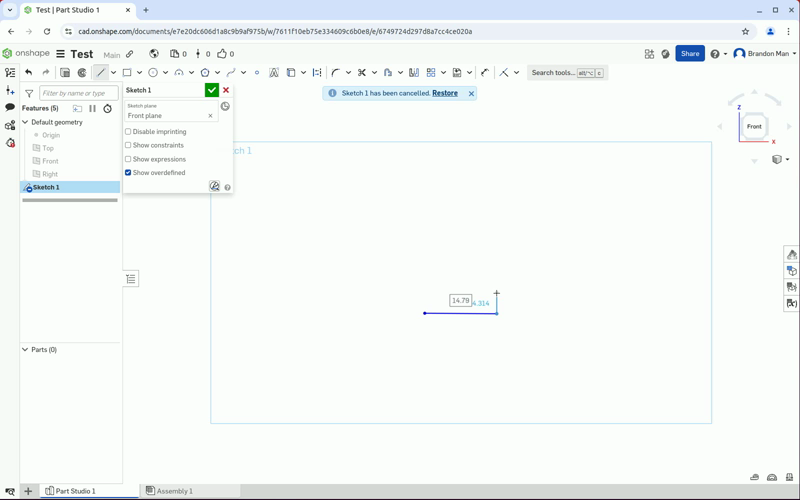
click(496, 292)
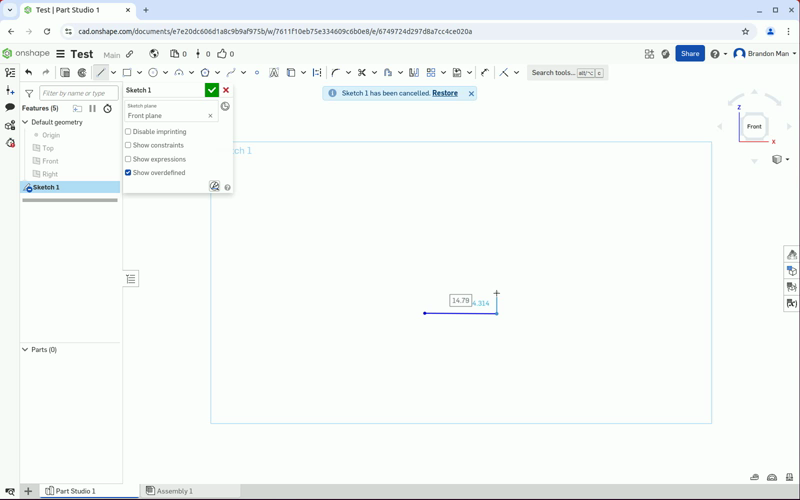
key_up(shift)
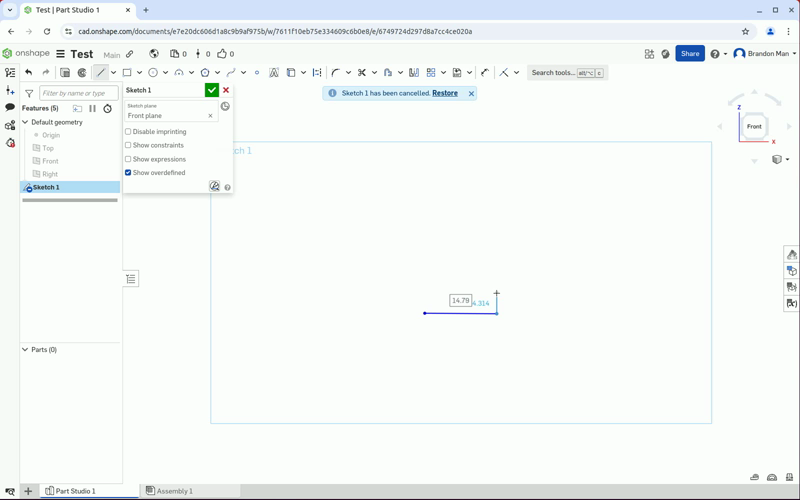
key_down(shift)
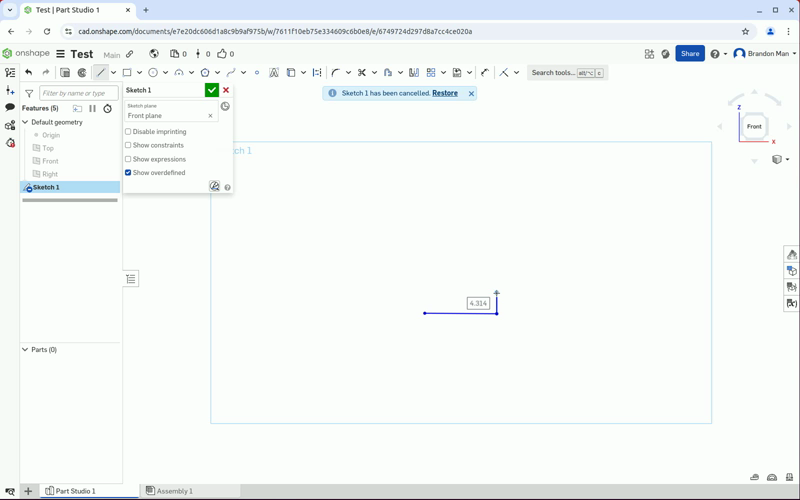
mouse_move(526, 292)
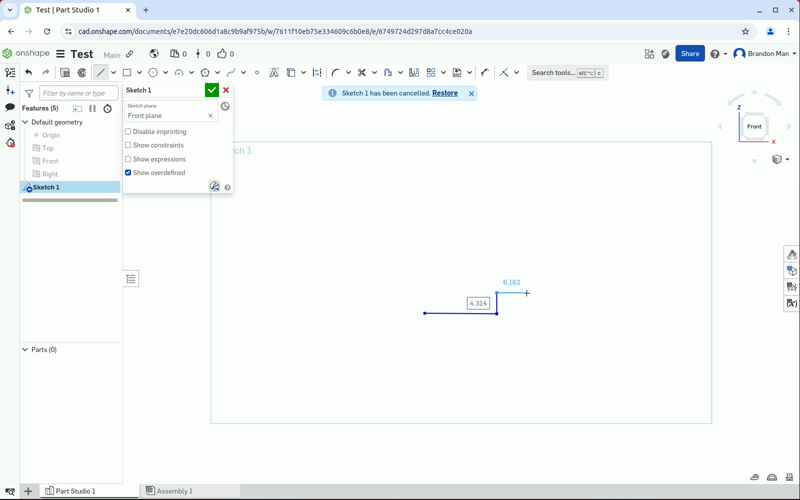
mouse_move(496, 272)
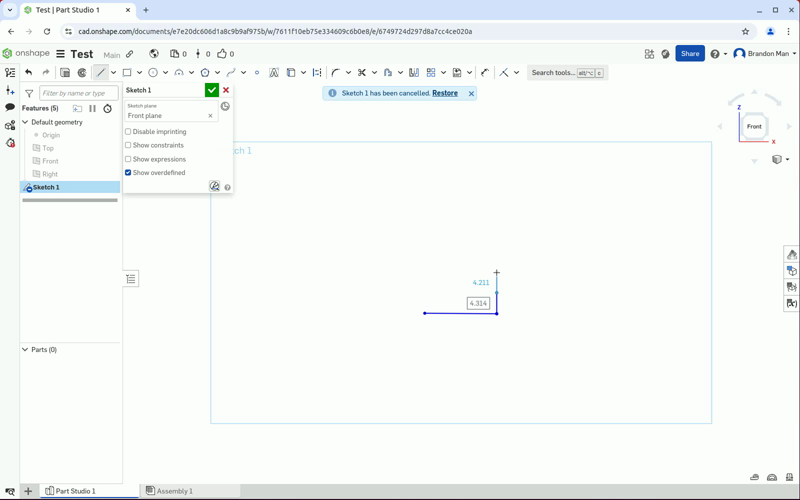
click(496, 272)
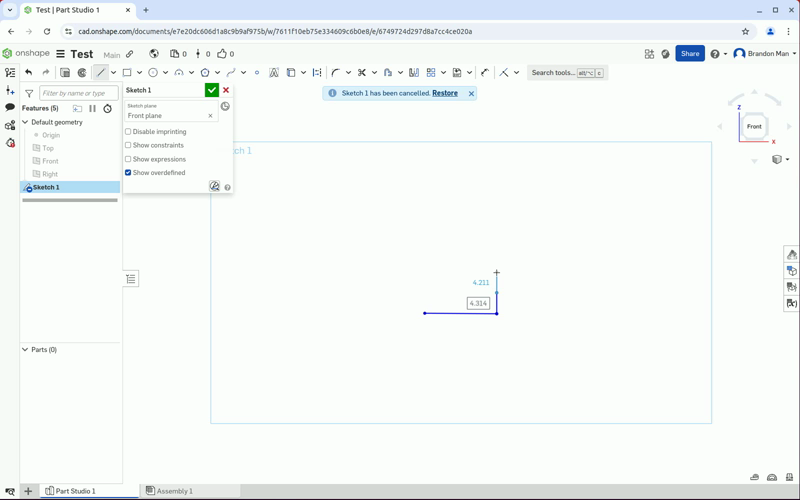
key_up(shift)
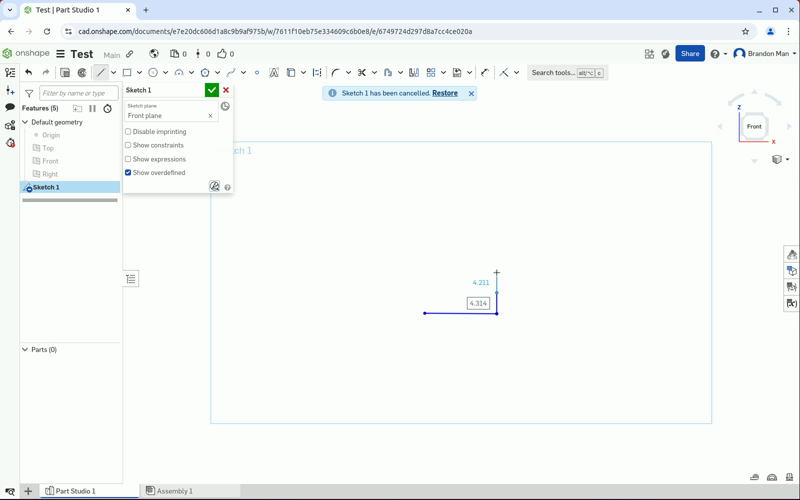
key_down(shift)
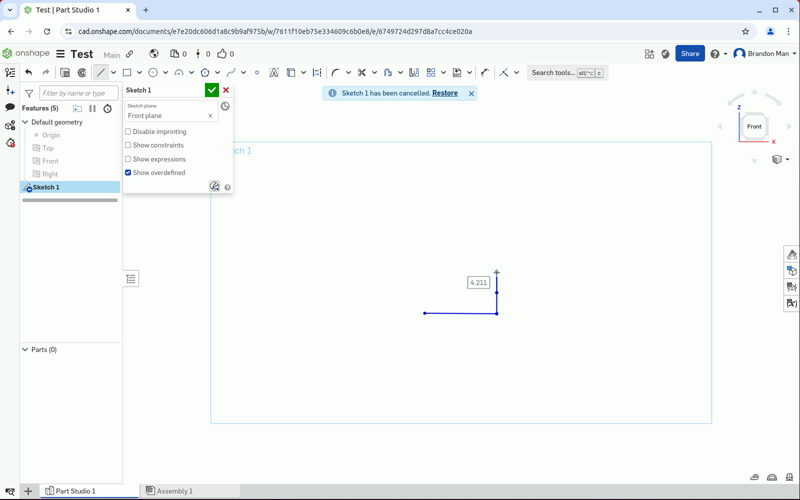
mouse_move(526, 272)
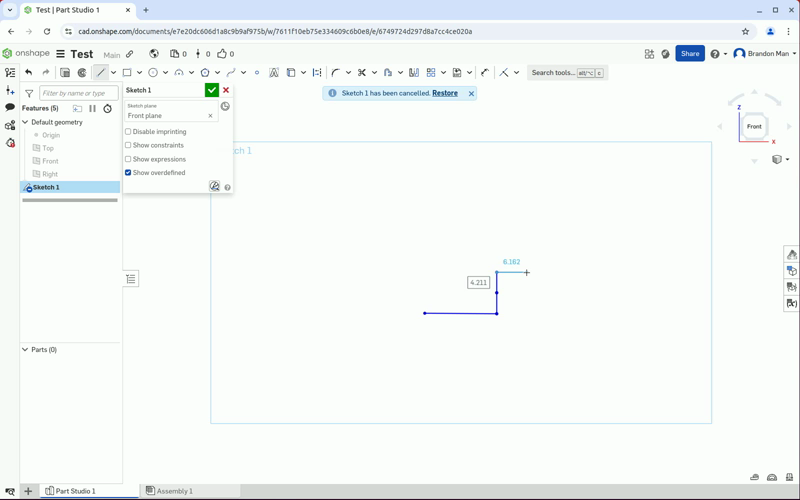
mouse_move(496, 252)
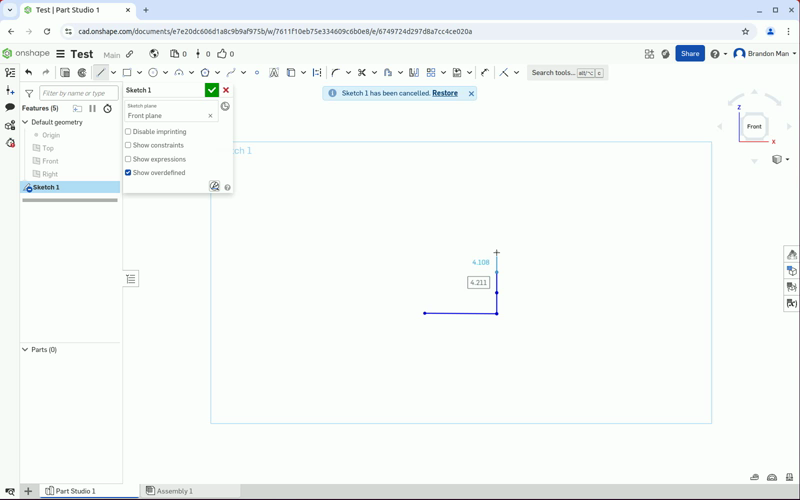
click(496, 252)
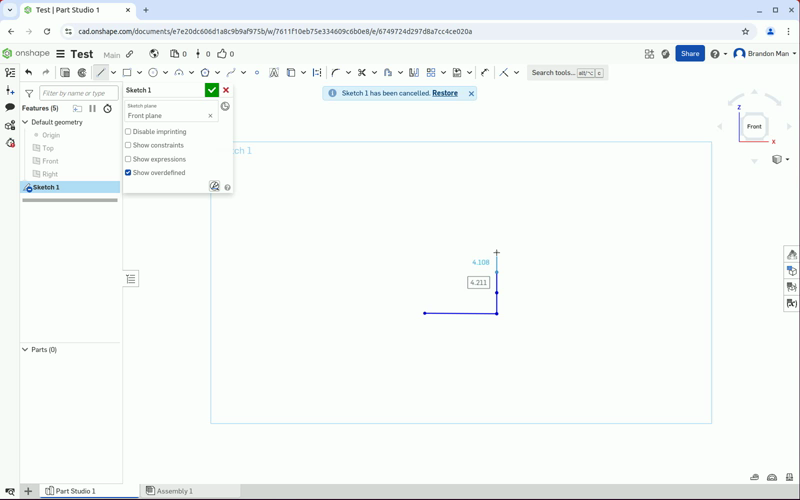
key_up(shift)
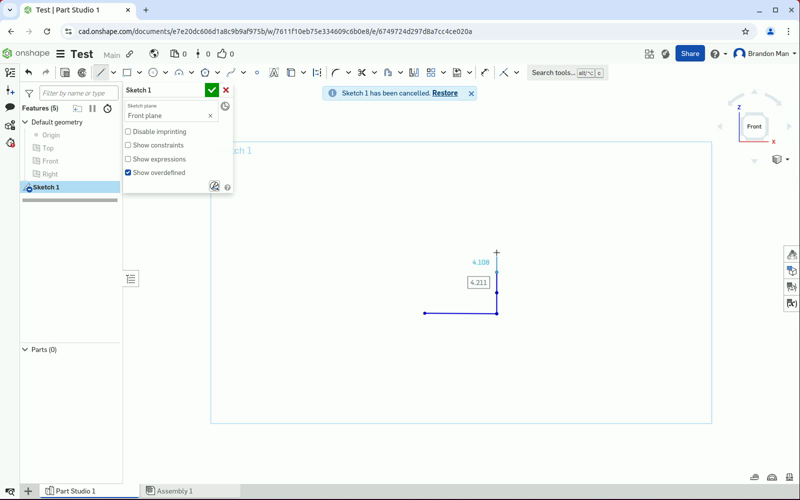
key_down(shift)
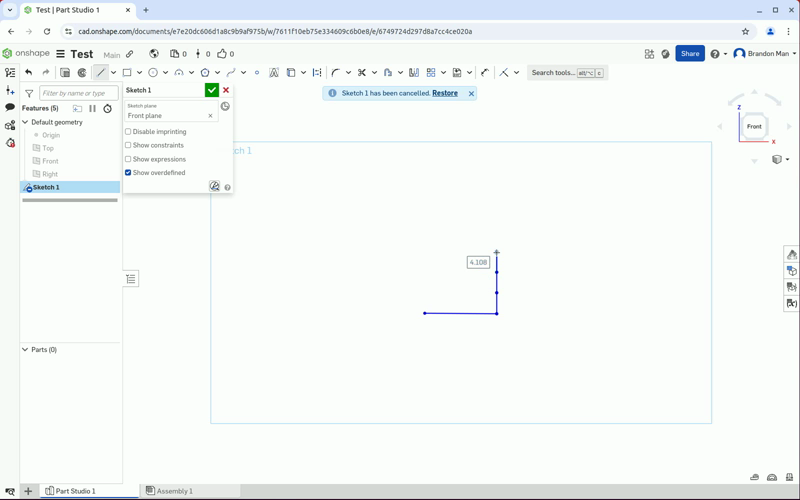
mouse_move(526, 252)
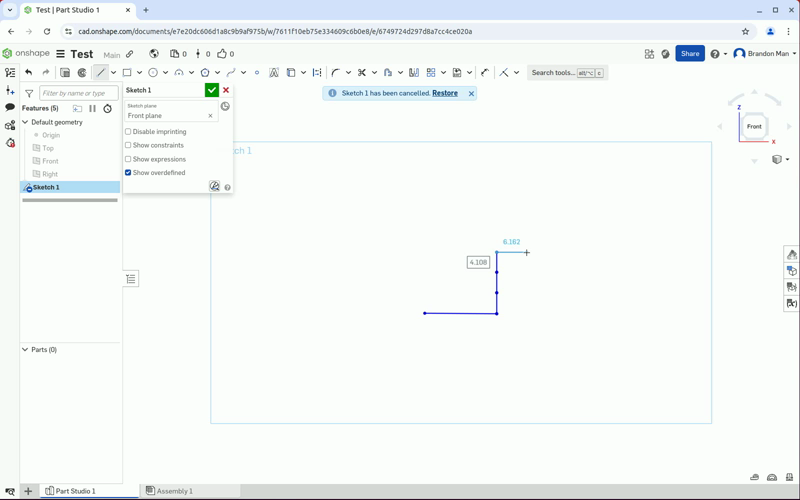
mouse_move(476, 252)
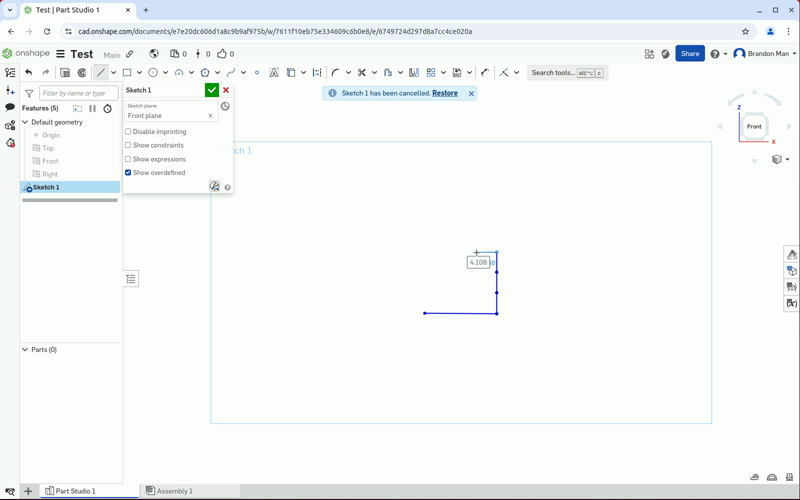
click(476, 252)
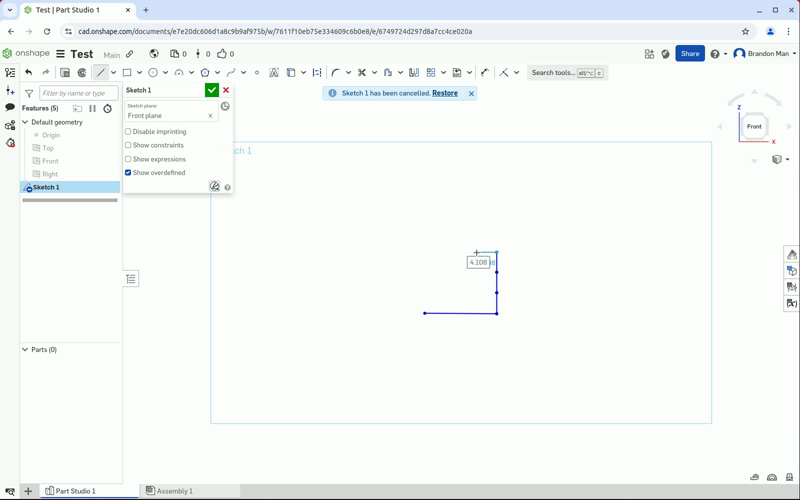
key_up(shift)
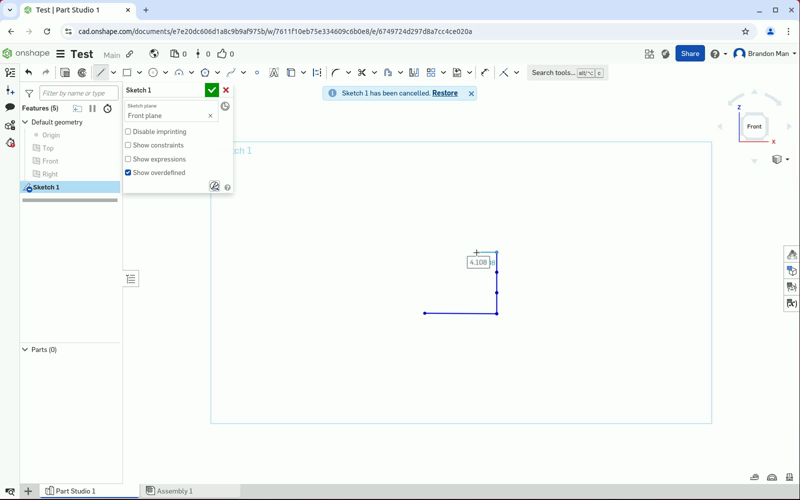
key_down(shift)
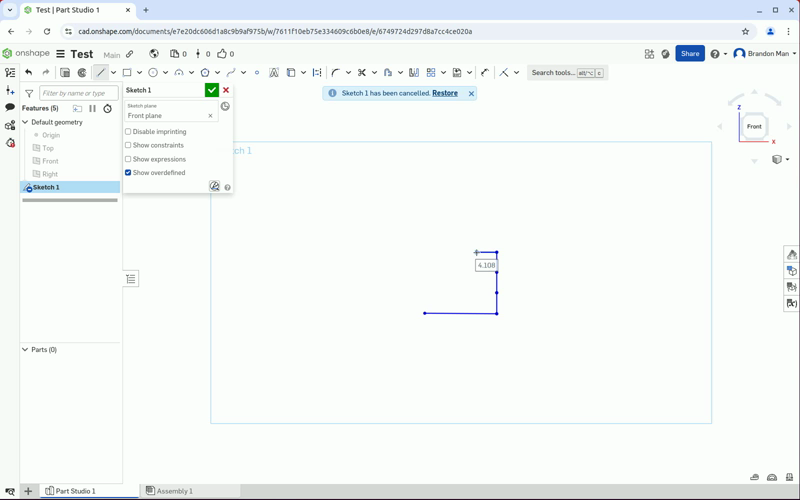
mouse_move(506, 252)
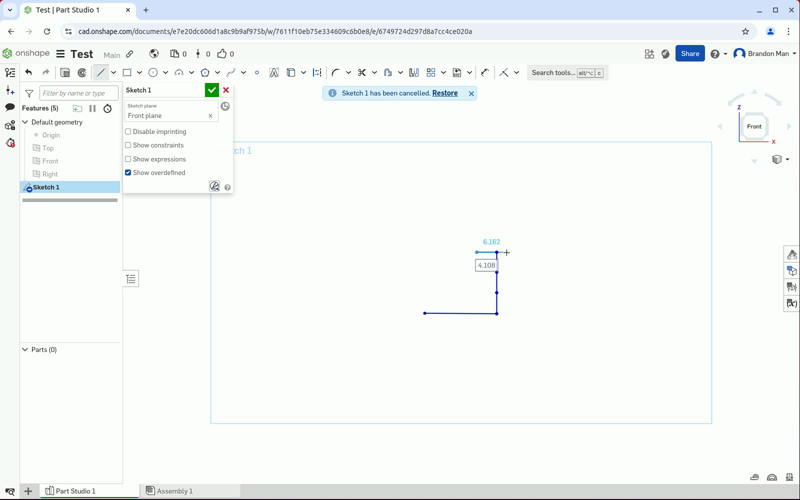
mouse_move(444, 252)
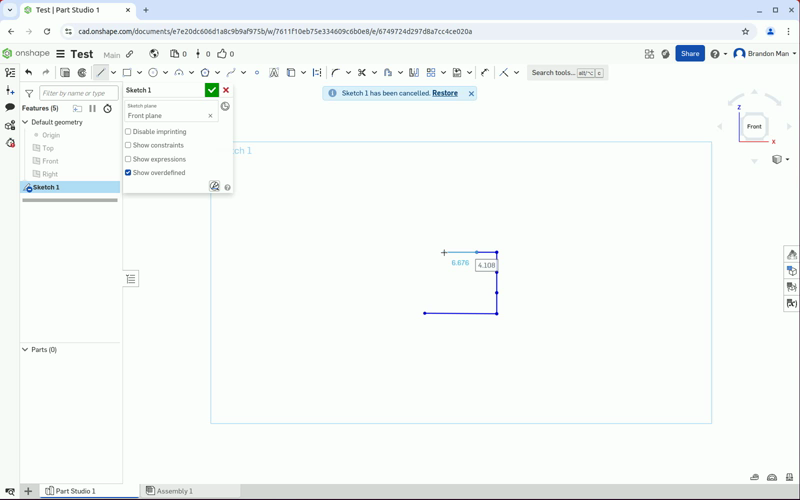
click(444, 252)
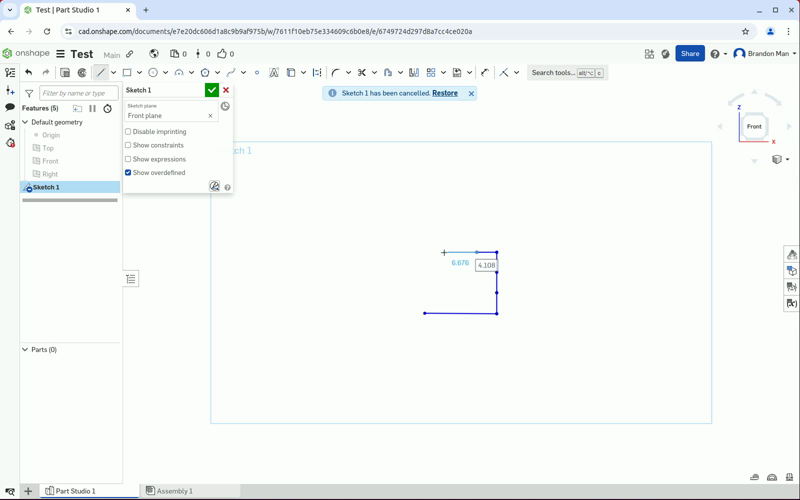
key_up(shift)
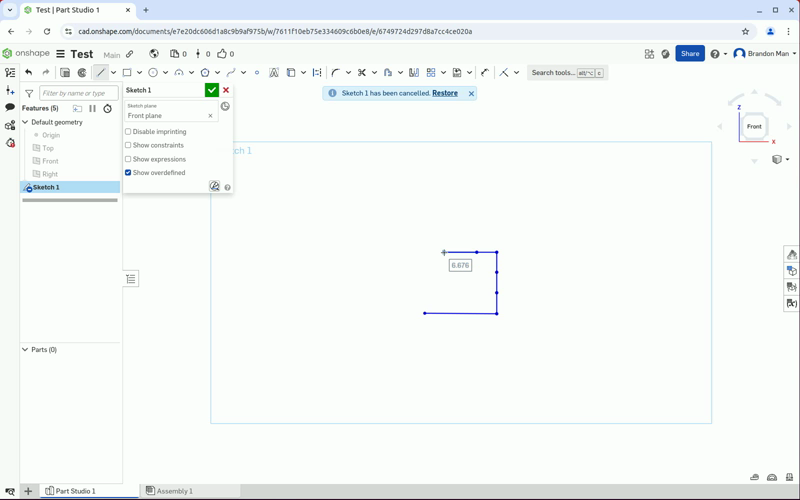
key_down(shift)
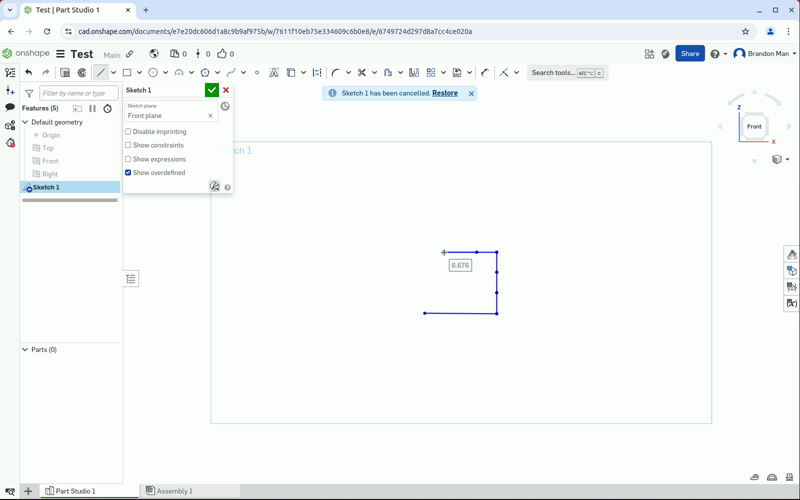
mouse_move(474, 252)
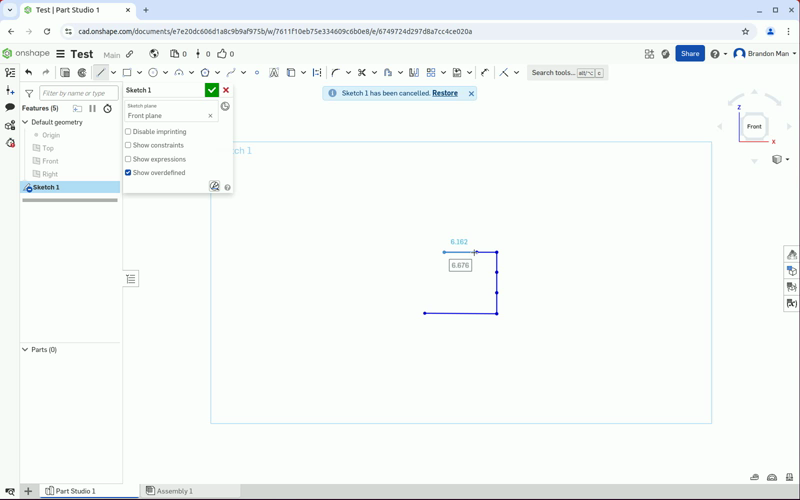
mouse_move(424, 252)
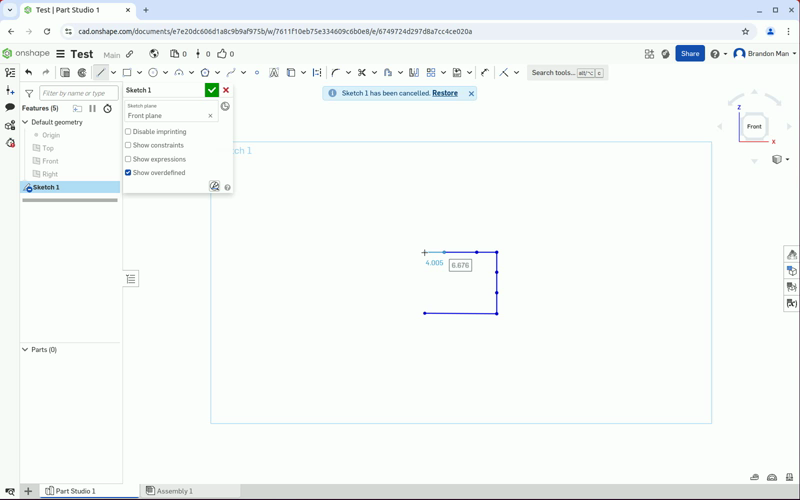
click(424, 252)
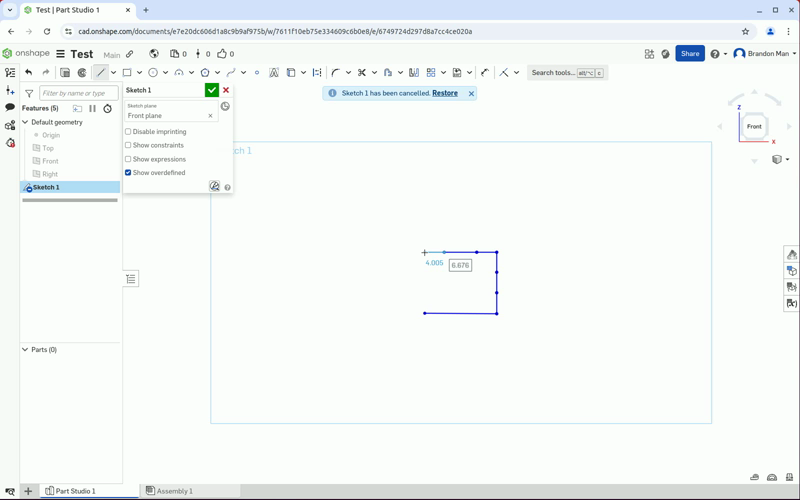
key_up(shift)
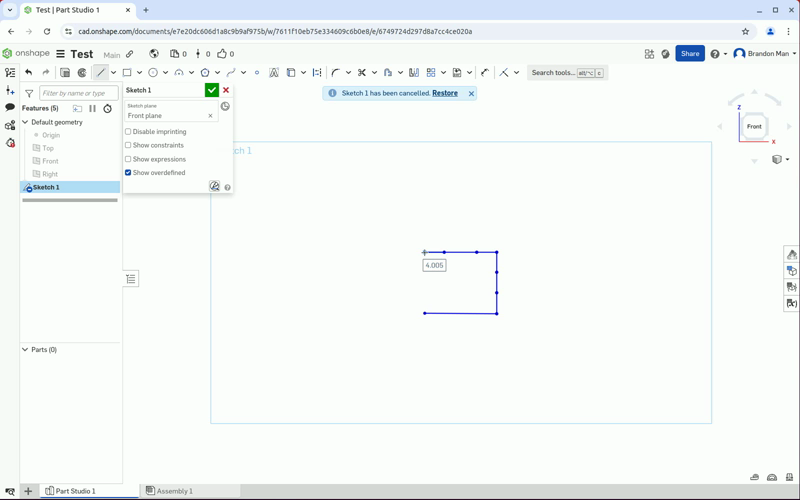
key_down(shift)
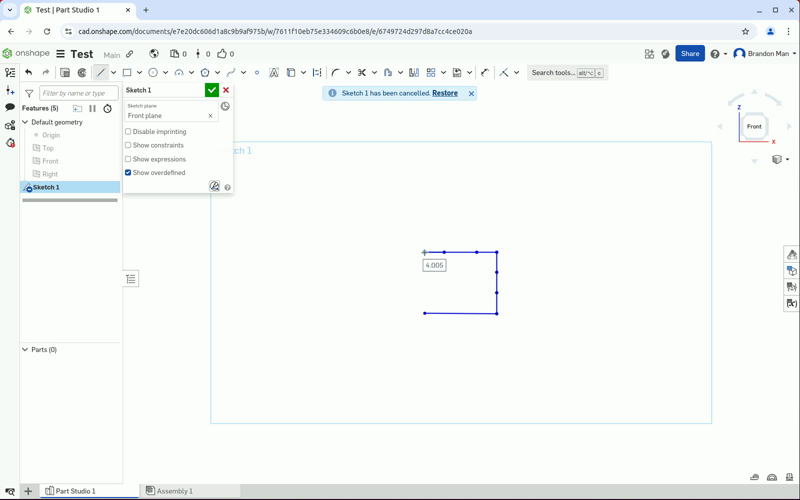
mouse_move(454, 252)
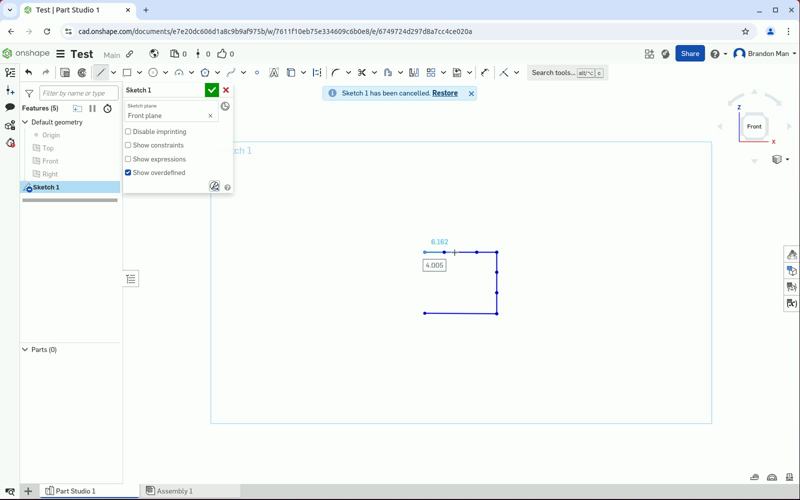
mouse_move(424, 272)
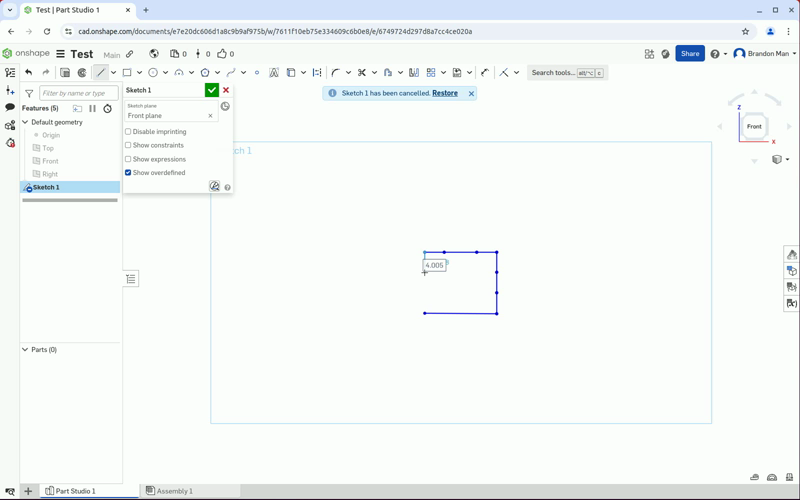
click(424, 272)
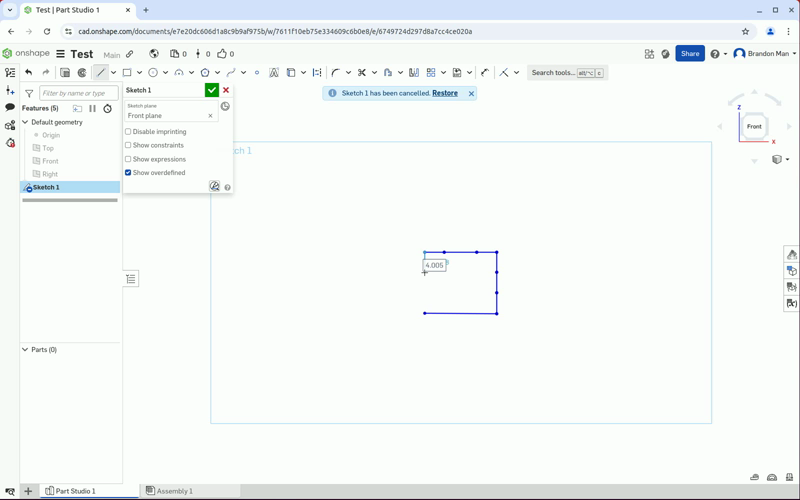
key_up(shift)
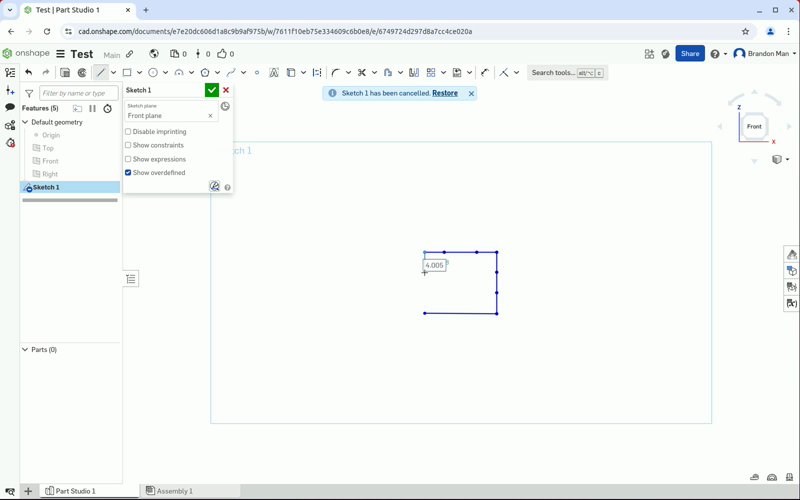
key_down(shift)
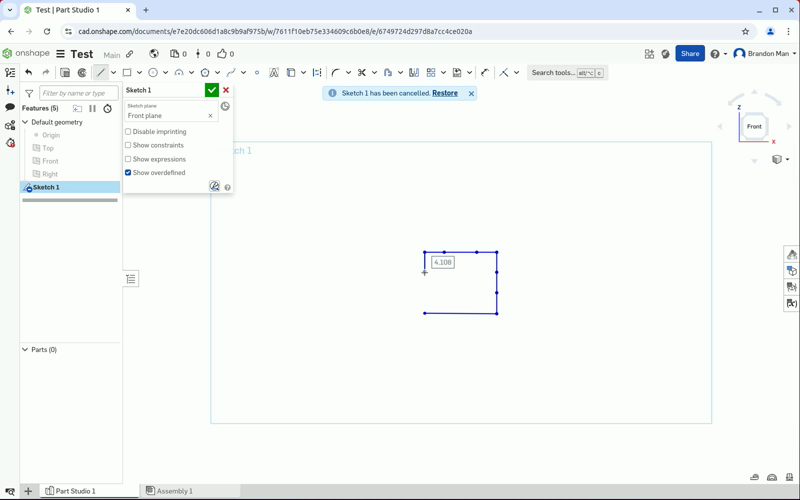
mouse_move(454, 272)
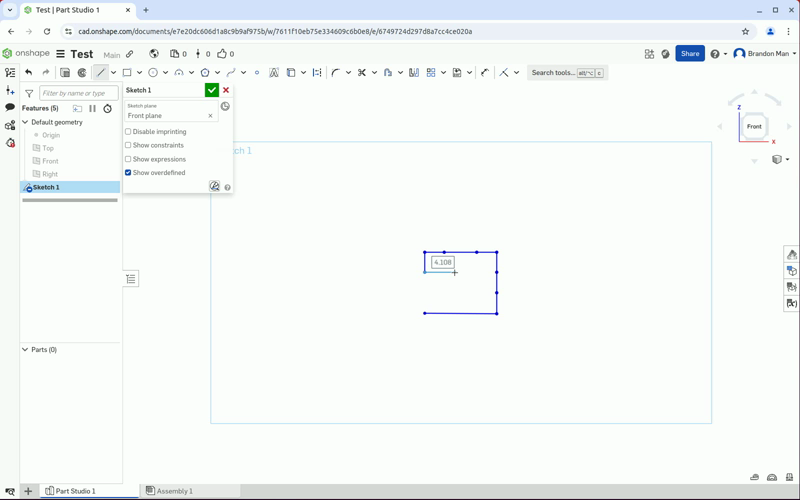
mouse_move(424, 292)
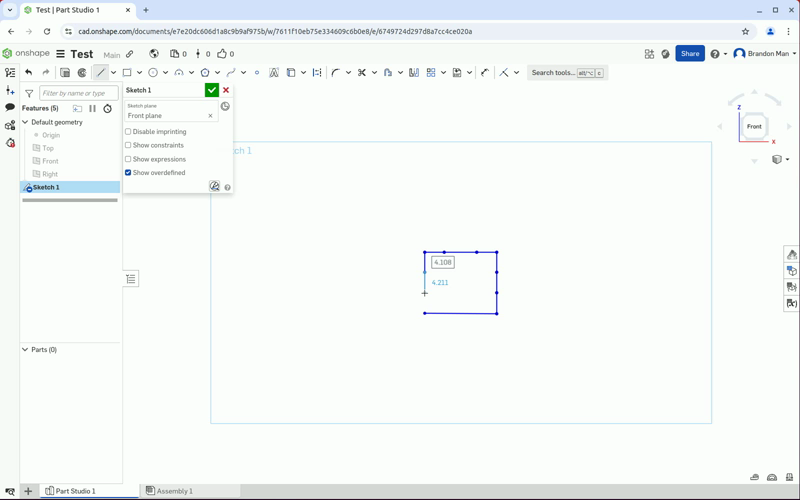
click(424, 292)
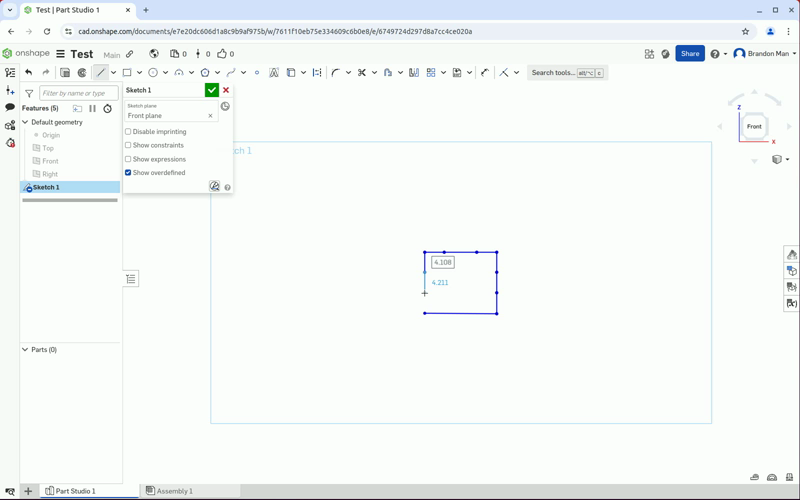
key_up(shift)
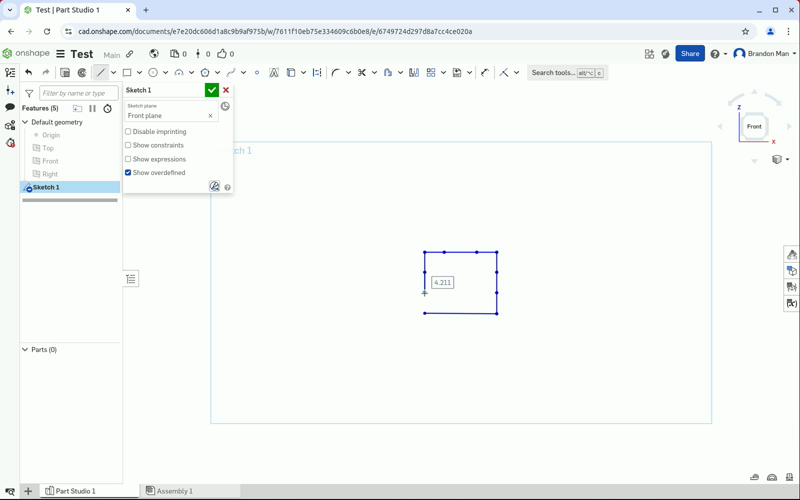
mouse_move(454, 292)
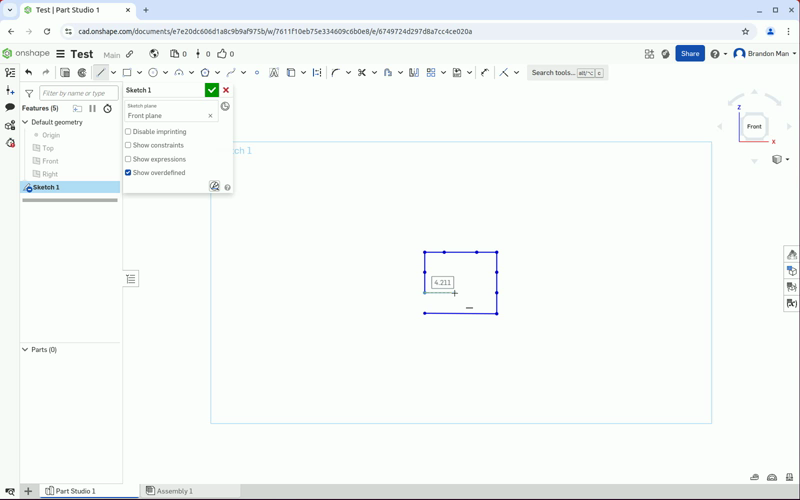
key_down(shift)
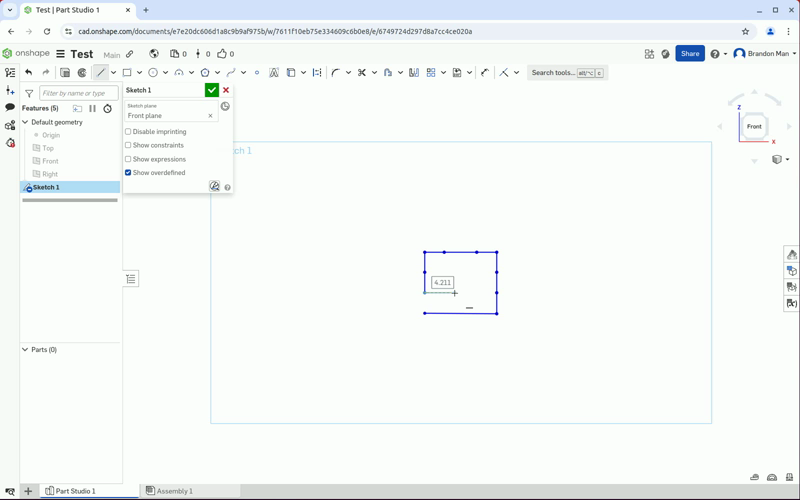
mouse_move(424, 313)
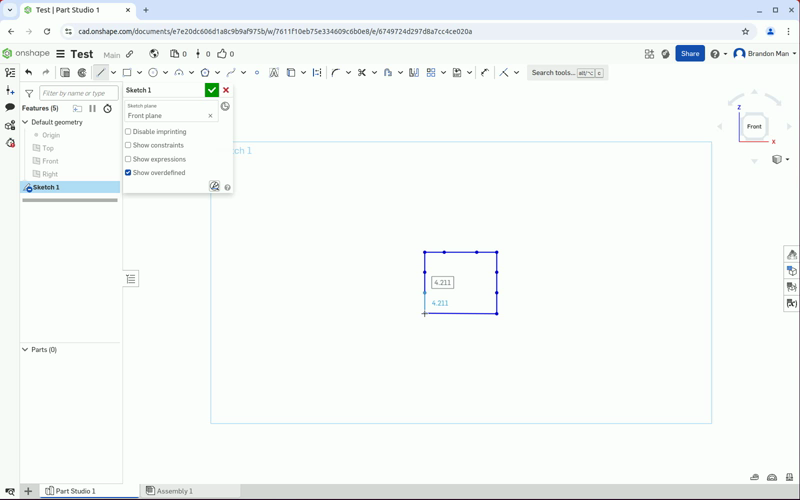
key_up(shift)
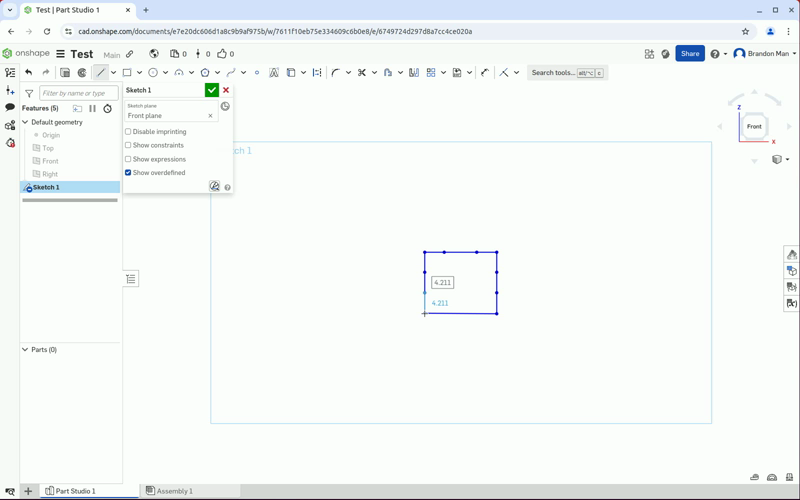
click(424, 313)
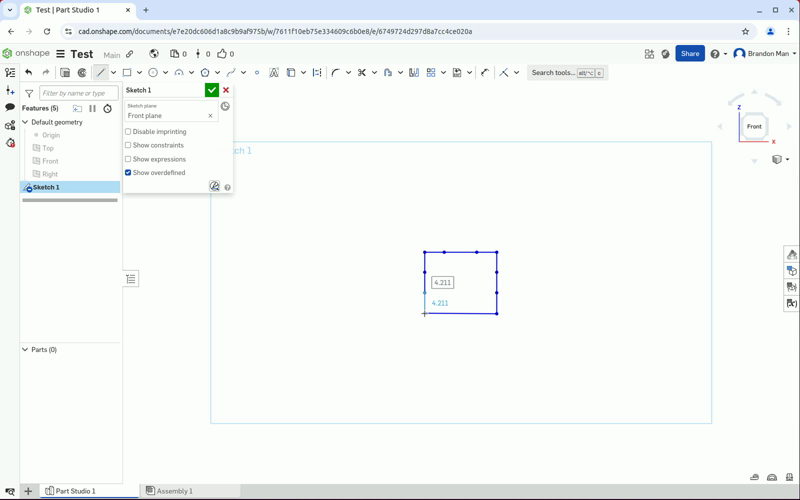
key(esc)
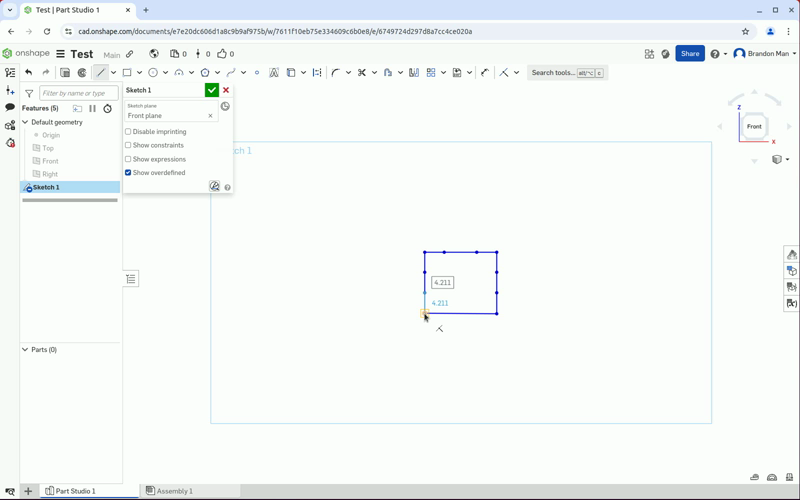
mouse_move(464, 282)
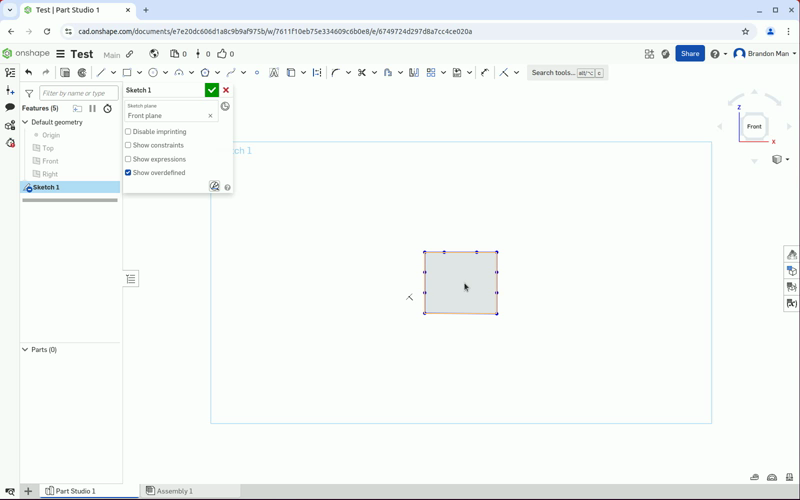
click(464, 282)
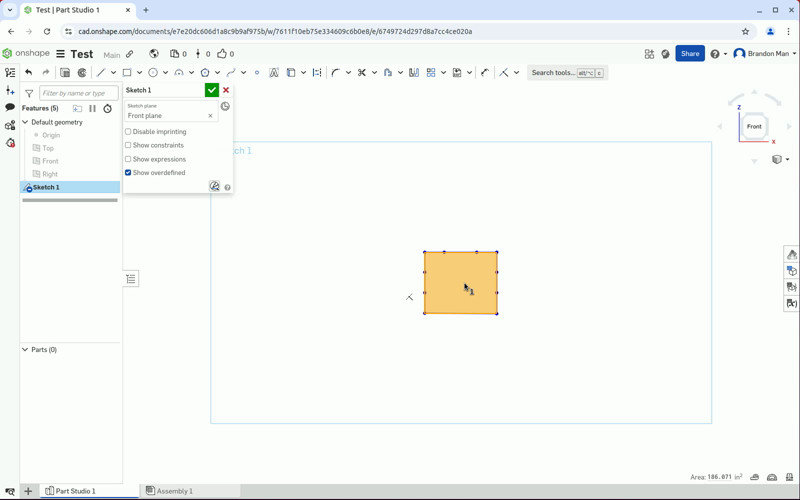
mouse_move(73, 352)
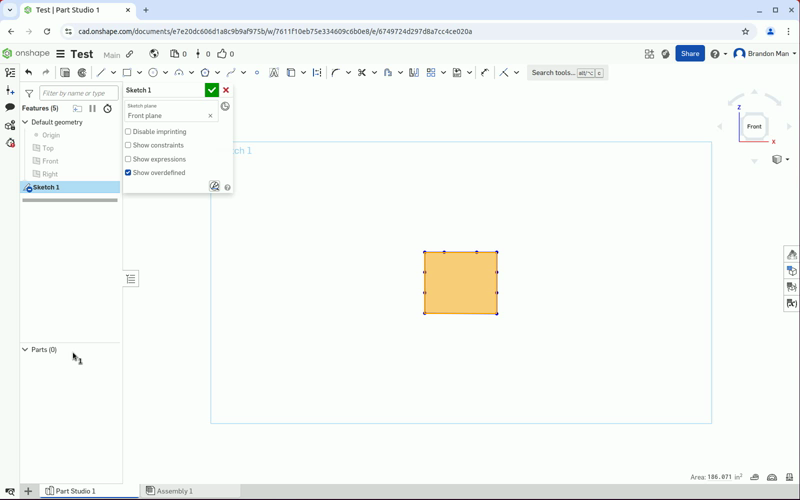
key(shift+y)
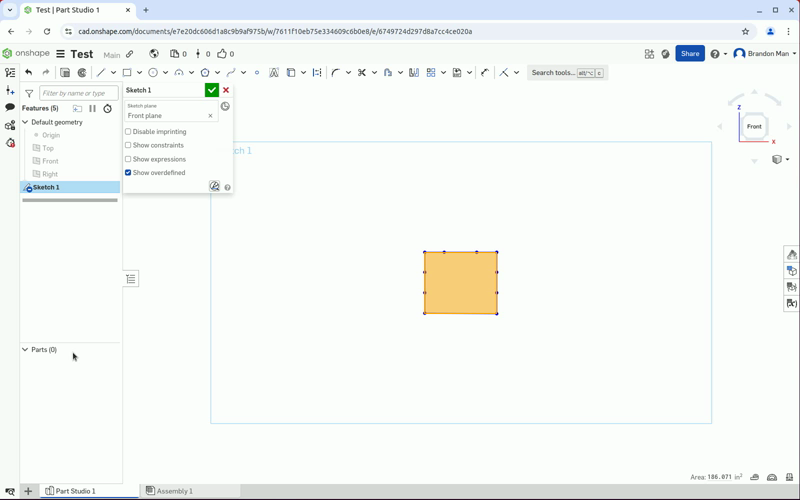
key(shift+e)
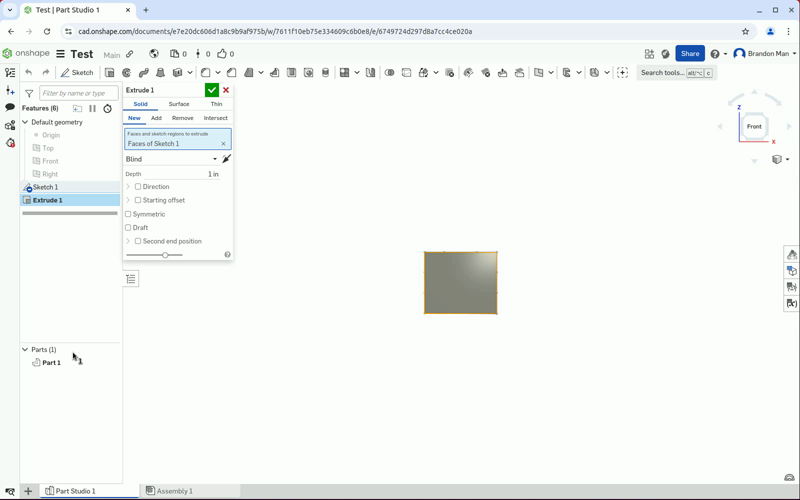
mouse_move(143, 106)
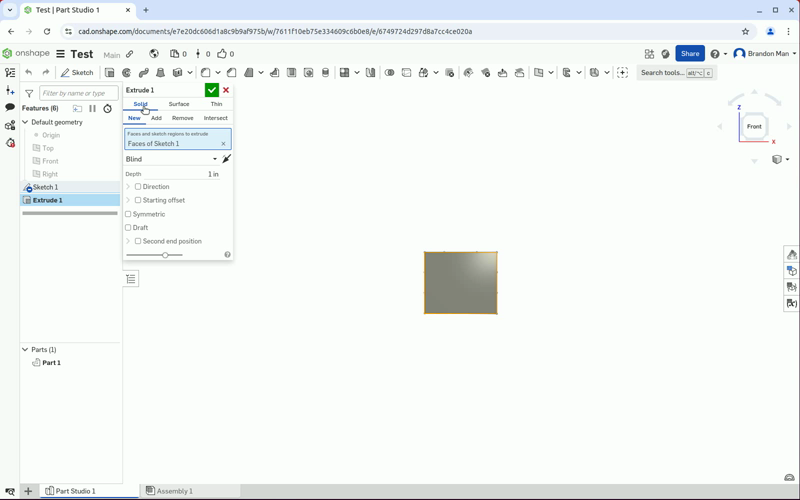
click(143, 106)
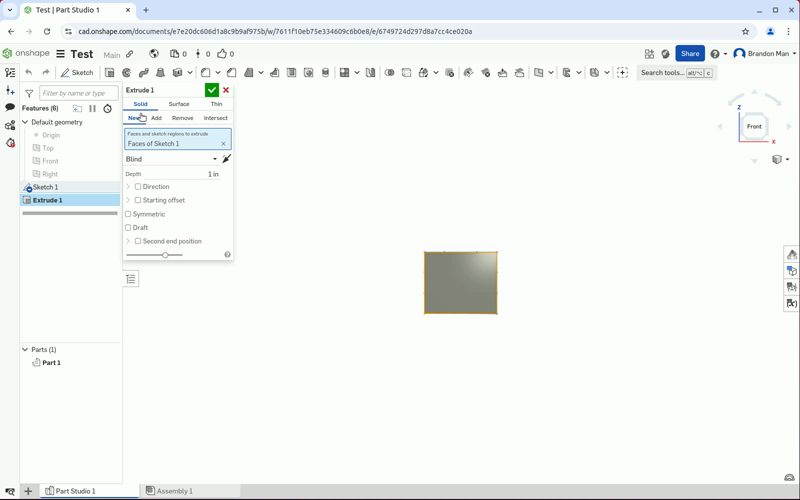
mouse_move(137, 120)
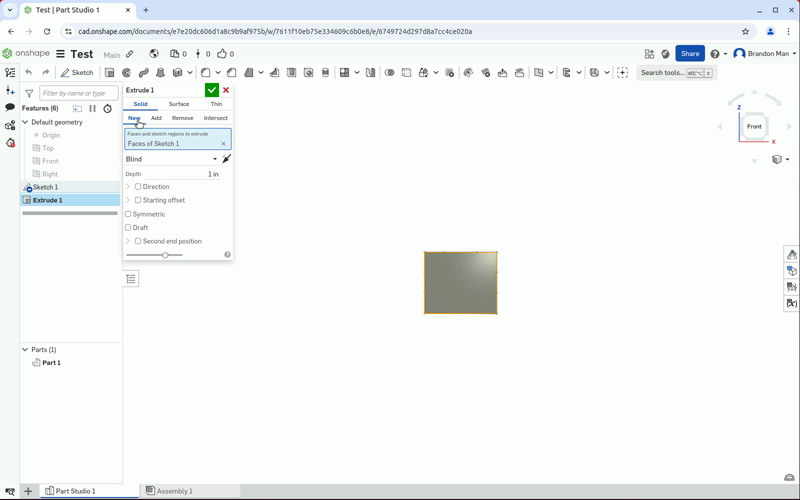
click(137, 120)
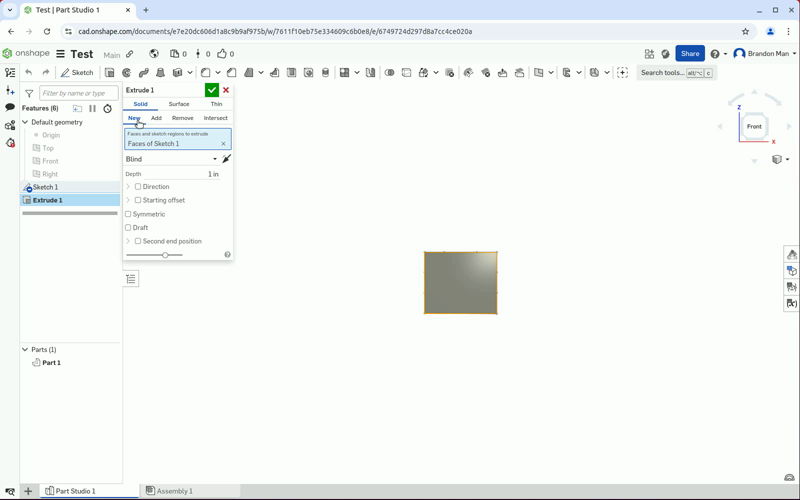
key(tab, 4)
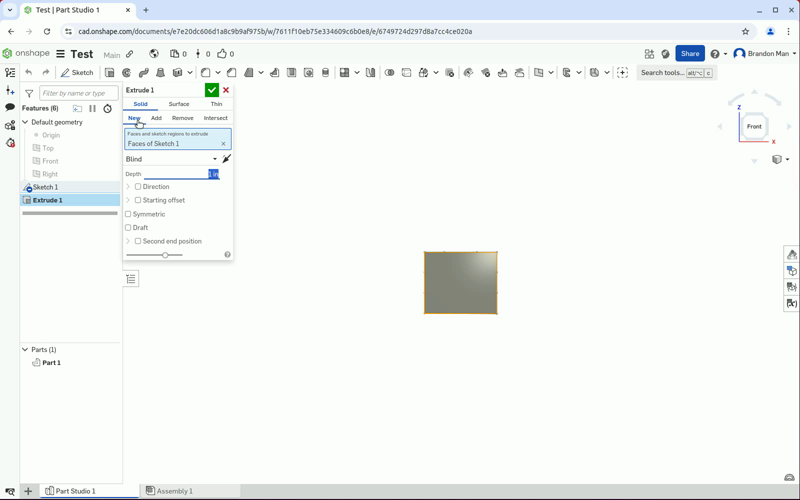
text(10.591)
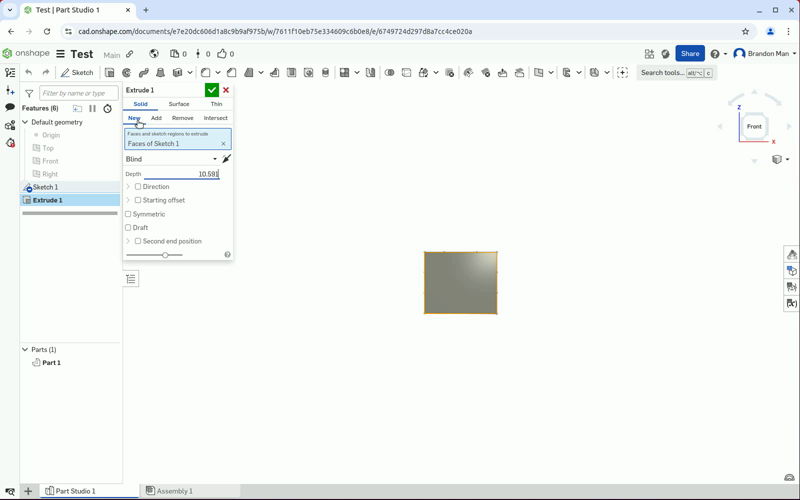
key(enter)
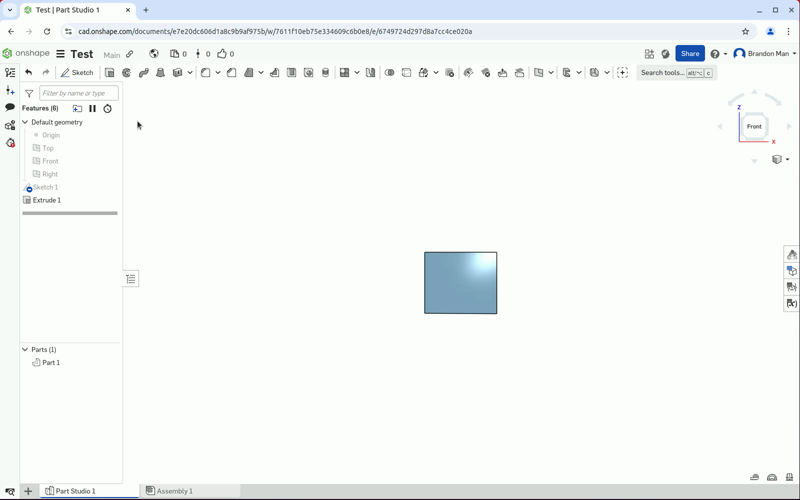
key(shift+h)
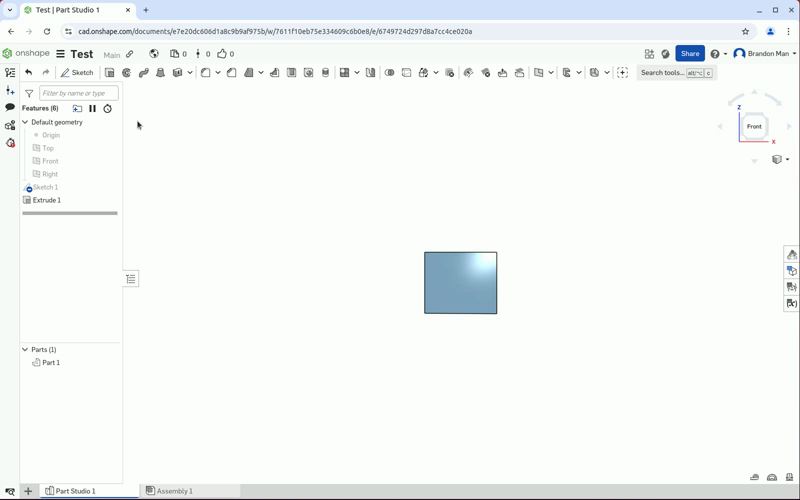
key(shift+h)
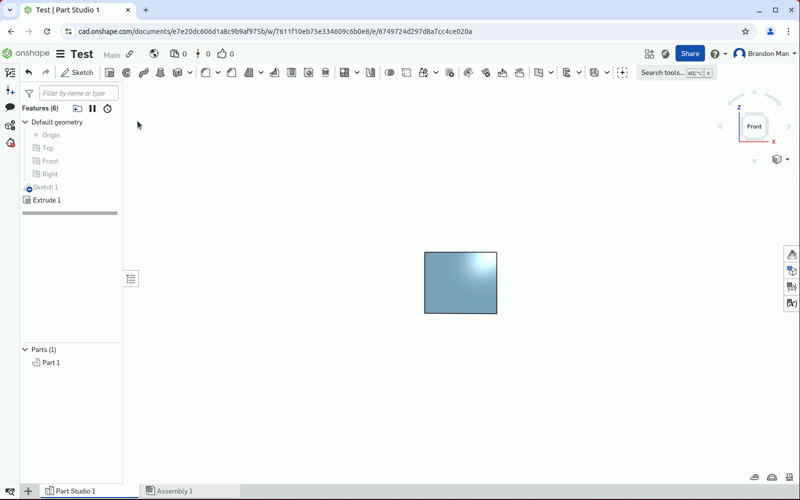
mouse_move(73, 189)
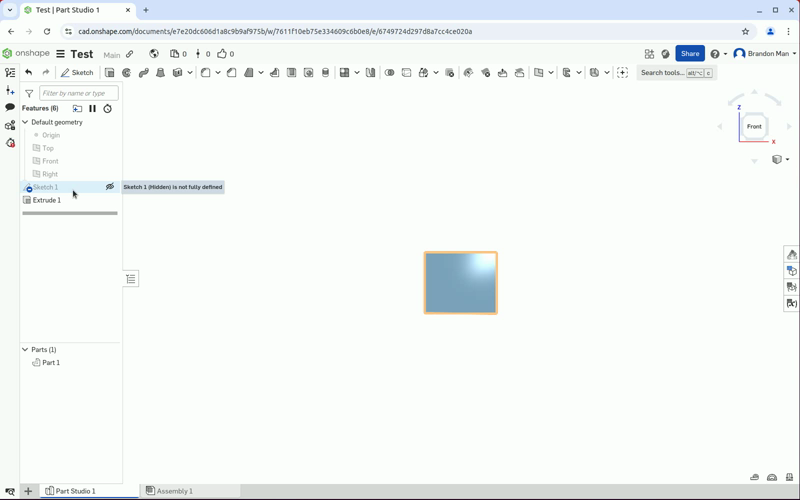
click(73, 189)
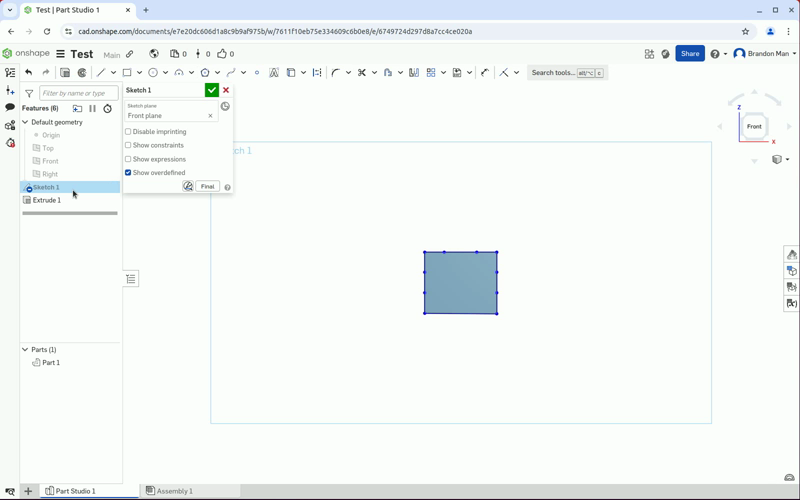
mouse_move(229, 92)
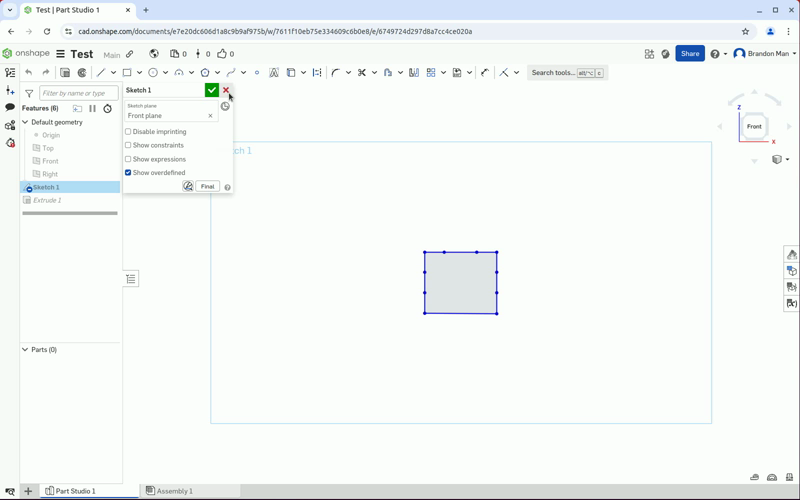
click(229, 92)
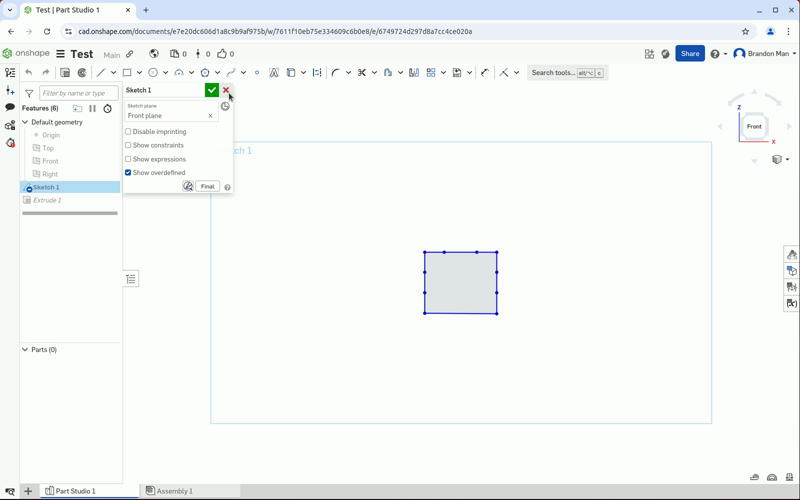
key(shift+s)
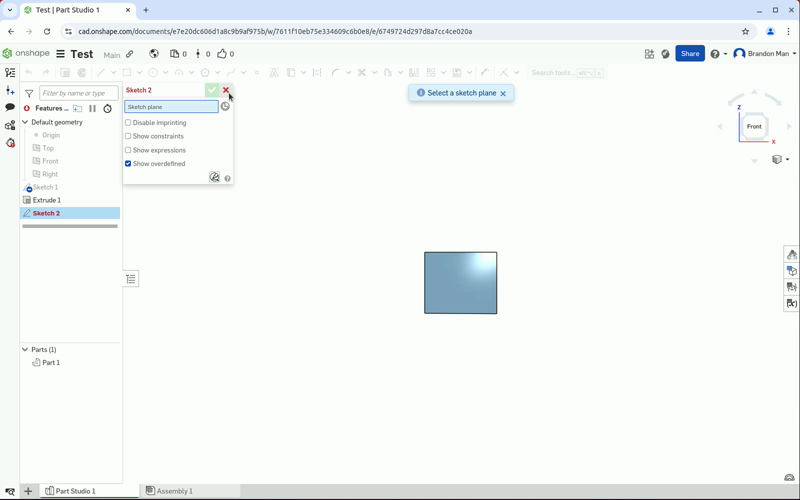
mouse_move(73, 163)
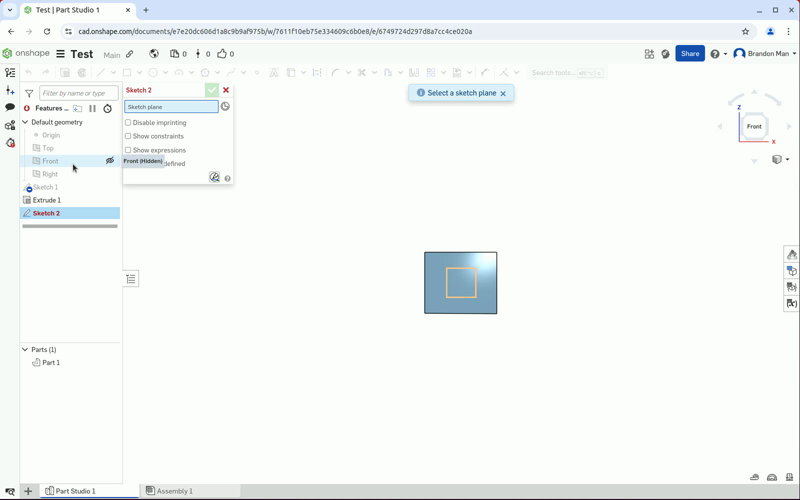
click(73, 163)
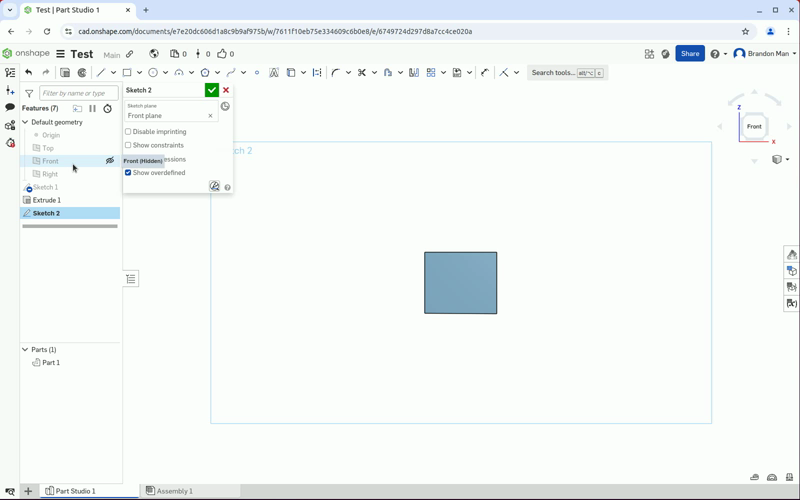
mouse_move(73, 352)
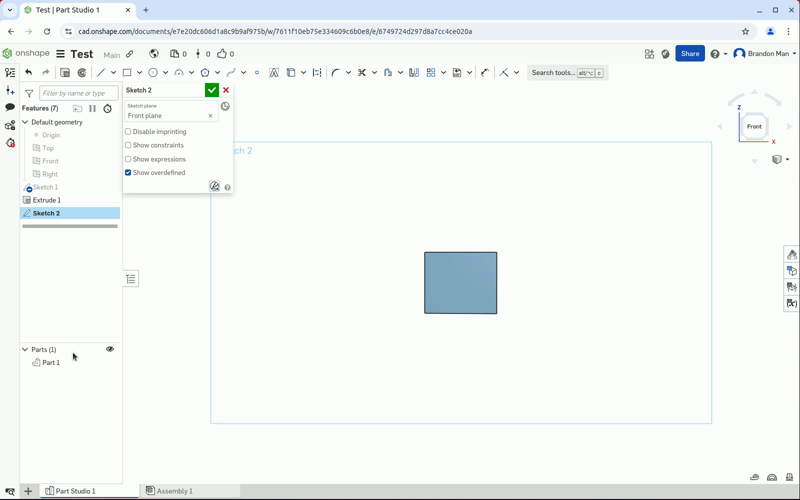
key(y)
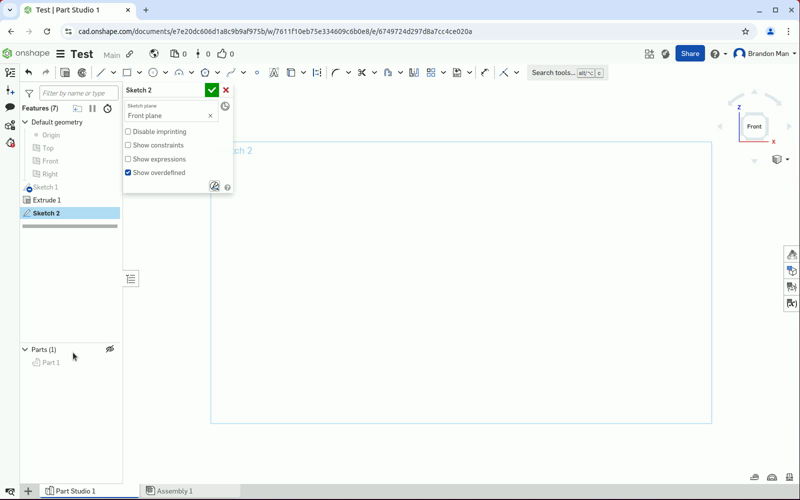
key(l)
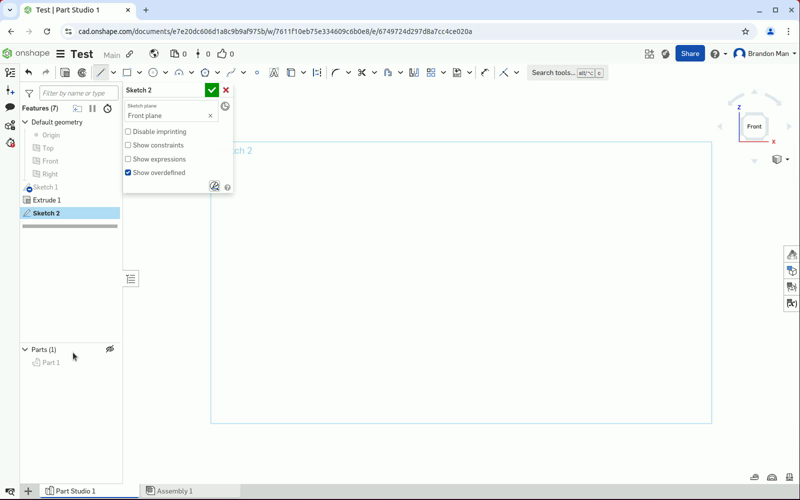
key_down(shift)
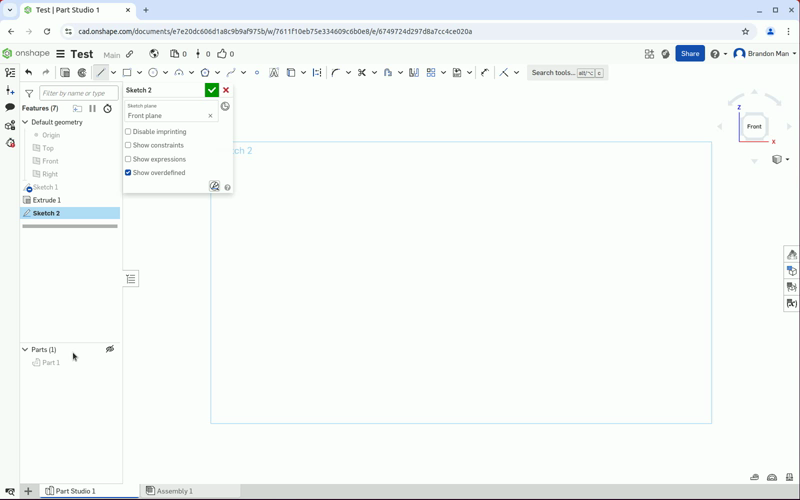
mouse_move(444, 252)
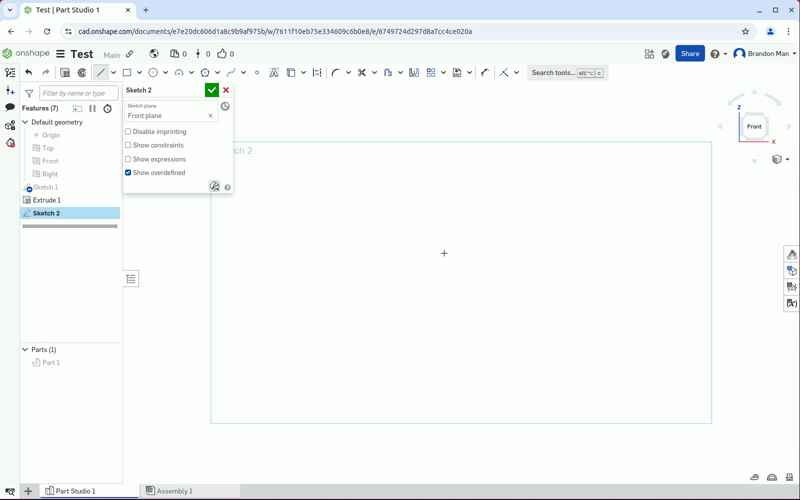
click(444, 252)
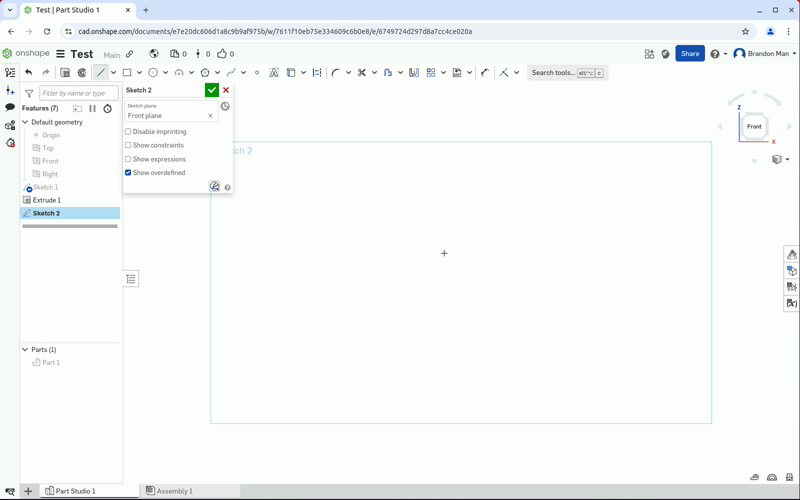
key_up(shift)
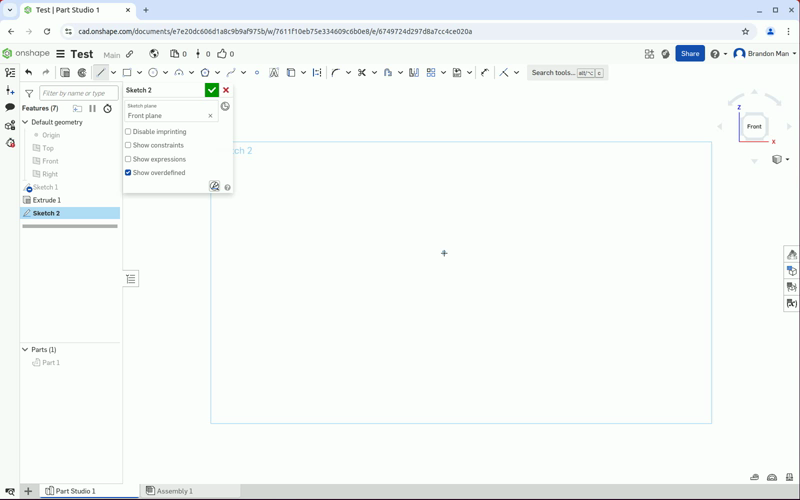
key_down(shift)
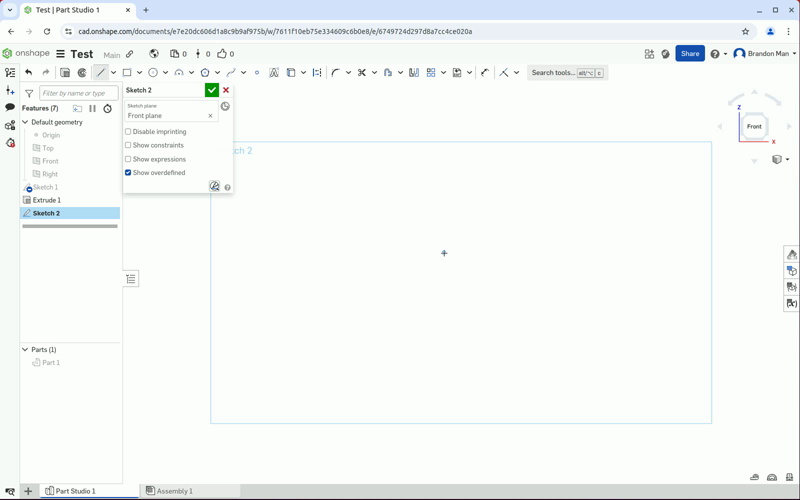
mouse_move(474, 252)
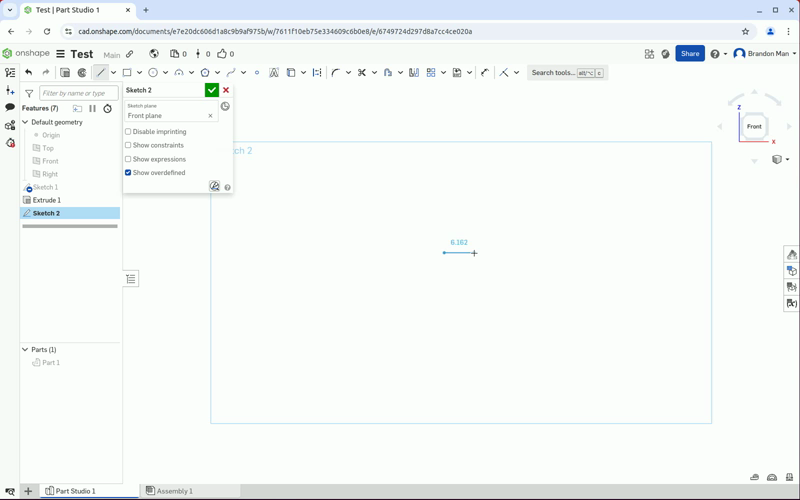
mouse_move(477, 252)
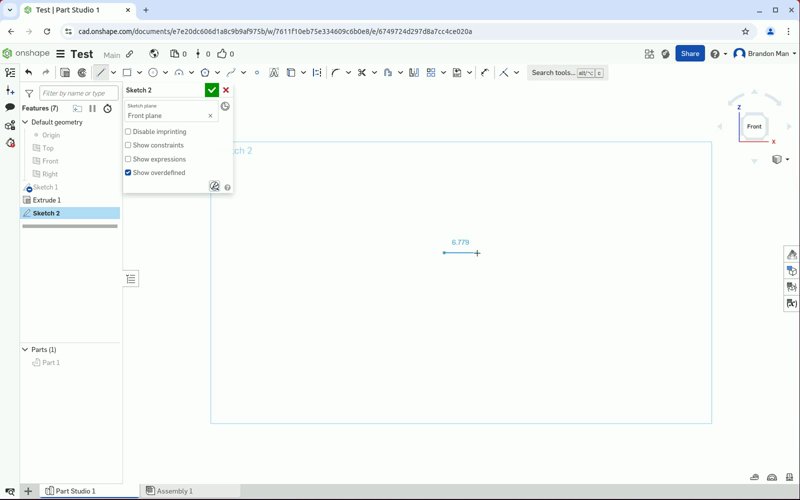
click(477, 252)
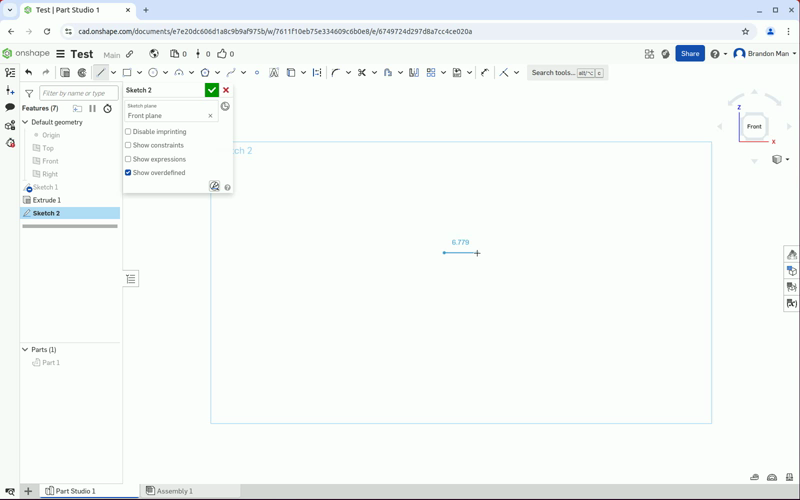
key_up(shift)
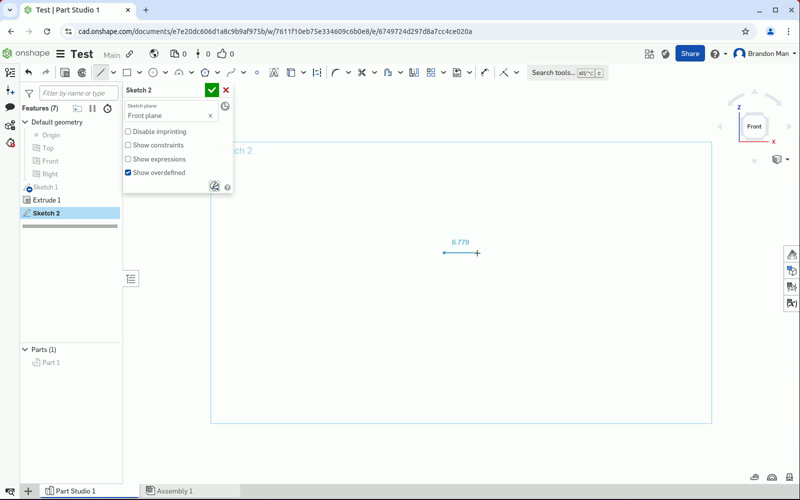
key_down(shift)
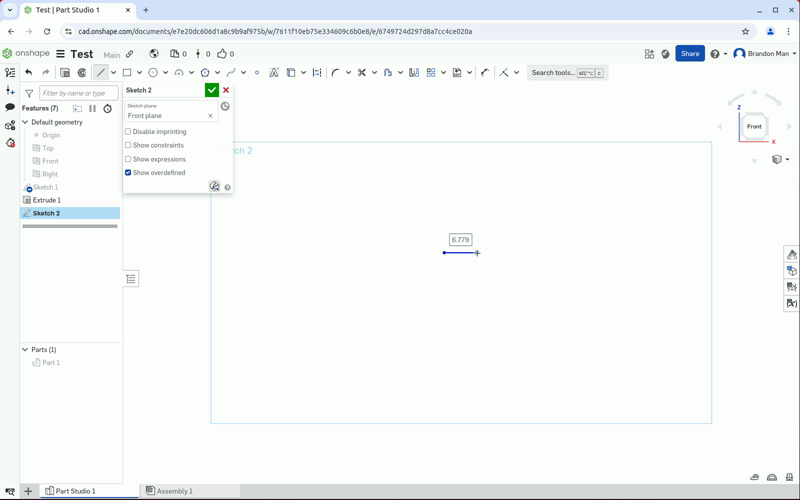
mouse_move(477, 170)
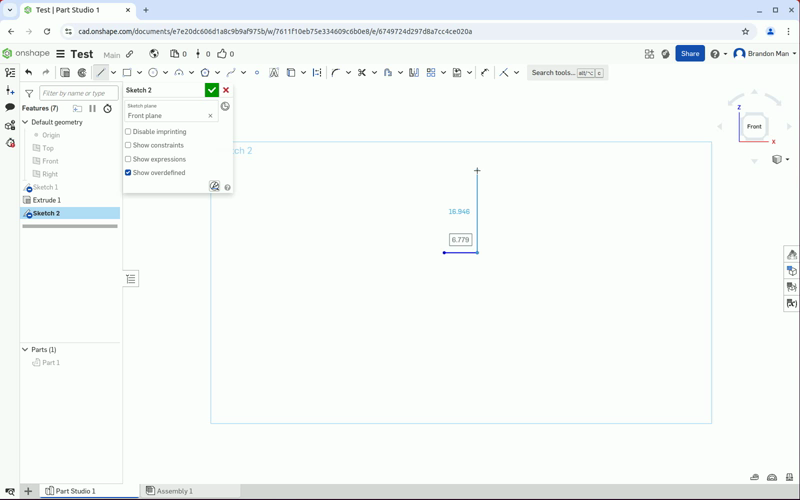
click(477, 170)
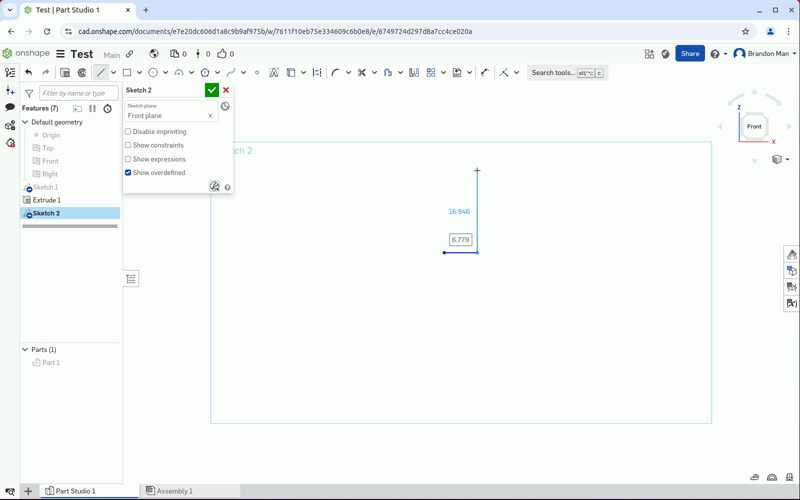
key_up(shift)
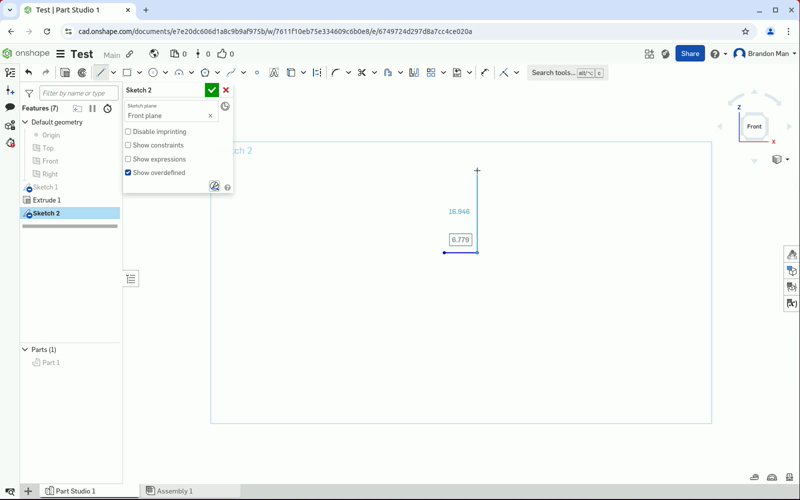
key_down(shift)
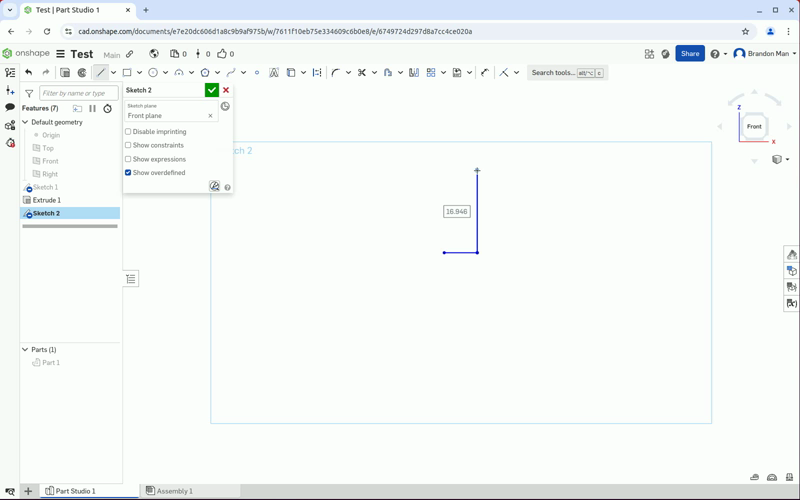
mouse_move(507, 170)
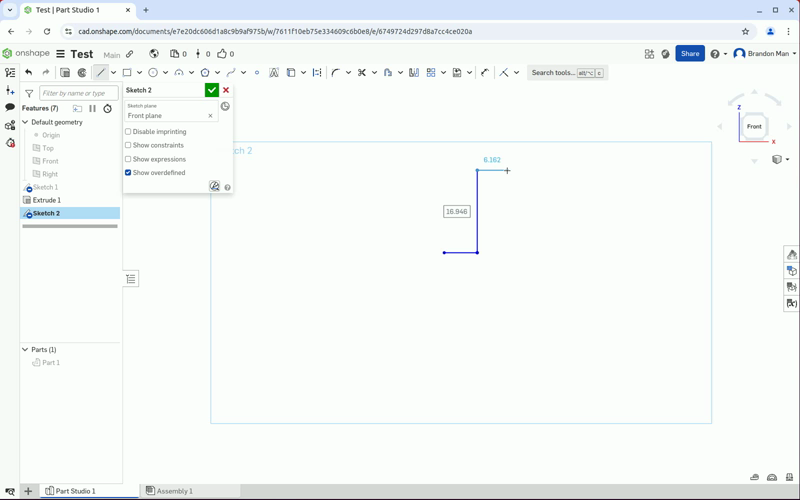
mouse_move(444, 170)
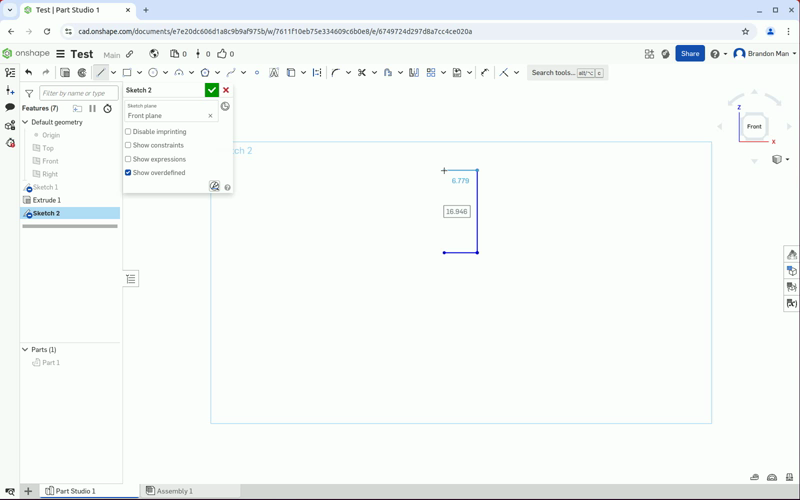
click(444, 170)
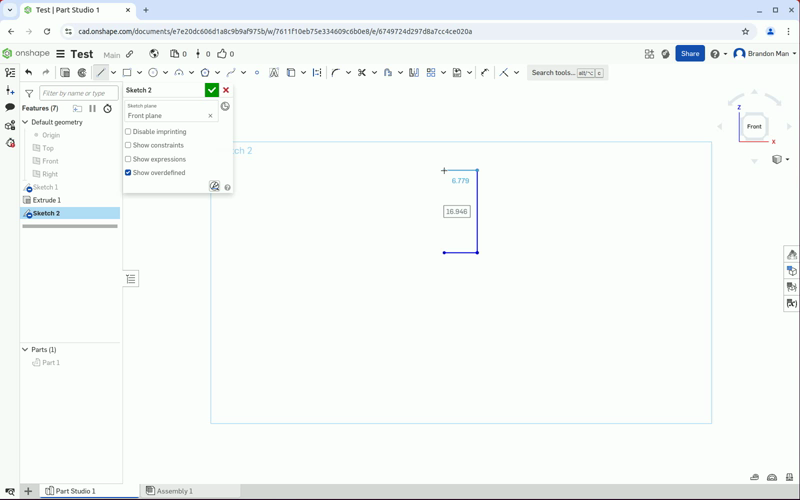
key_up(shift)
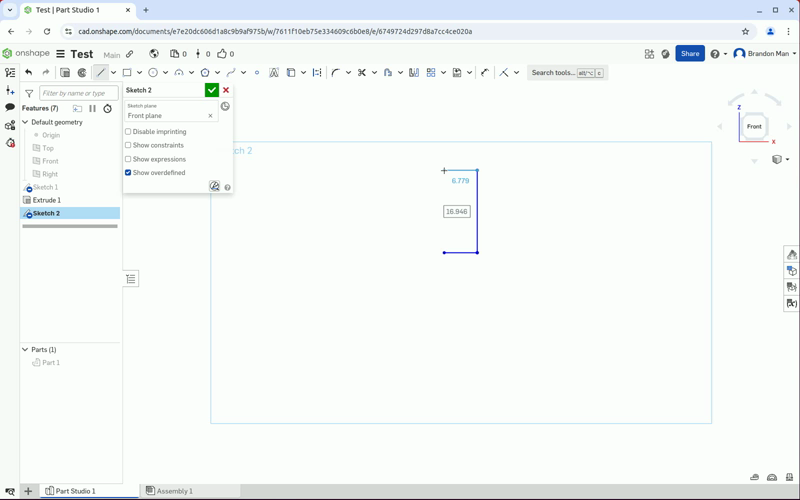
key_down(shift)
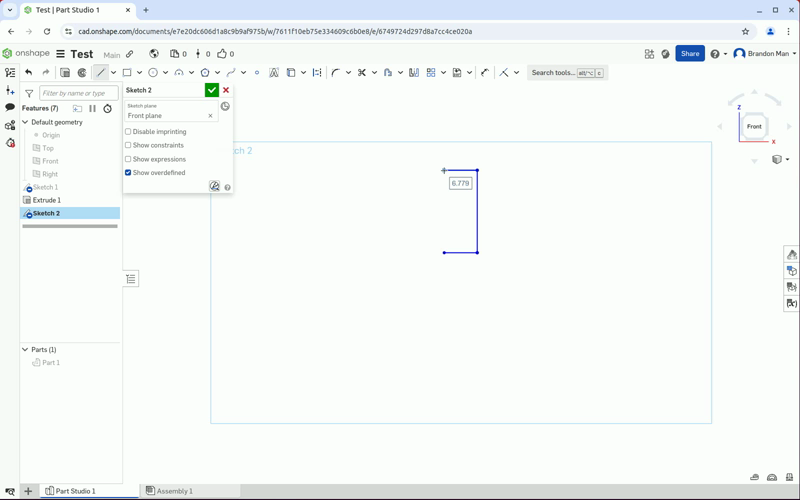
mouse_move(444, 252)
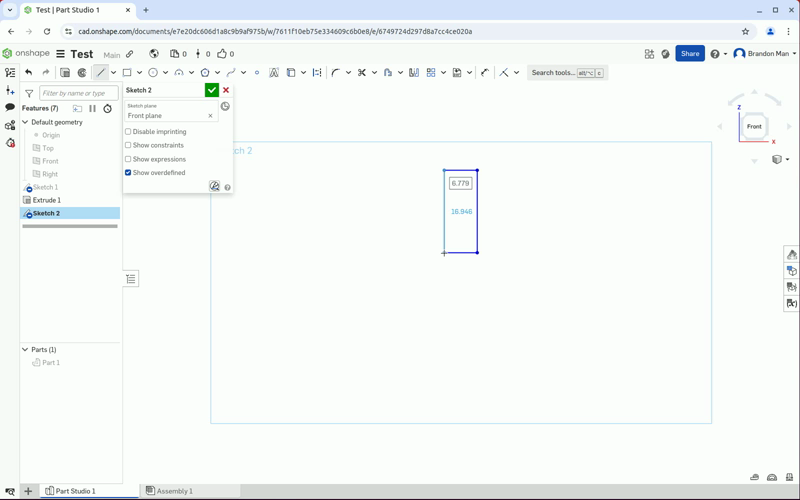
key_up(shift)
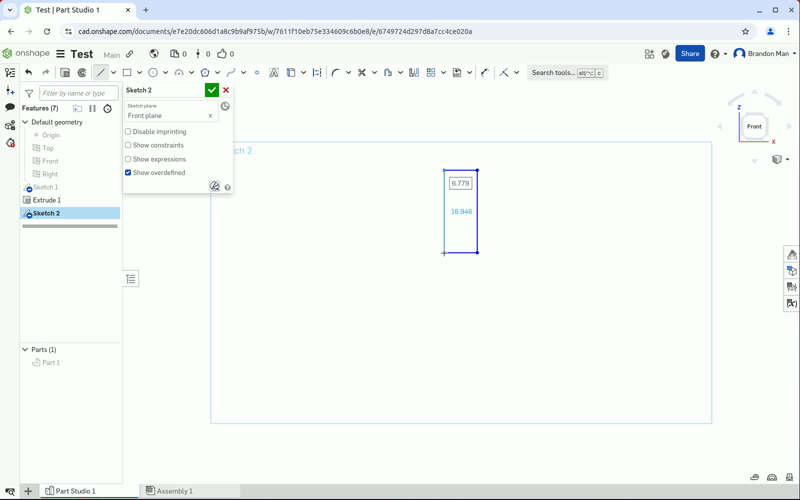
click(444, 252)
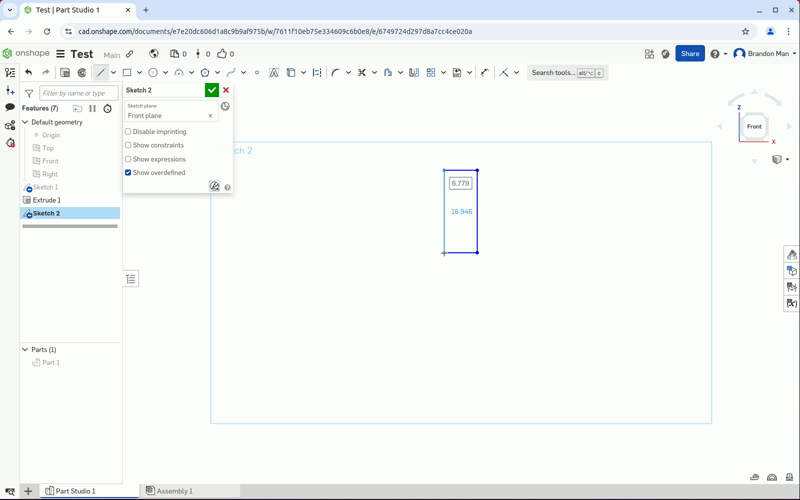
key(esc)
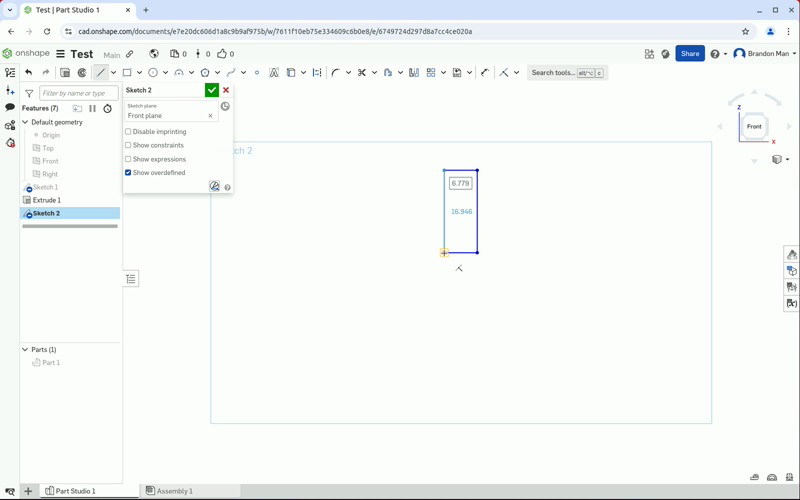
mouse_move(475, 223)
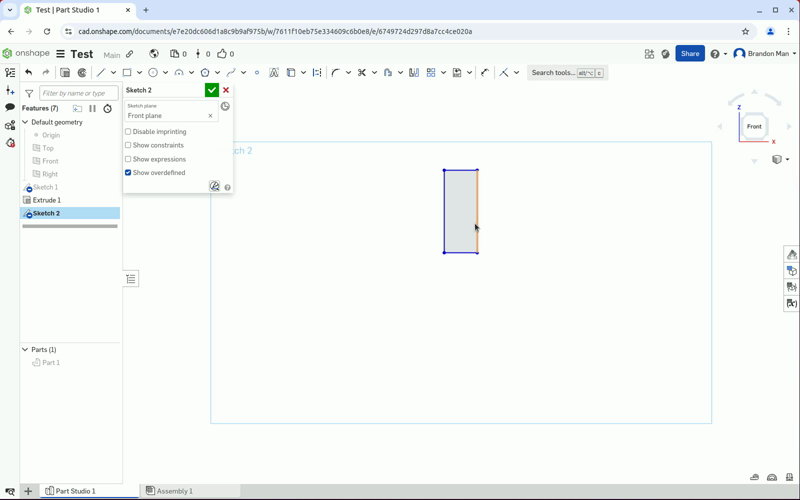
click(475, 223)
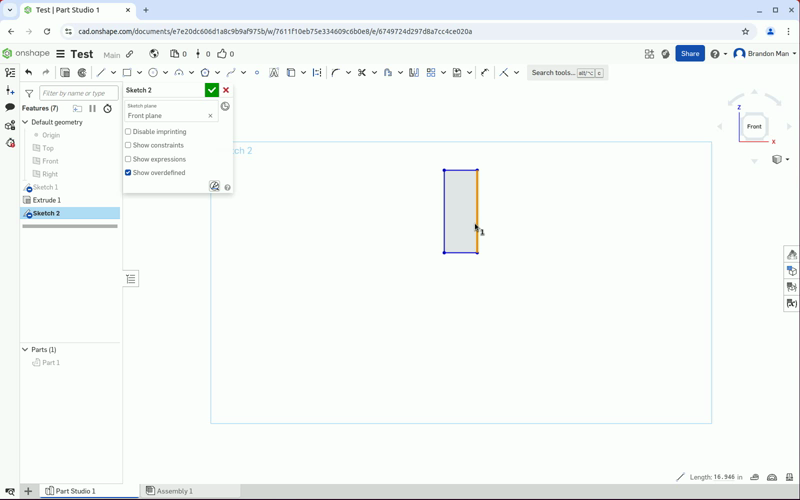
mouse_move(73, 352)
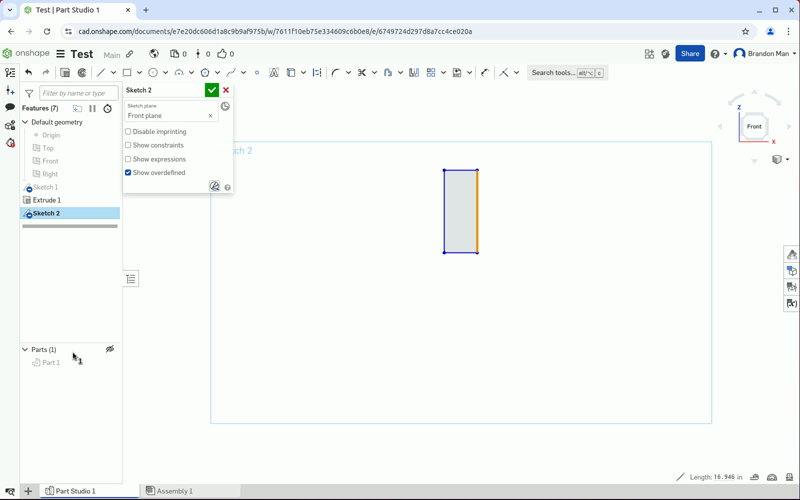
key(shift+y)
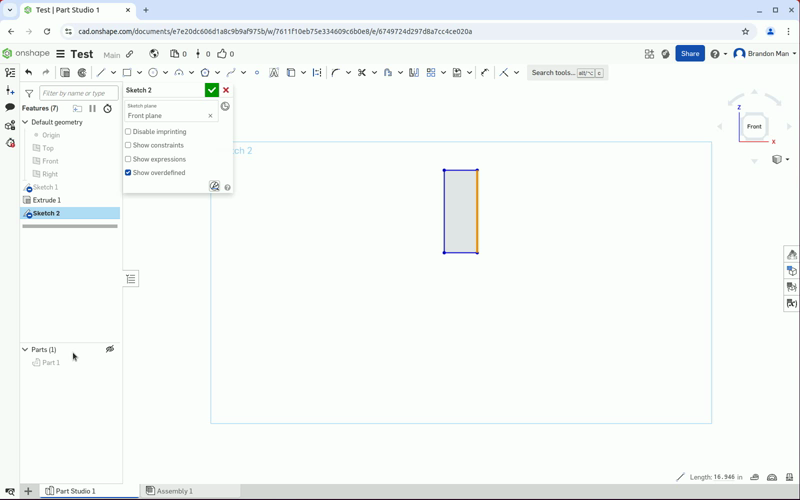
key(shift+e)
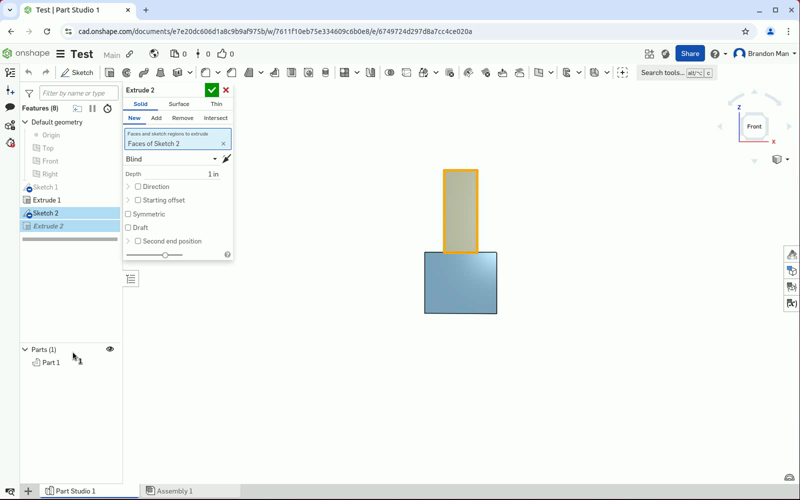
mouse_move(143, 106)
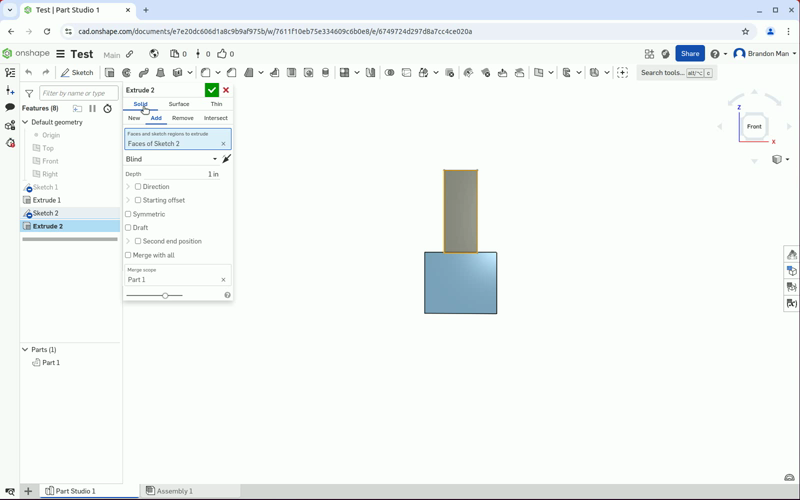
click(143, 106)
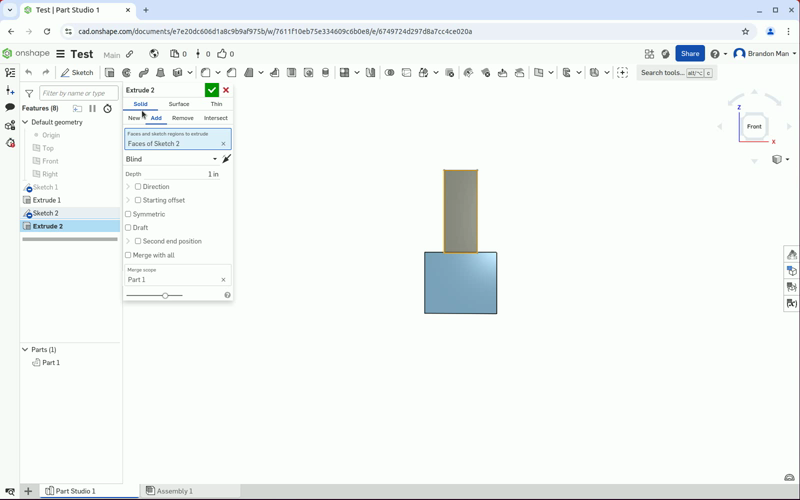
mouse_move(137, 120)
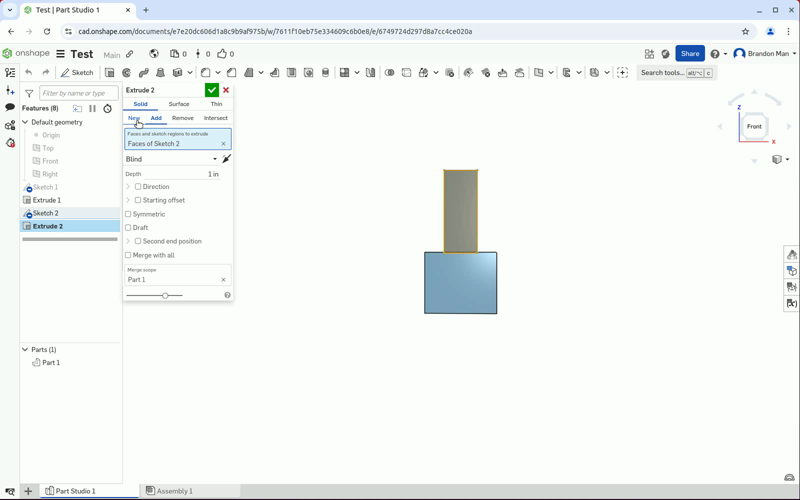
click(137, 120)
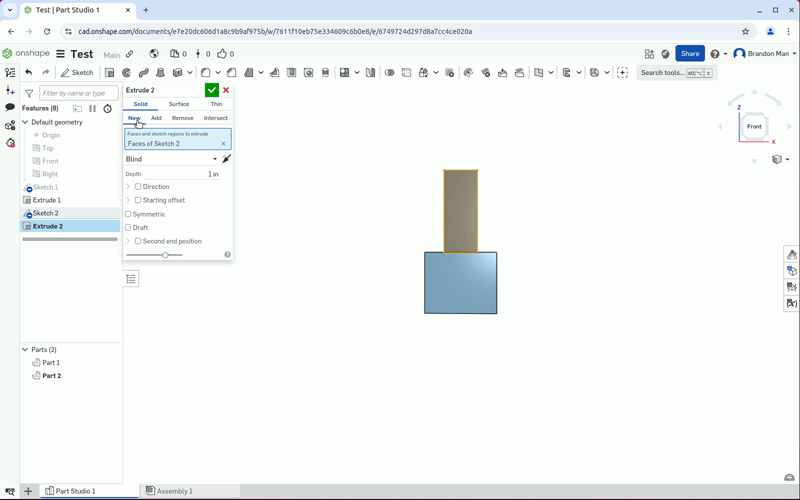
key(tab, 4)
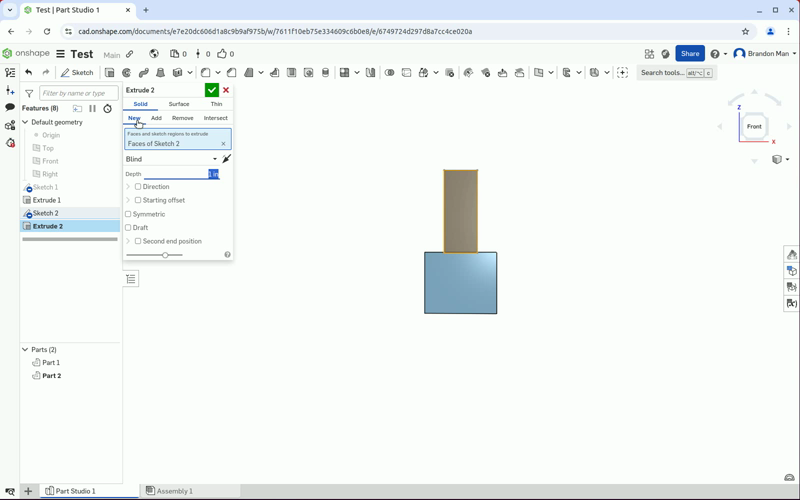
text(5.777)
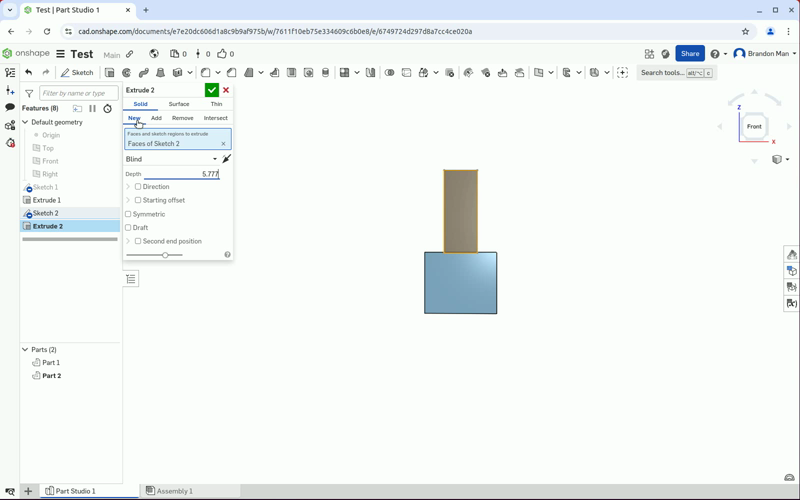
key(enter)
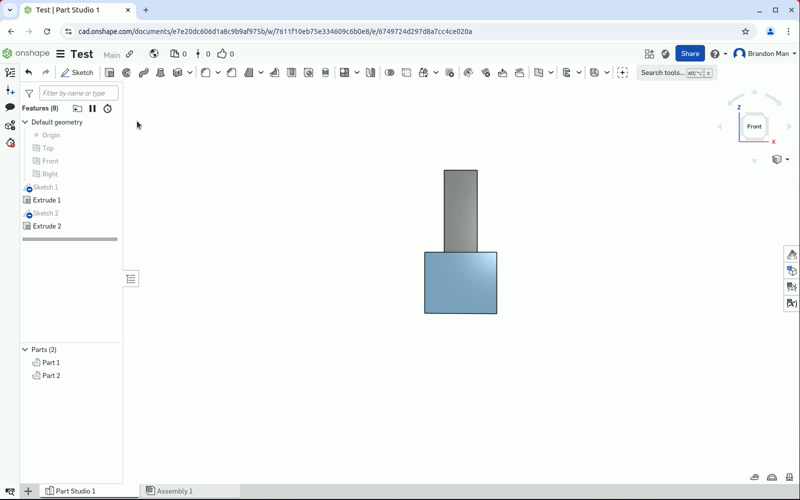
key(shift+h)
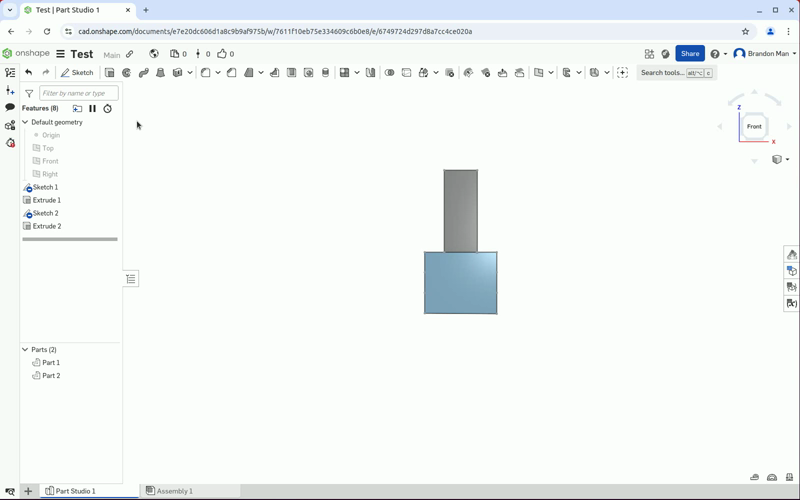
key(shift+h)
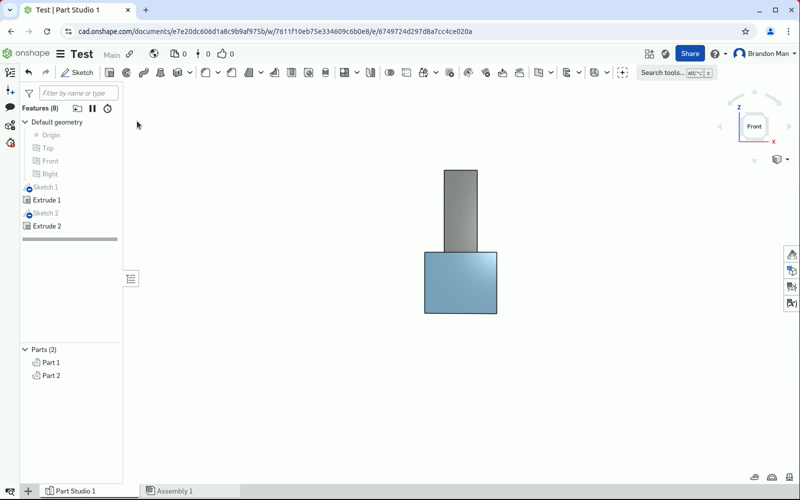
mouse_move(73, 189)
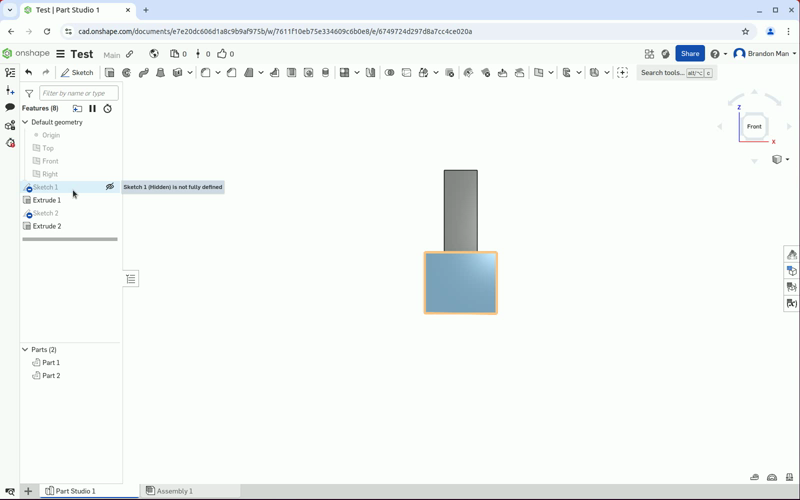
click(73, 189)
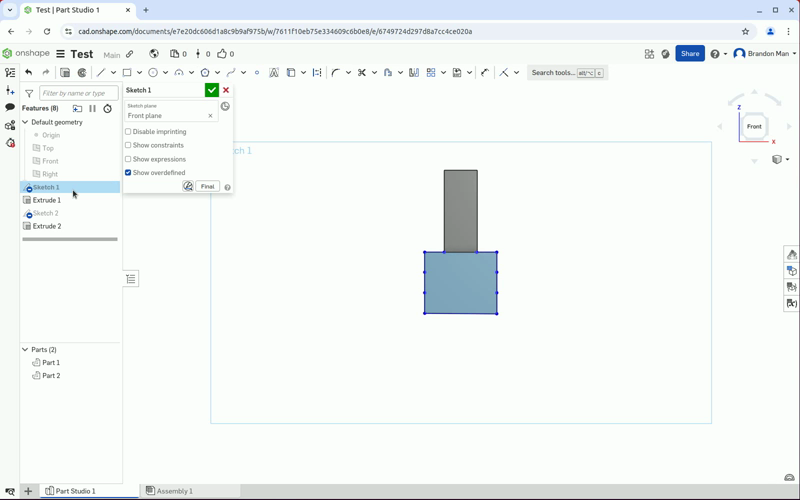
mouse_move(229, 92)
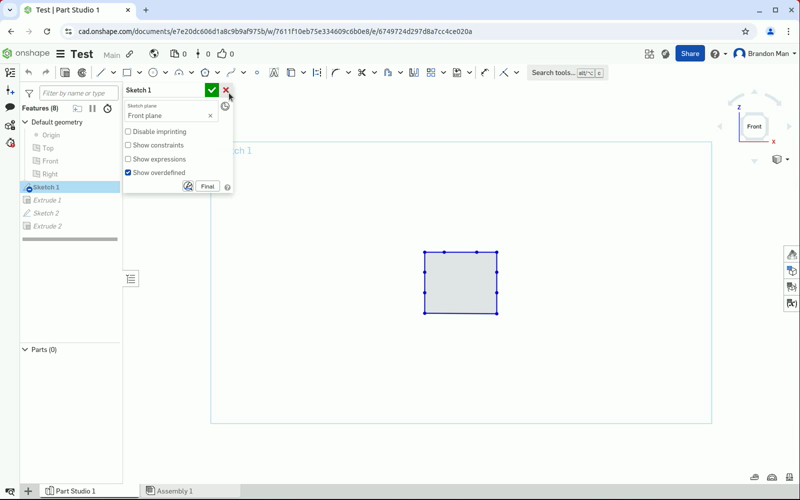
click(229, 92)
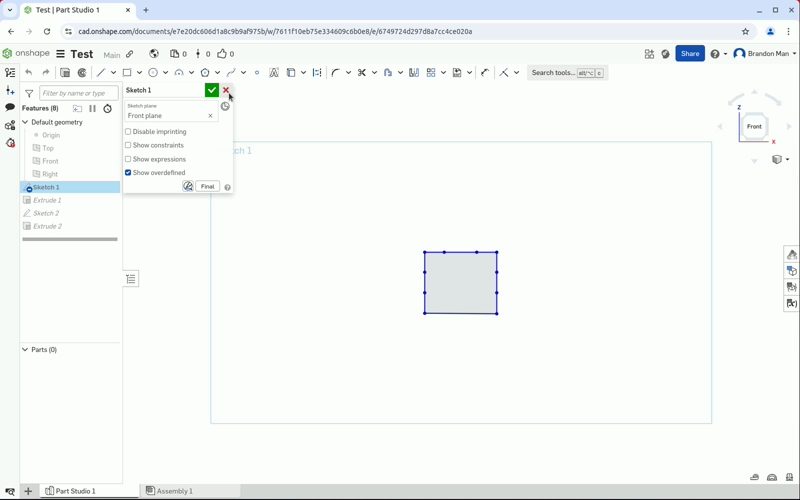
key(shift+s)
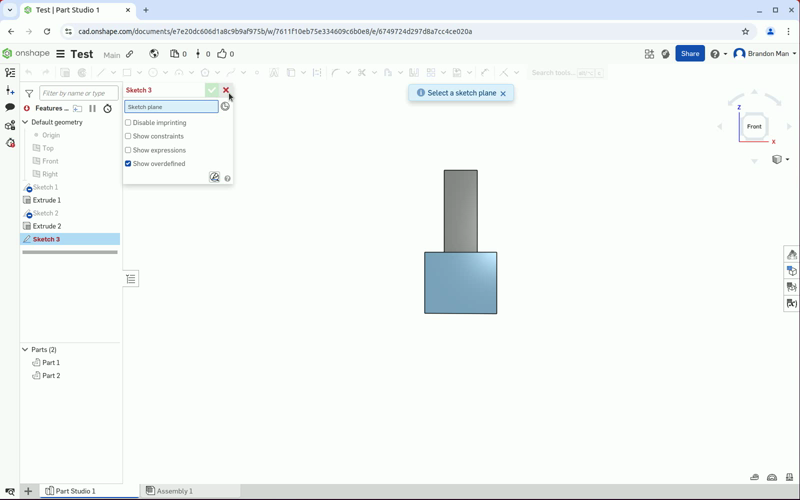
mouse_move(73, 163)
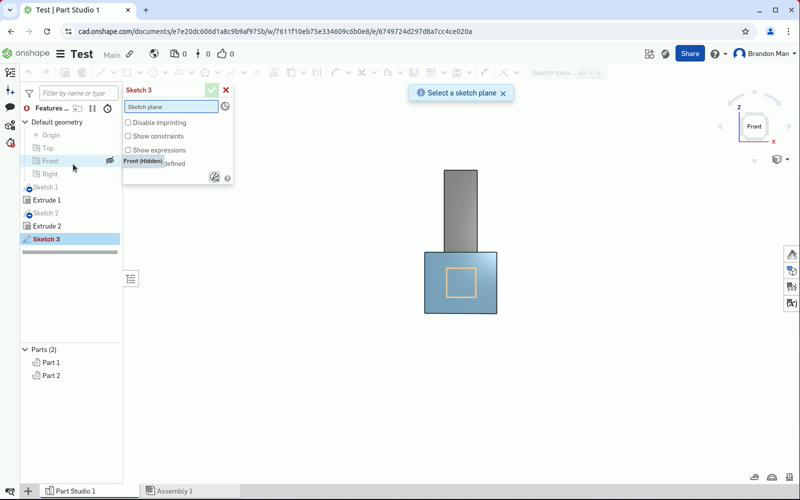
click(73, 163)
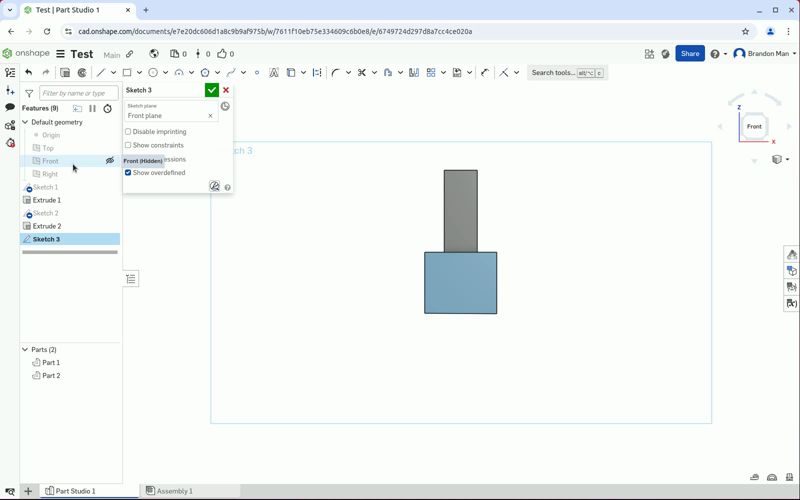
mouse_move(73, 352)
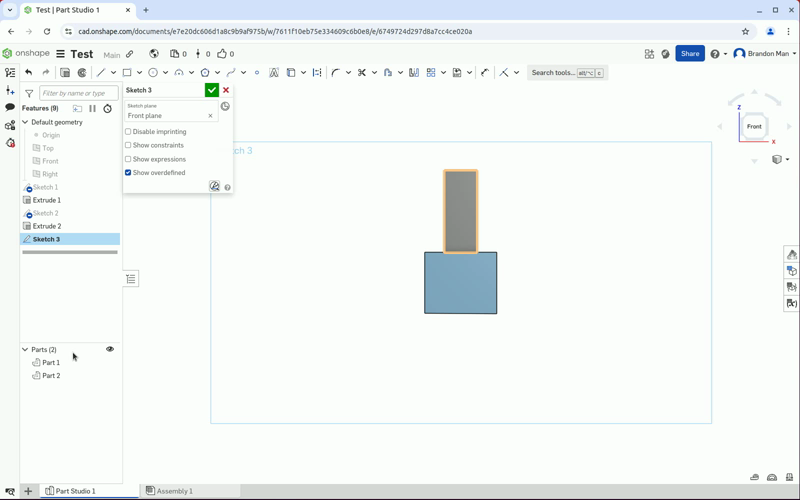
key(y)
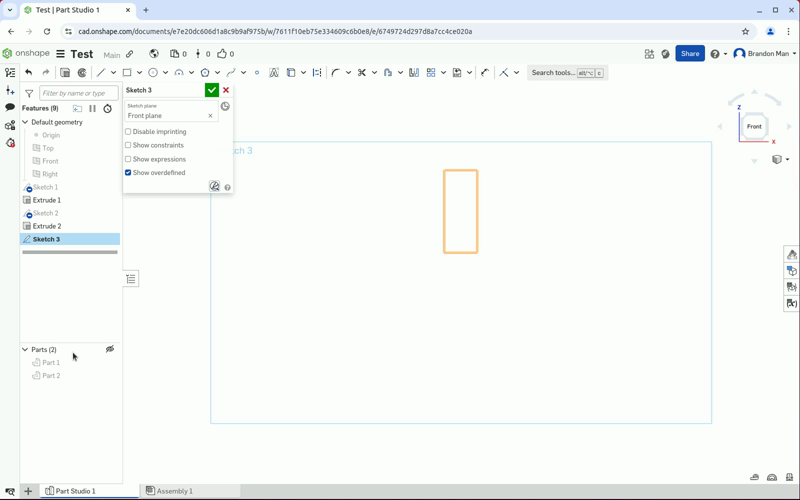
key(l)
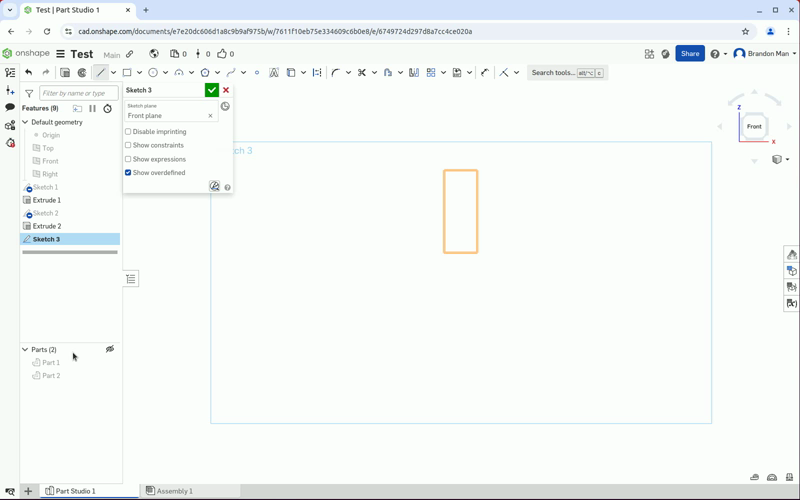
key_down(shift)
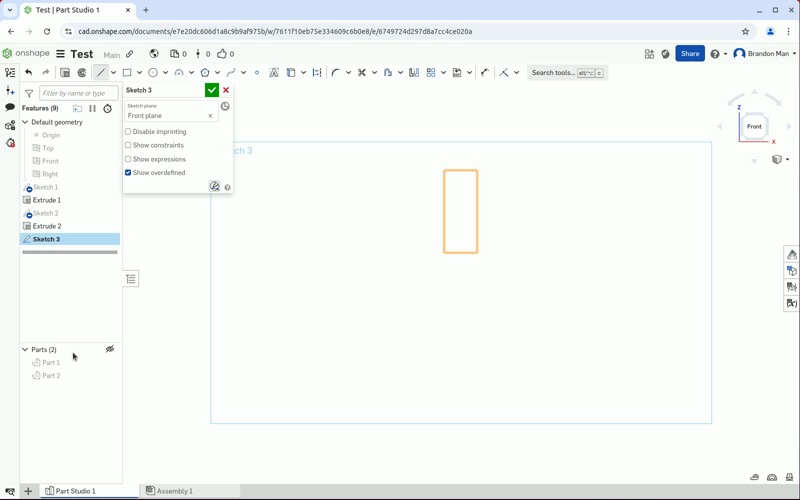
mouse_move(497, 293)
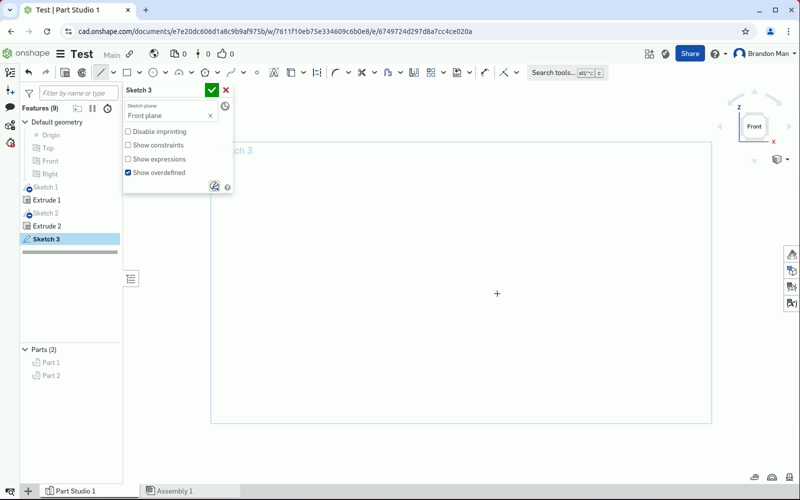
click(497, 293)
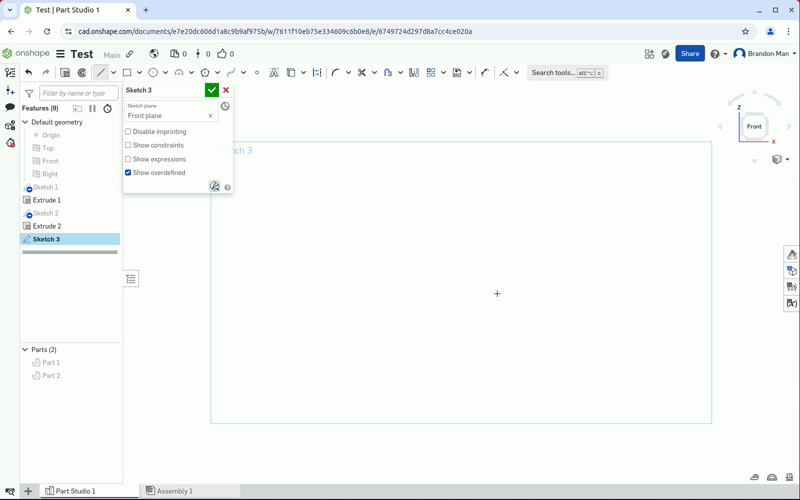
key_up(shift)
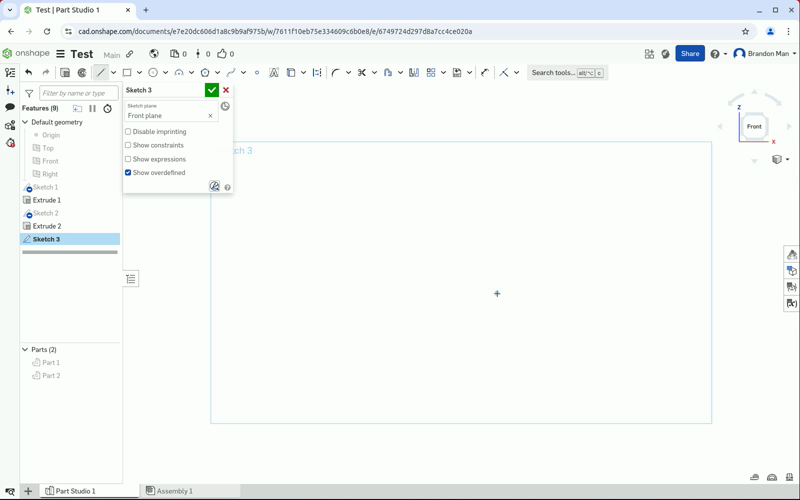
key_down(shift)
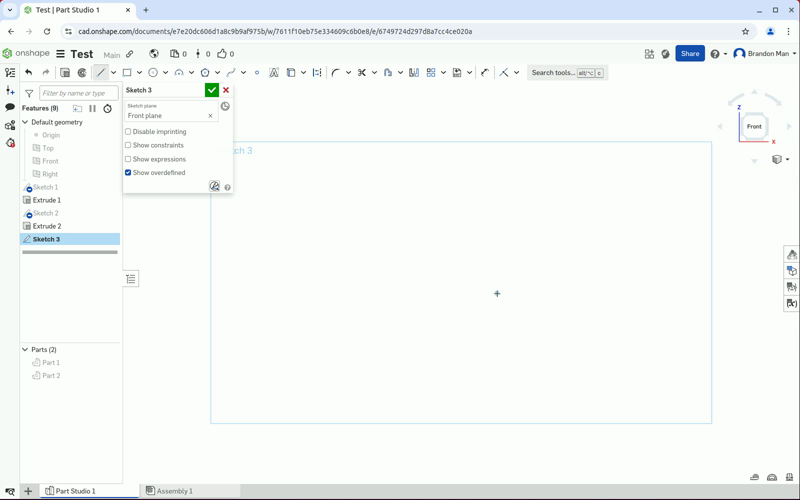
mouse_move(527, 293)
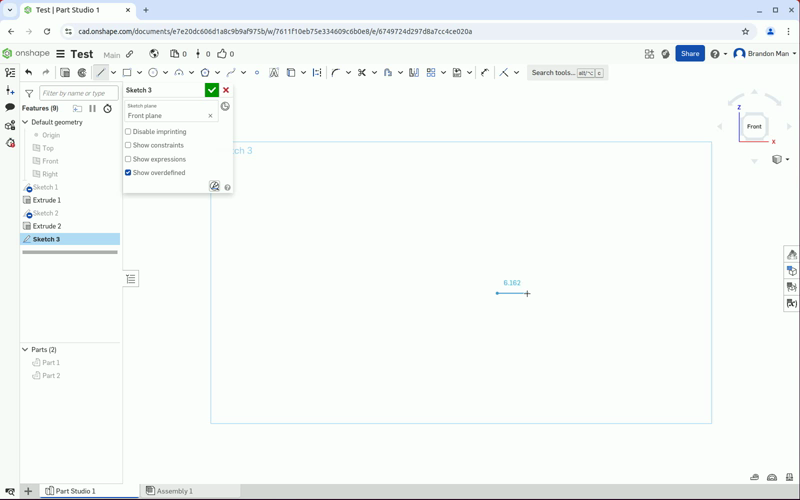
mouse_move(518, 293)
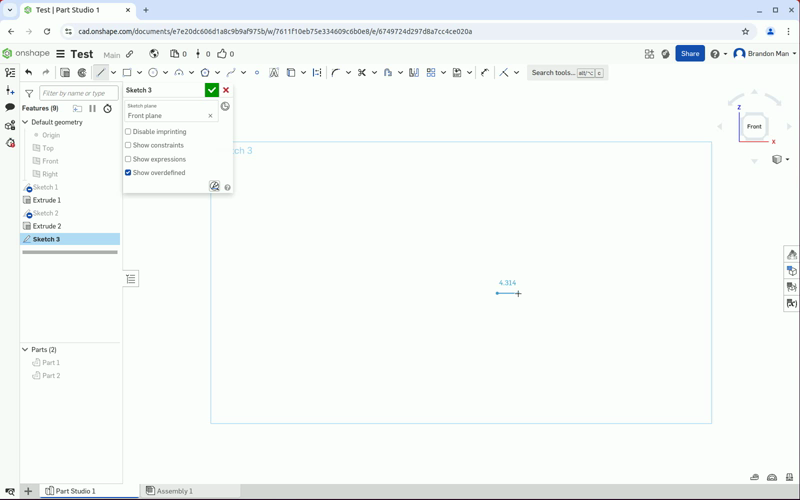
click(518, 293)
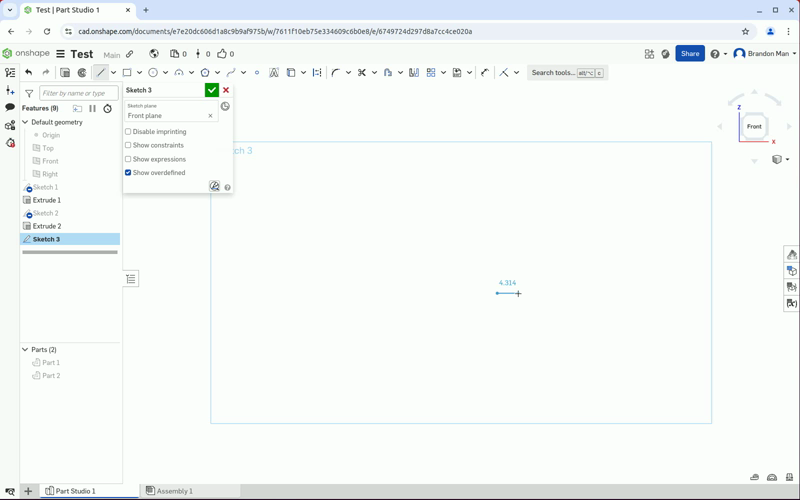
key_up(shift)
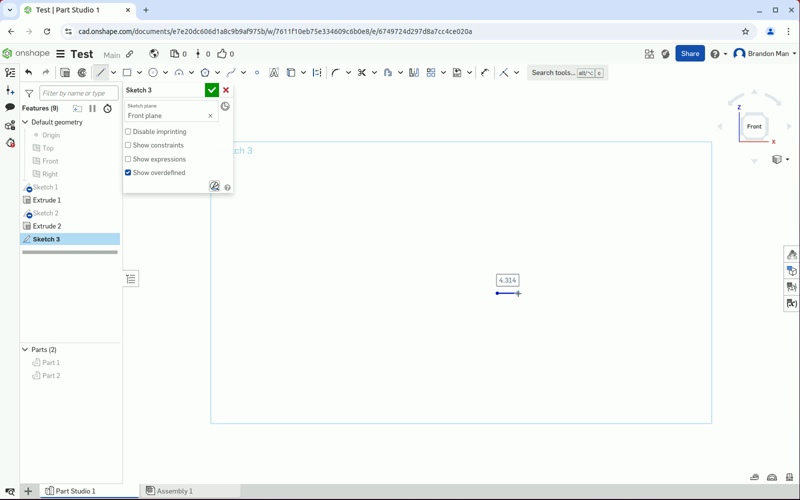
key_down(shift)
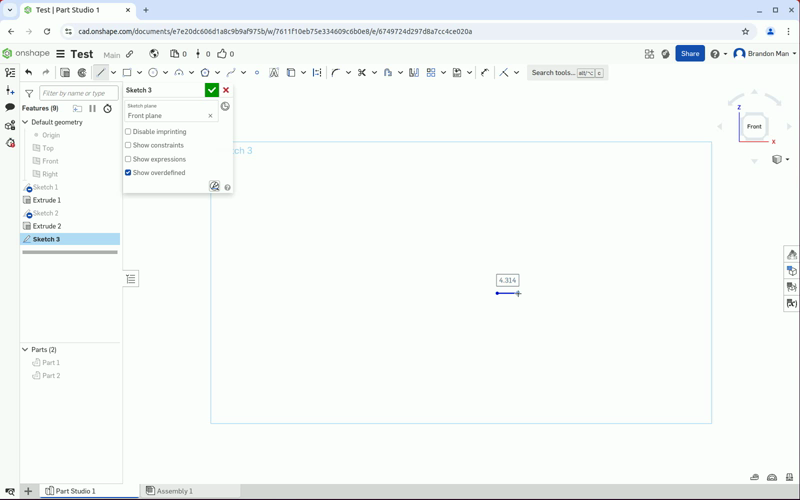
mouse_move(548, 293)
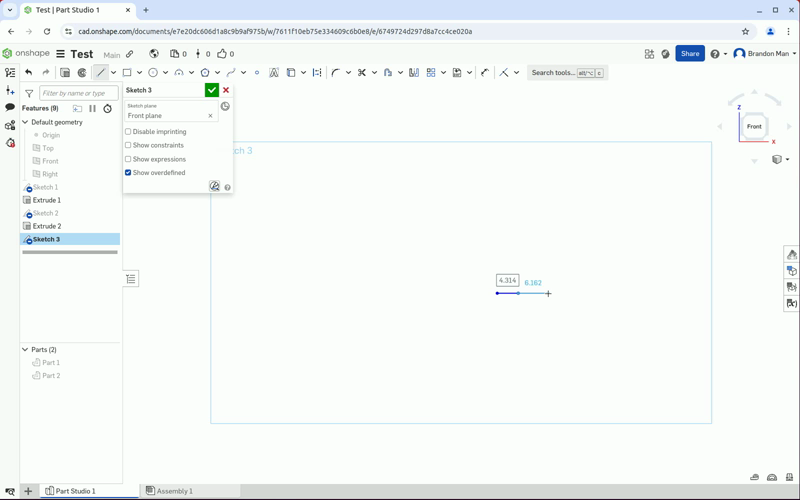
mouse_move(518, 272)
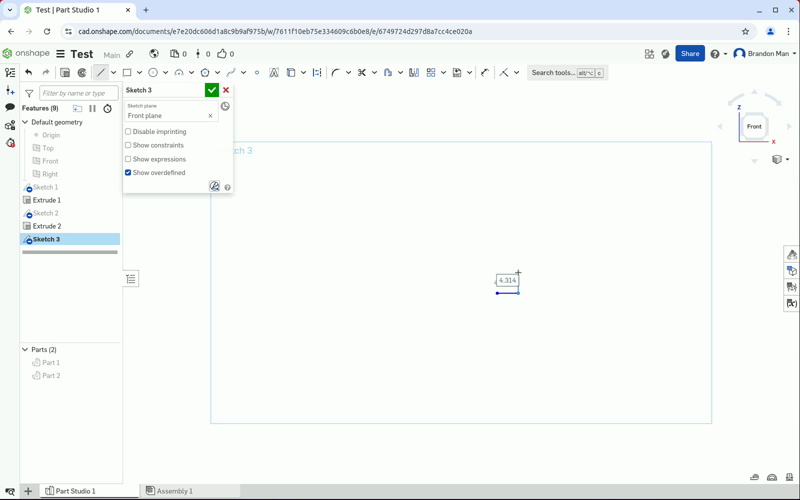
click(518, 272)
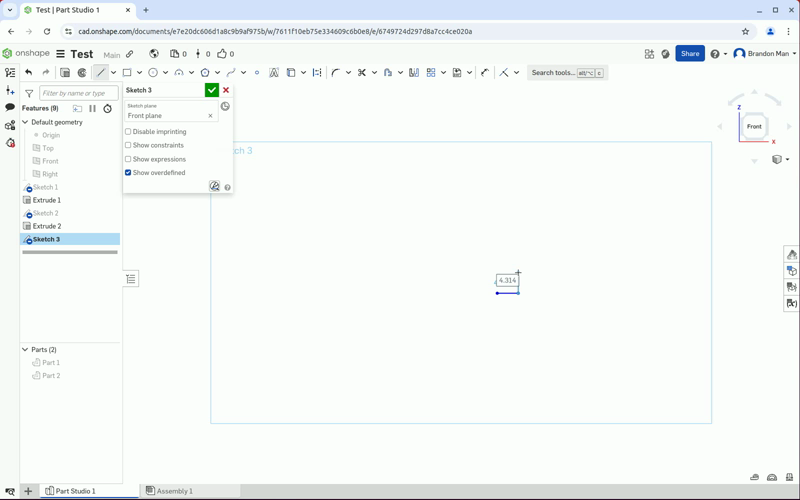
key_up(shift)
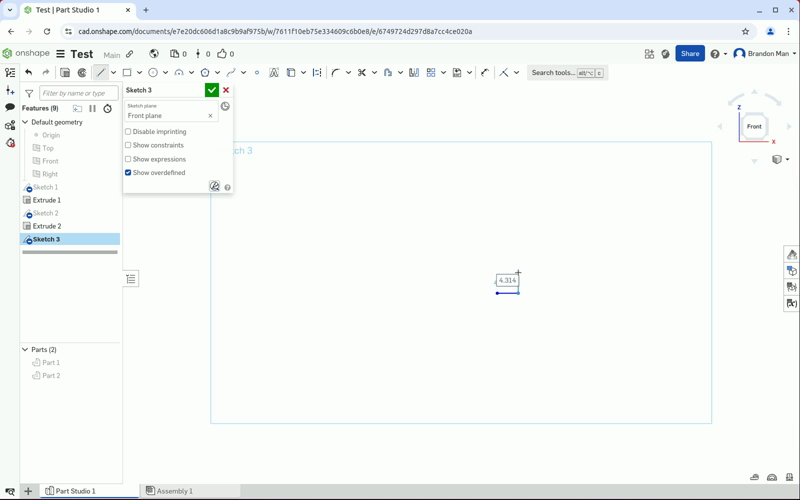
key_down(shift)
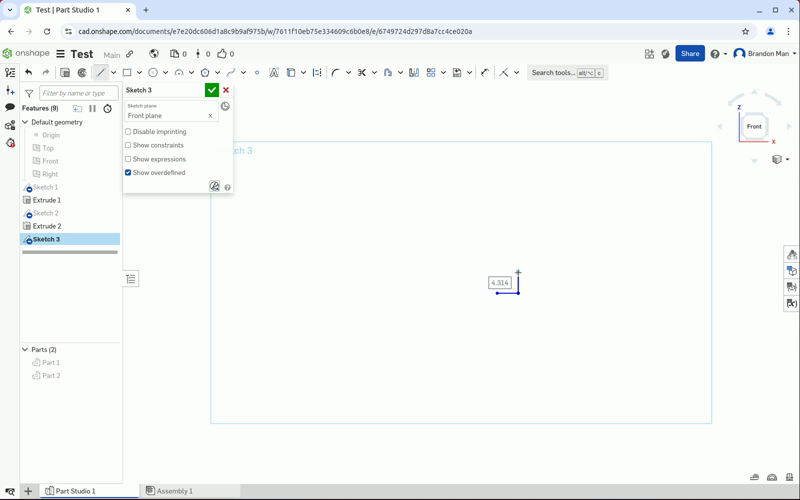
mouse_move(548, 272)
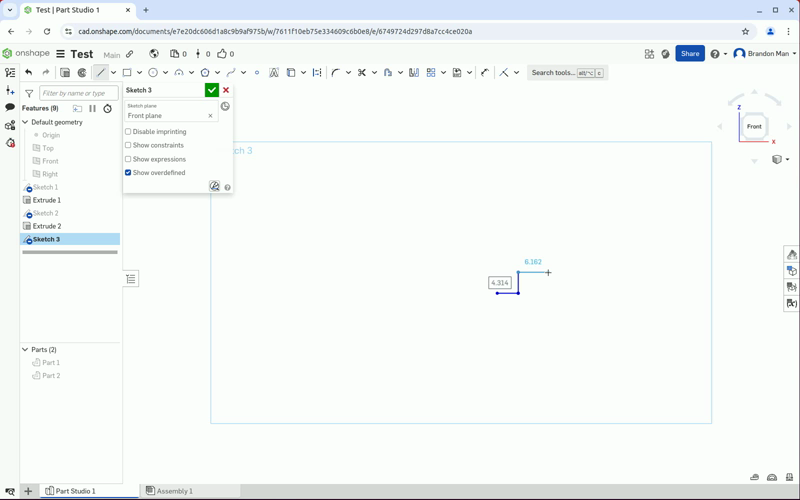
mouse_move(497, 272)
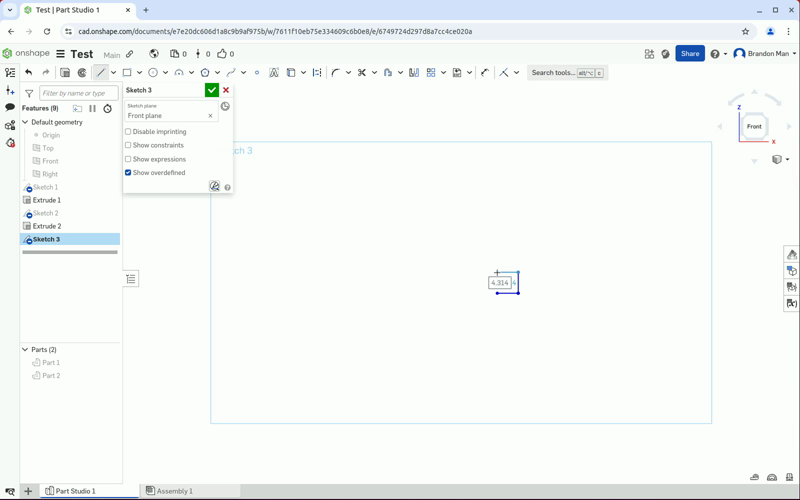
click(497, 272)
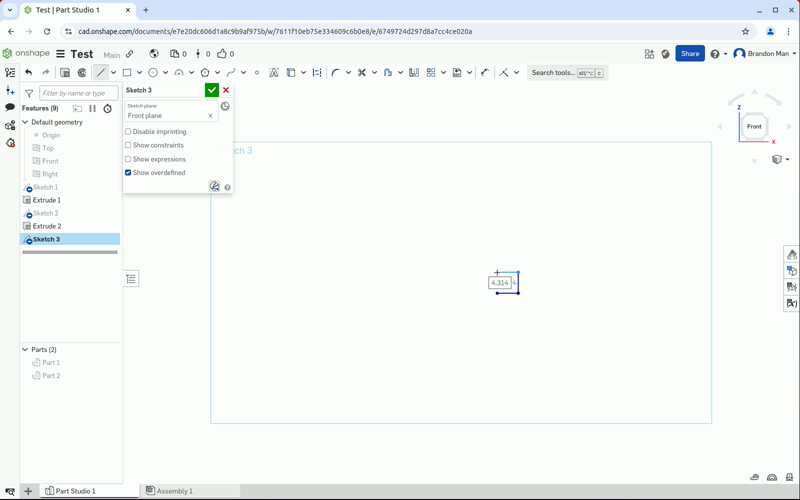
key_up(shift)
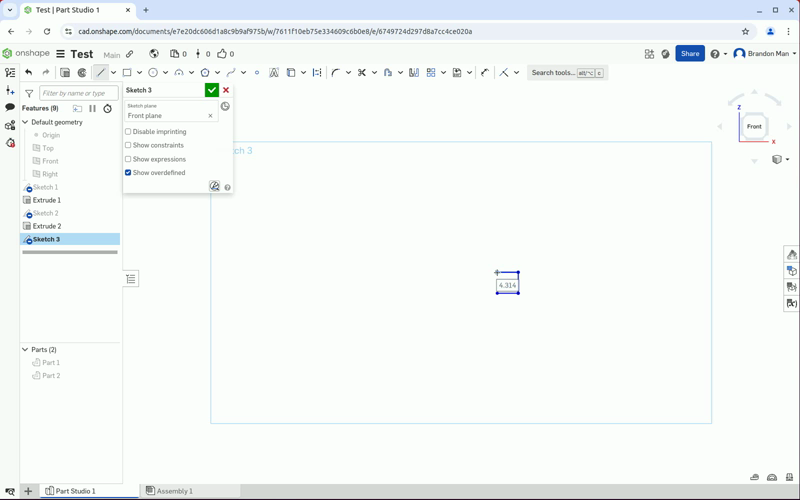
mouse_move(527, 272)
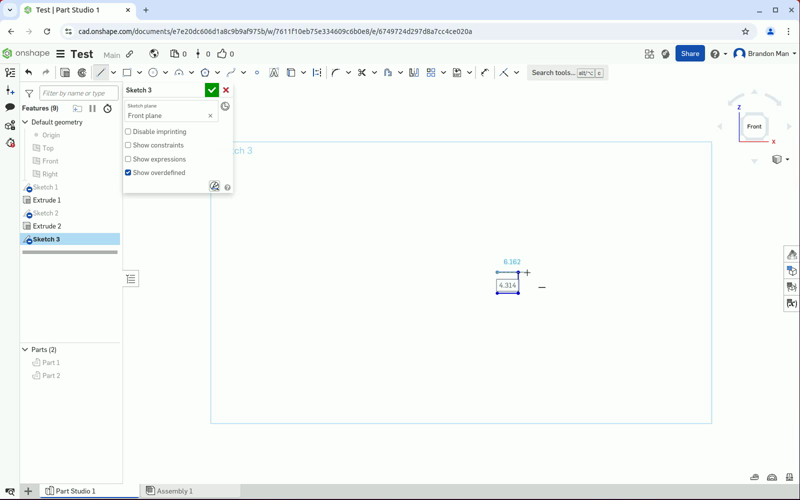
key_down(shift)
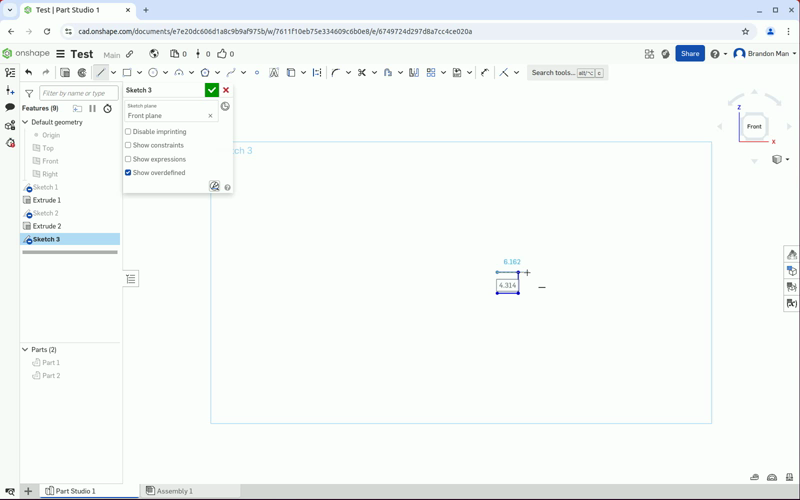
mouse_move(497, 293)
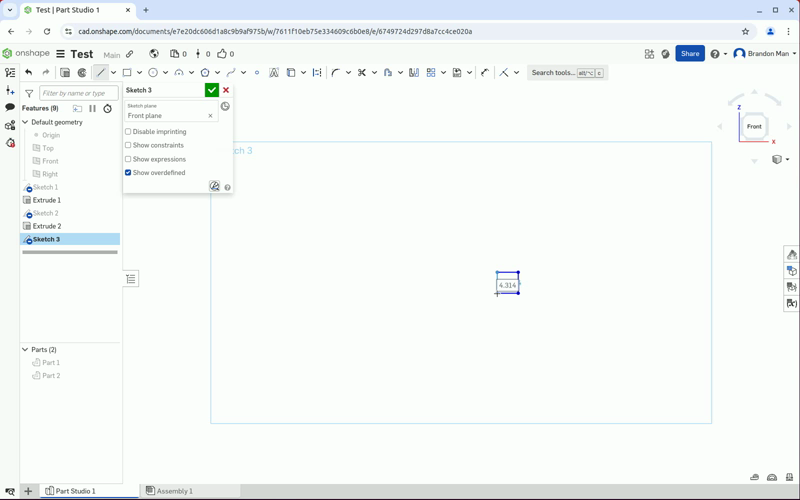
key_up(shift)
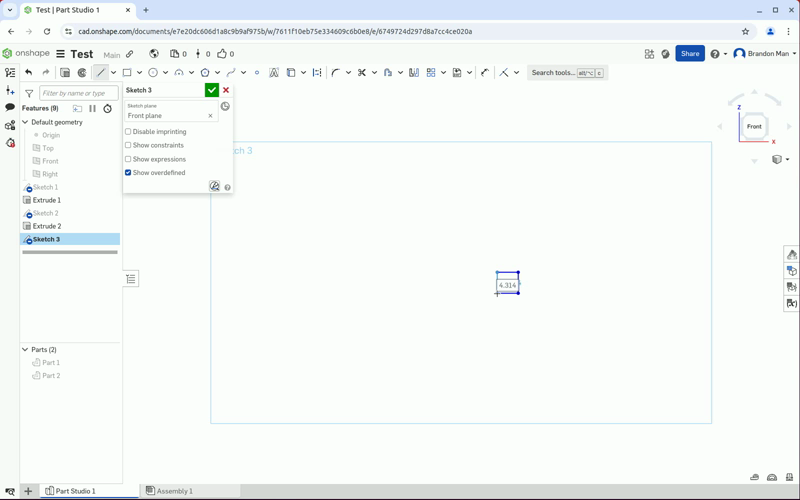
click(497, 293)
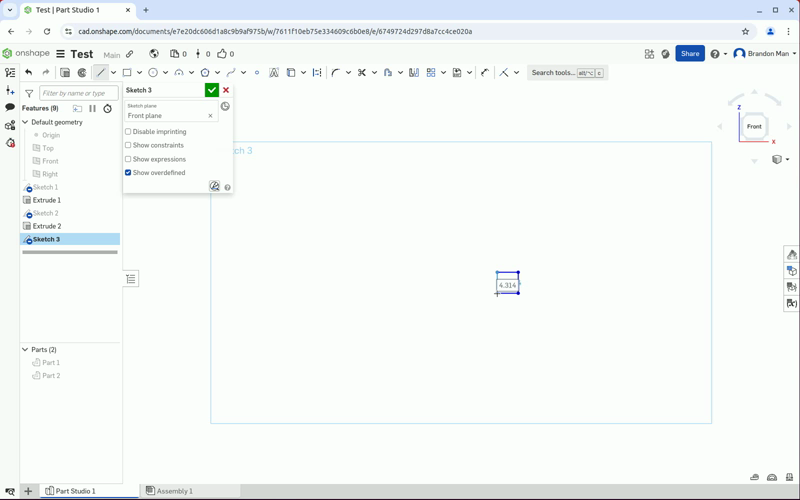
key(esc)
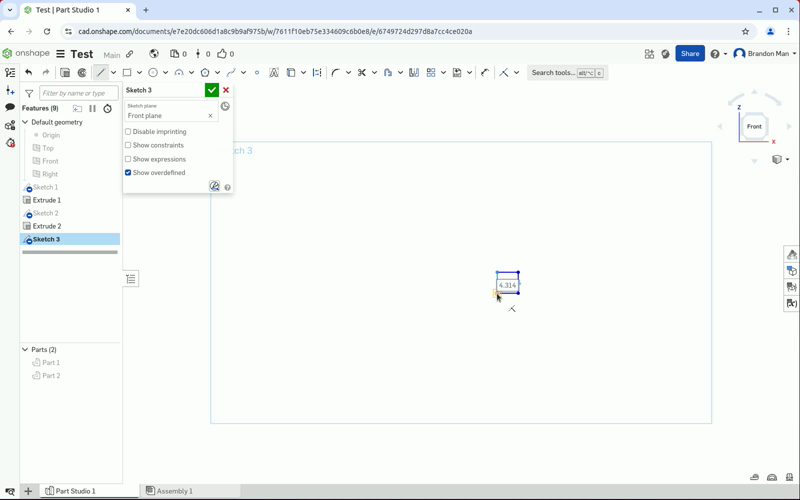
key(c)
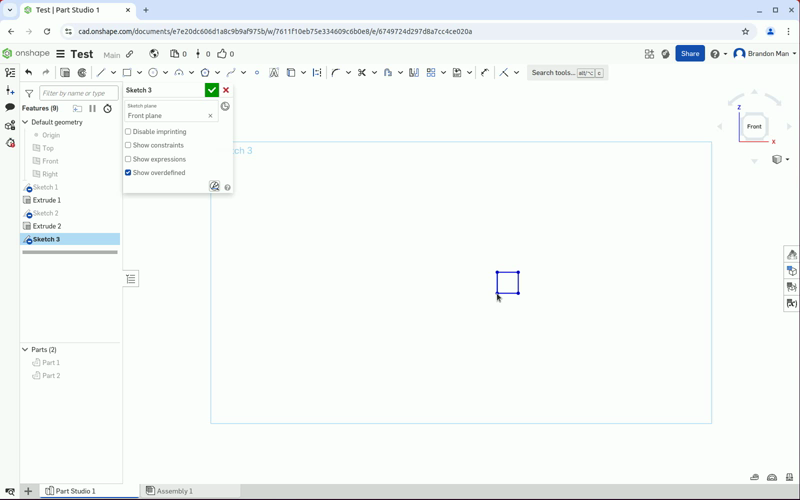
key_down(shift)
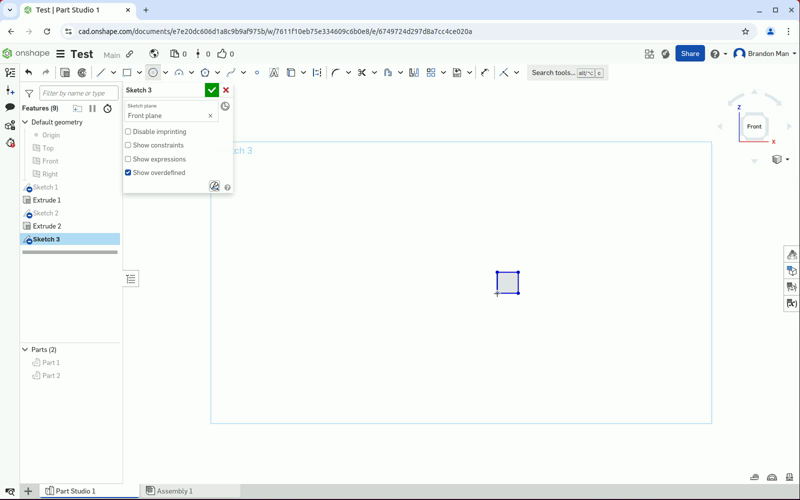
mouse_move(507, 282)
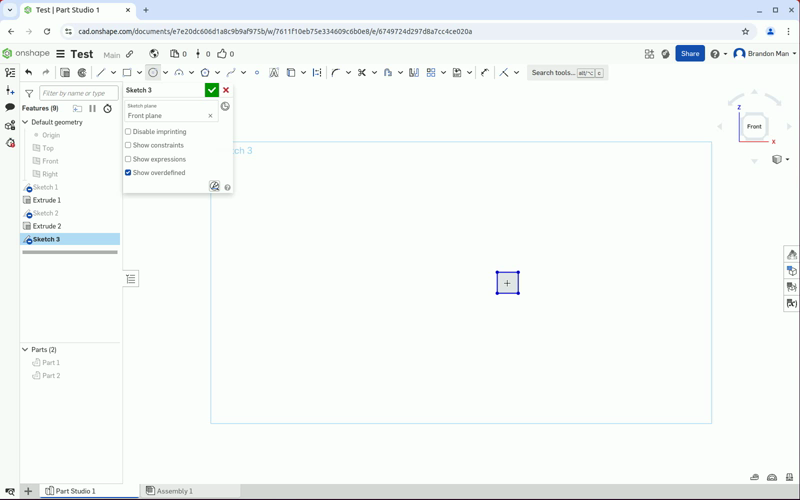
click(507, 282)
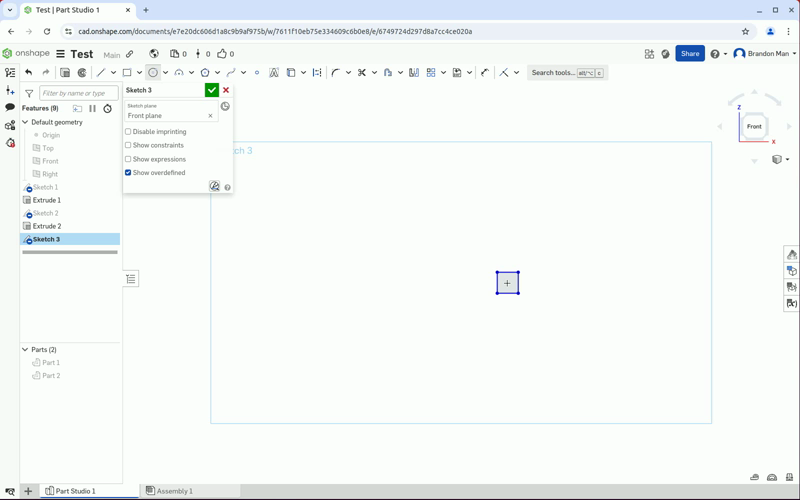
key_up(shift)
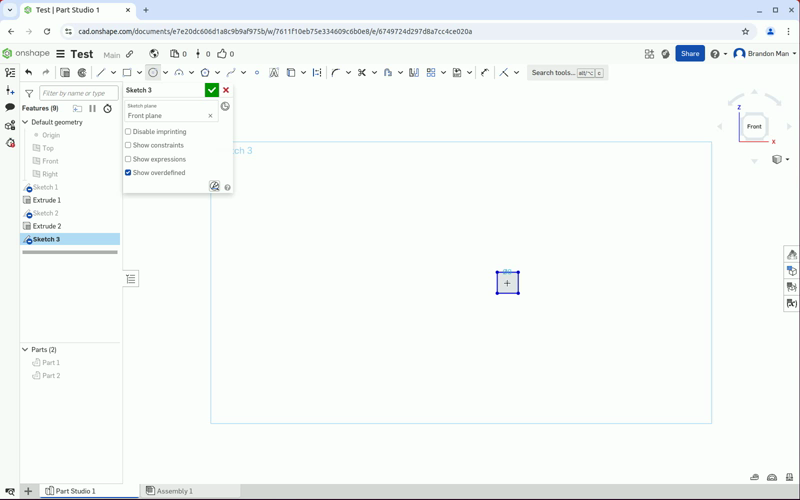
mouse_move(512, 282)
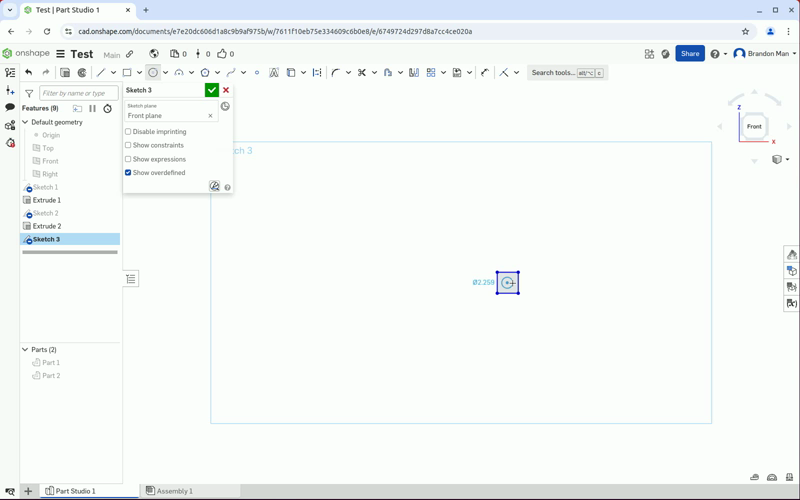
click(512, 282)
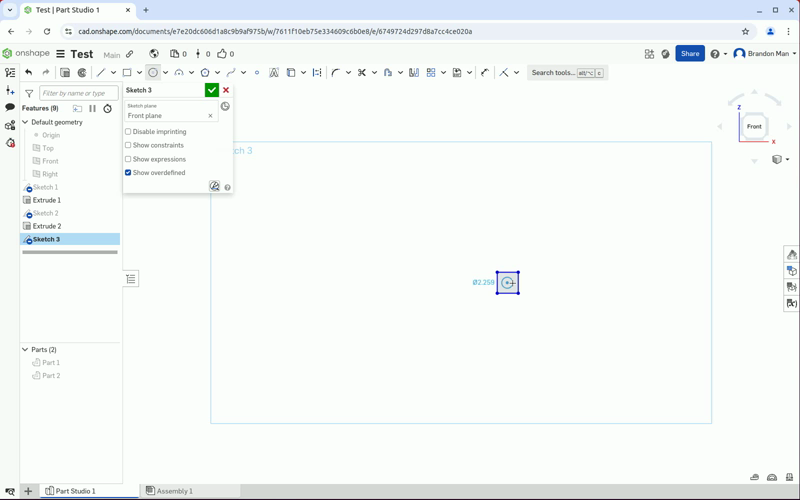
key(esc)
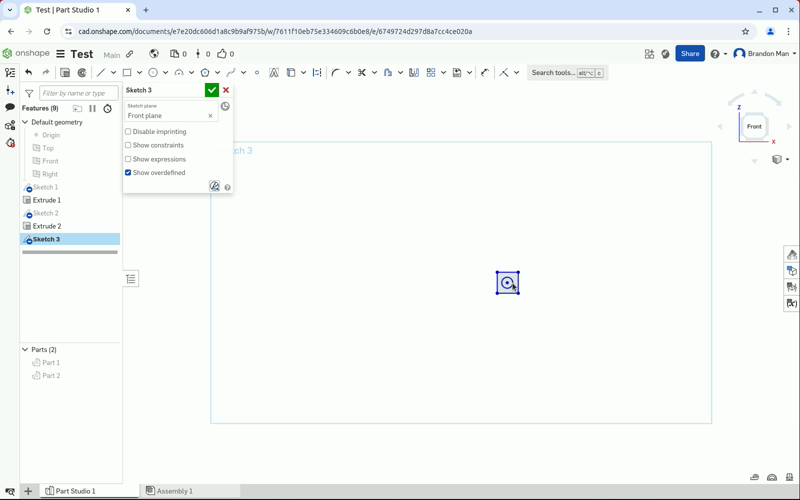
mouse_move(517, 282)
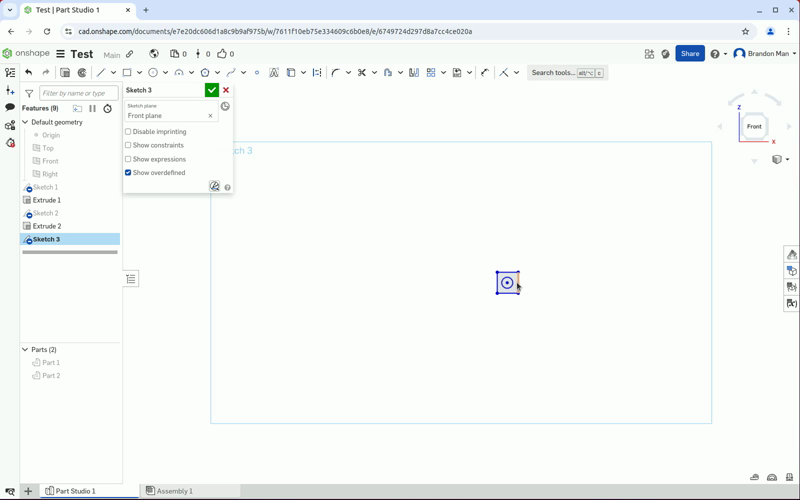
scroll(6)
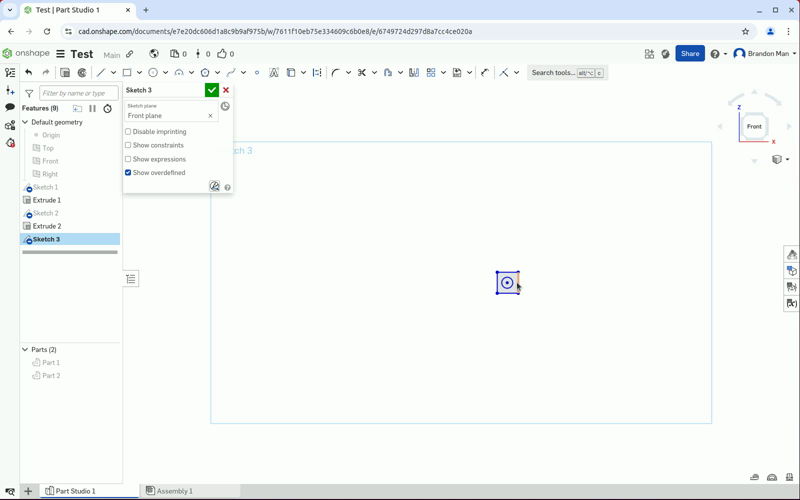
scroll(6)
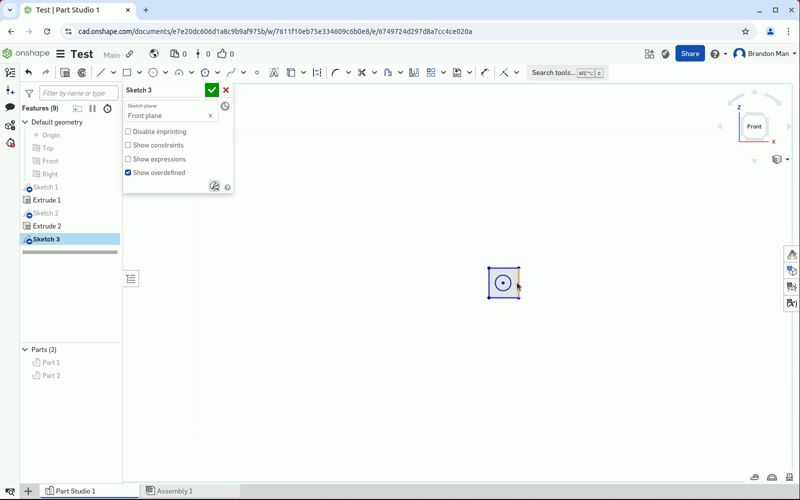
scroll(6)
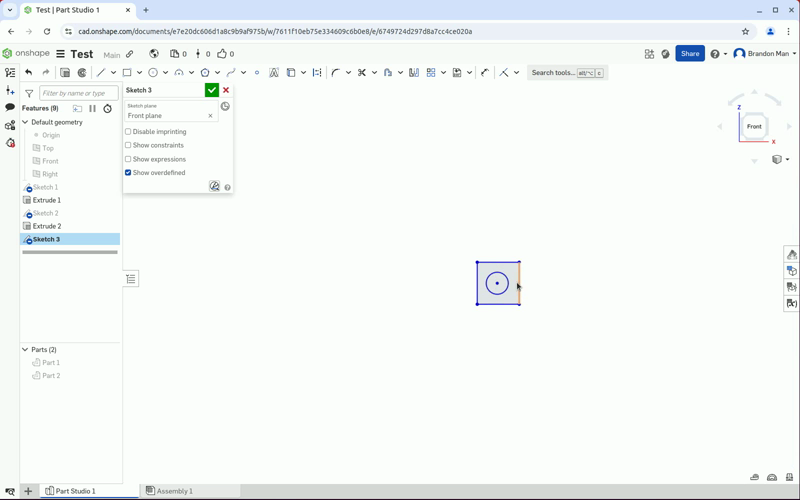
scroll(6)
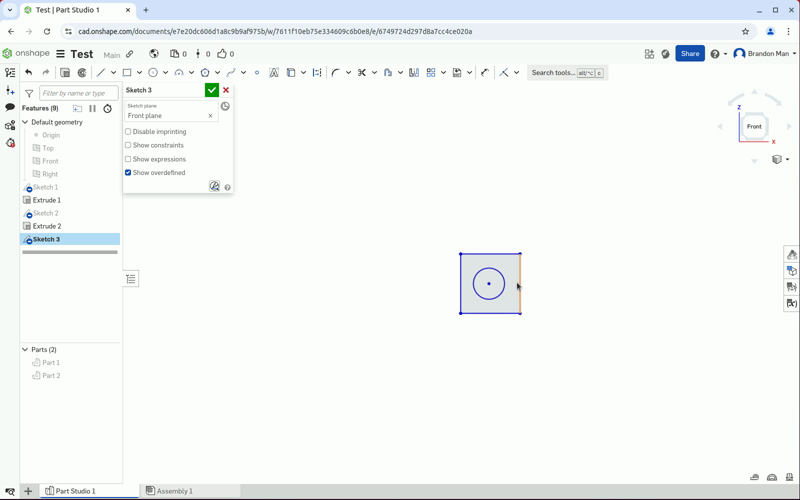
scroll(6)
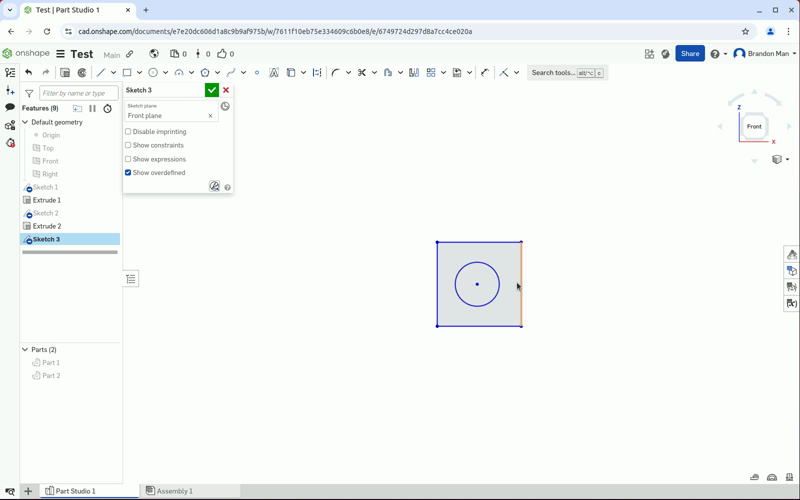
scroll(6)
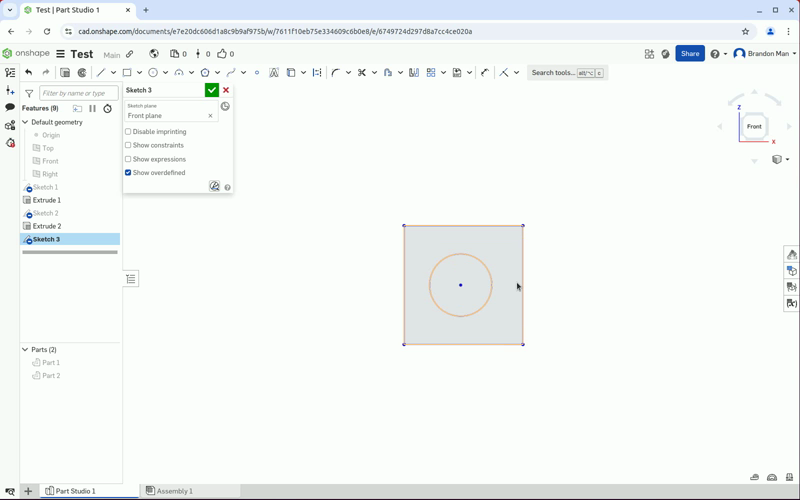
scroll(6)
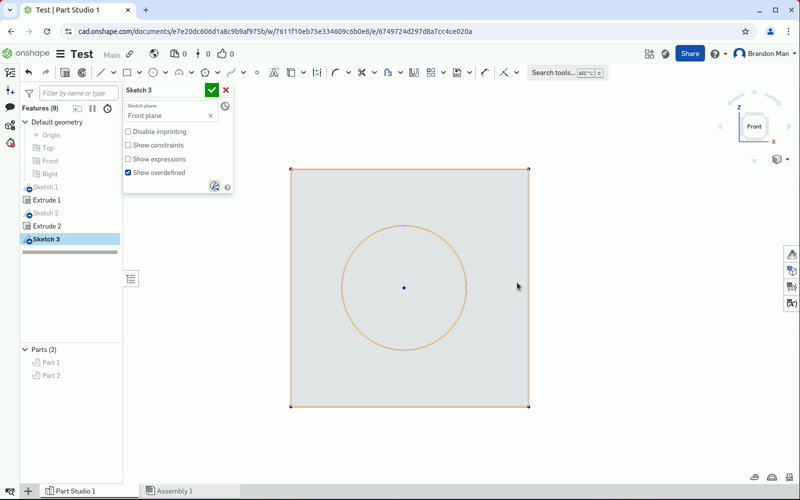
click(517, 282)
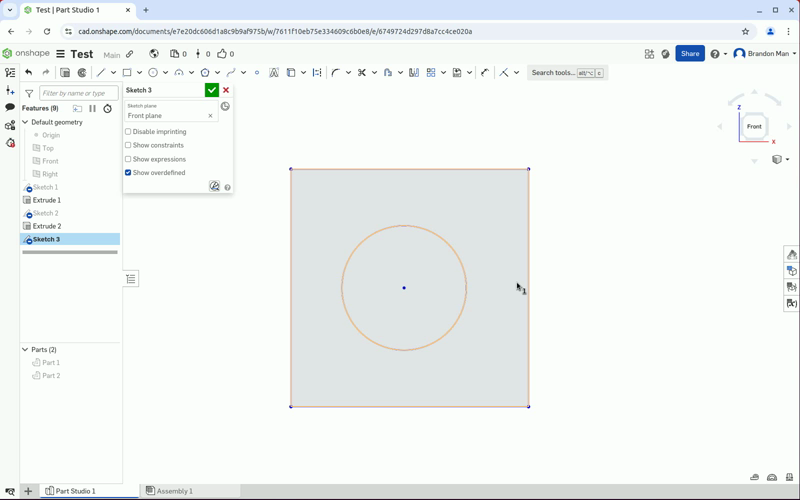
scroll(-6)
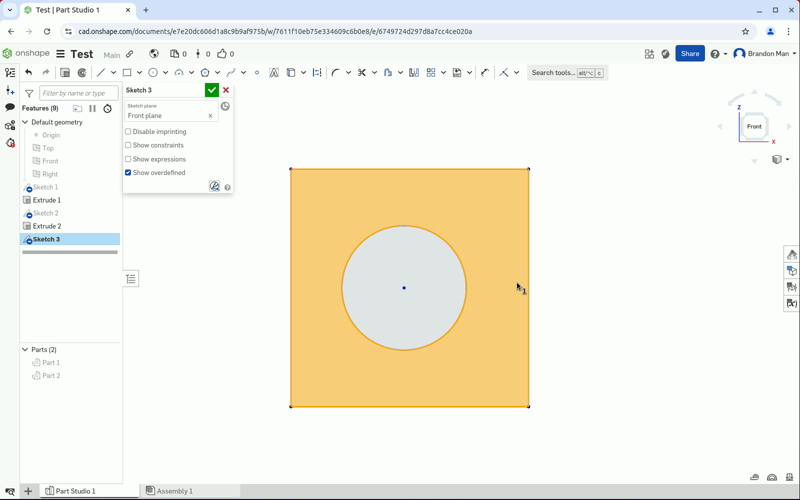
scroll(-6)
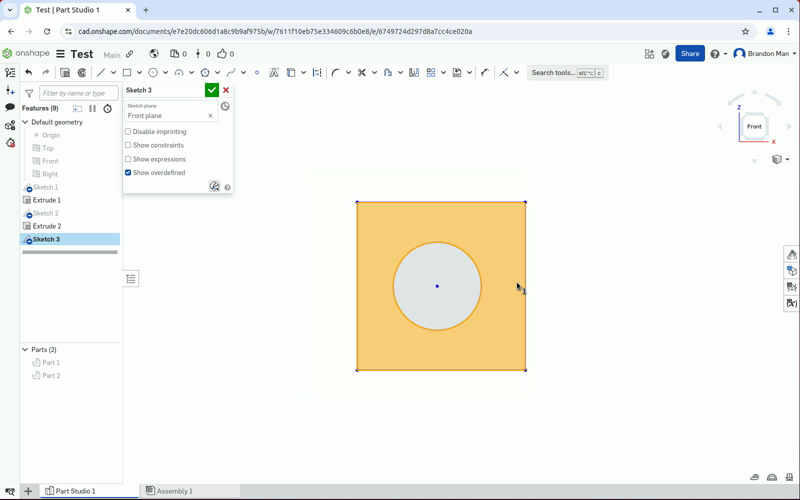
scroll(-6)
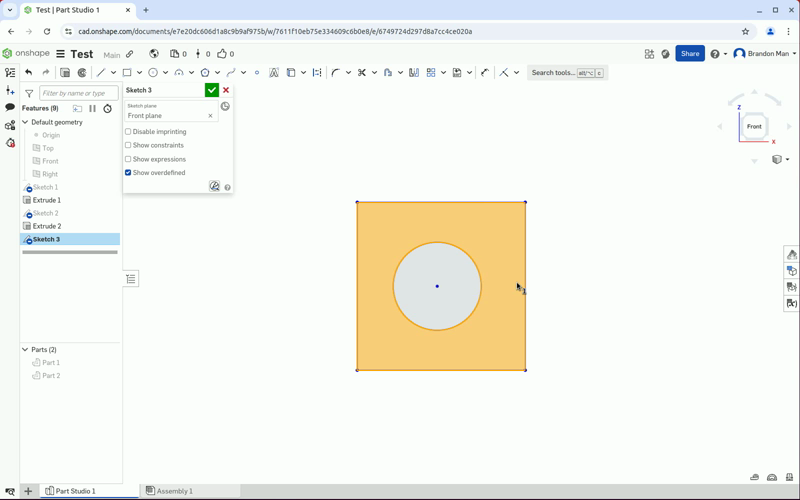
scroll(-6)
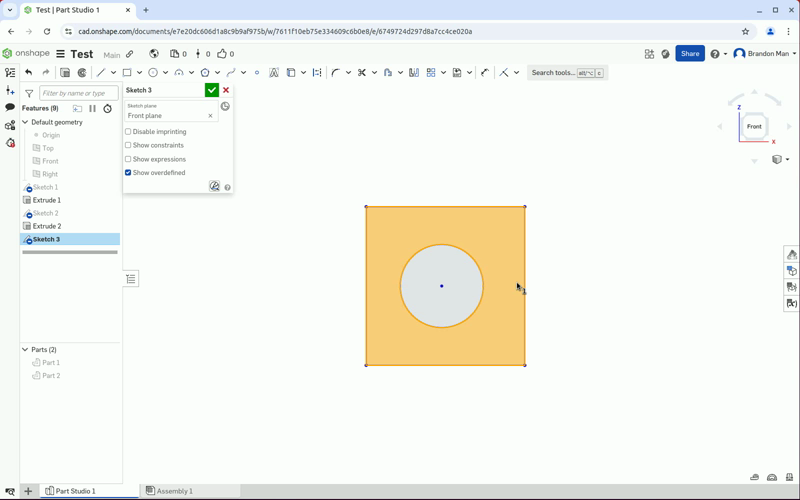
scroll(-6)
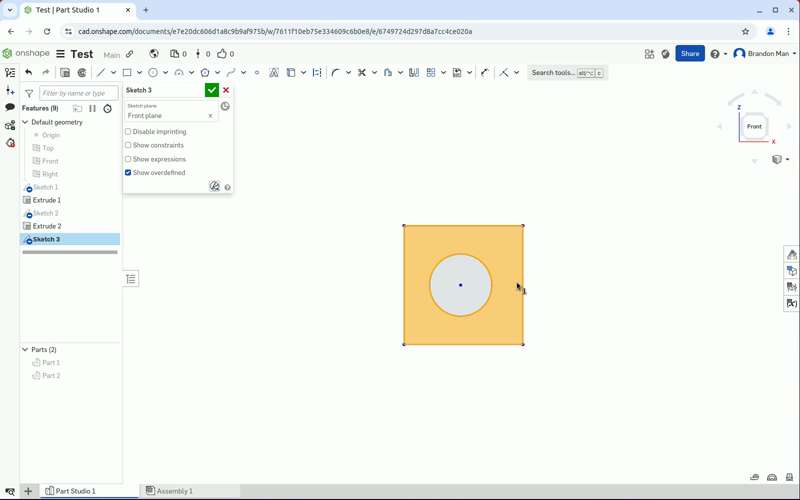
scroll(-6)
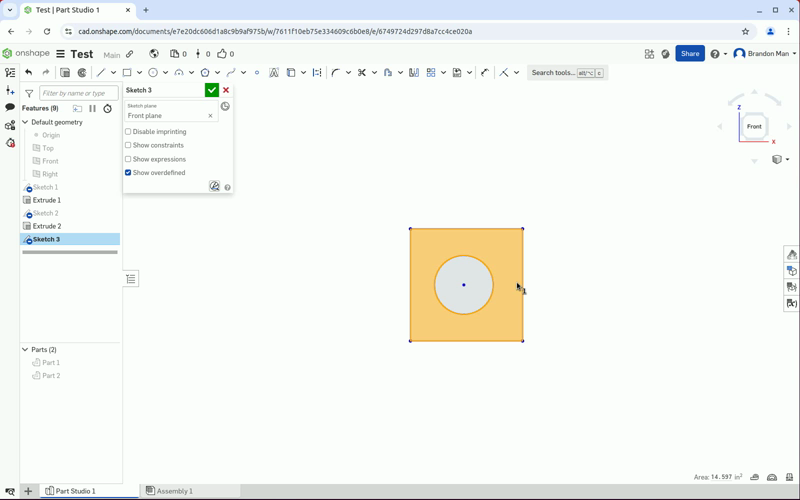
scroll(-6)
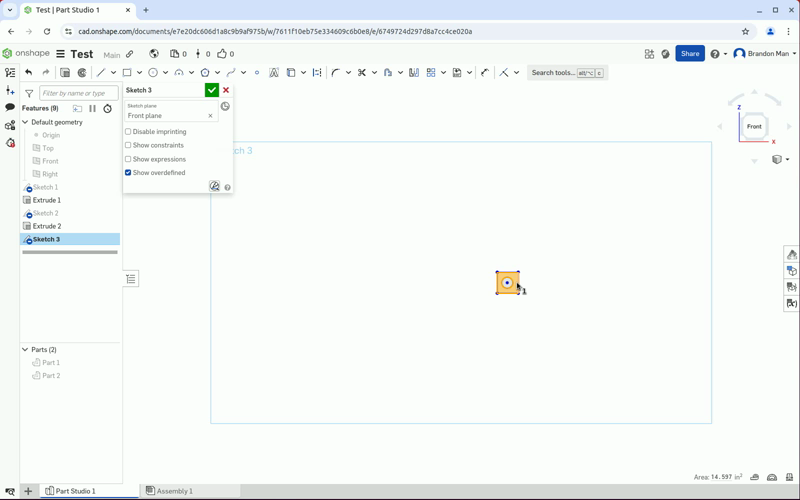
mouse_move(73, 352)
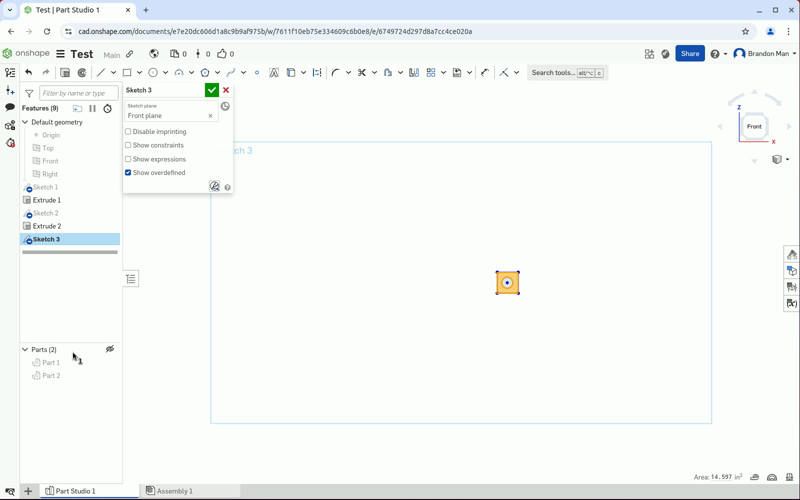
key(shift+y)
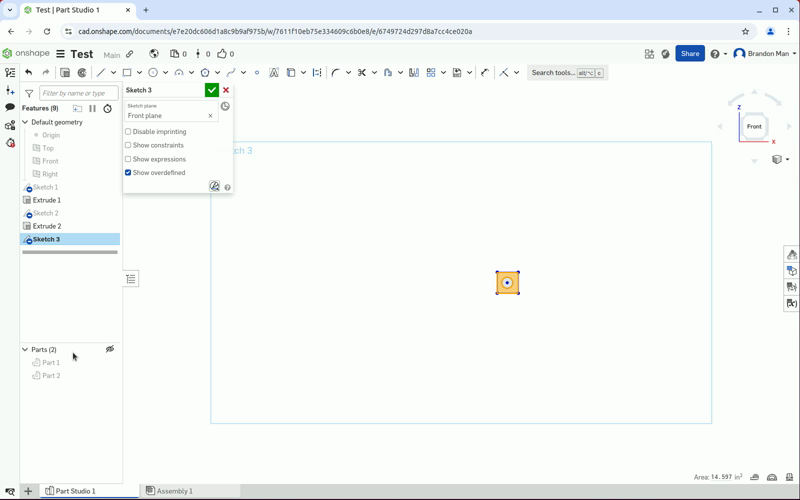
key(shift+e)
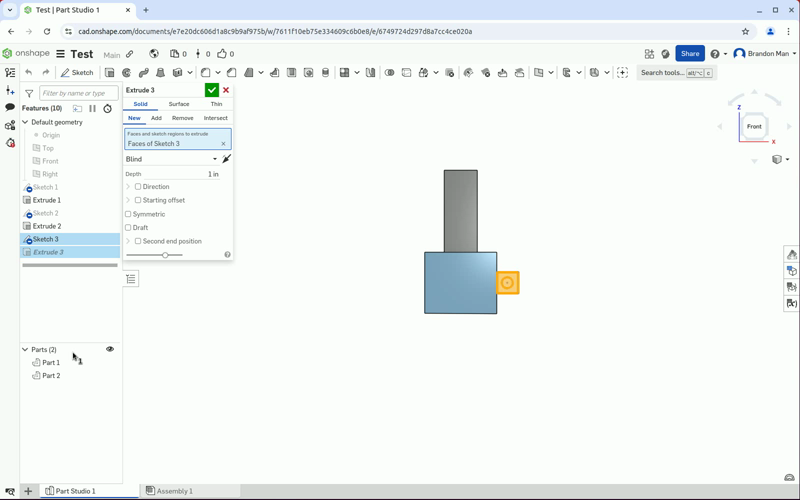
mouse_move(143, 106)
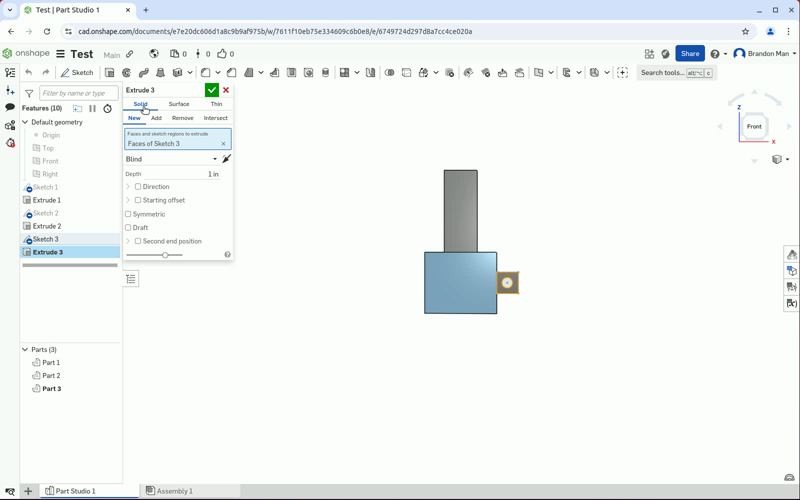
click(143, 106)
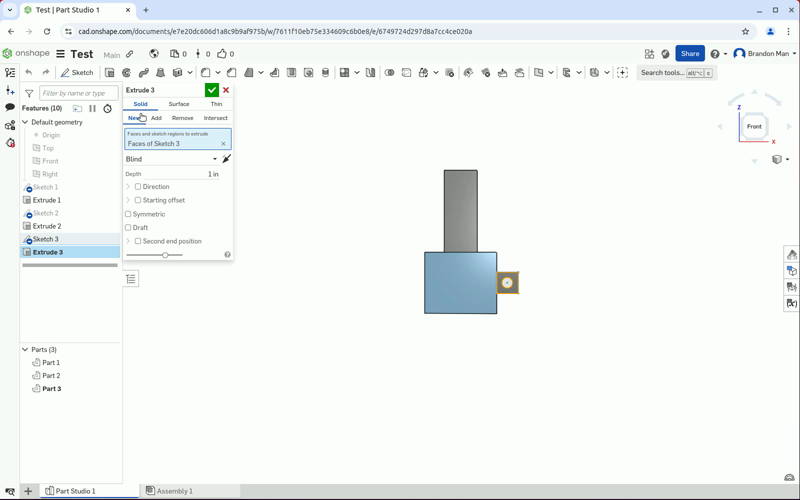
mouse_move(137, 120)
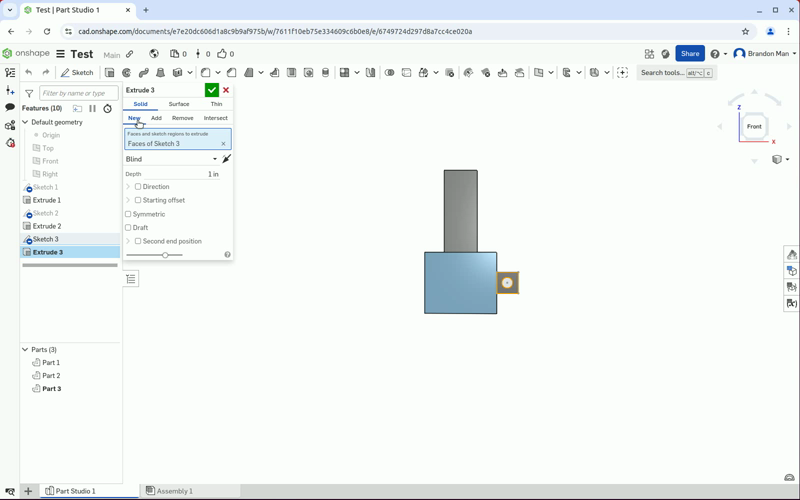
click(137, 120)
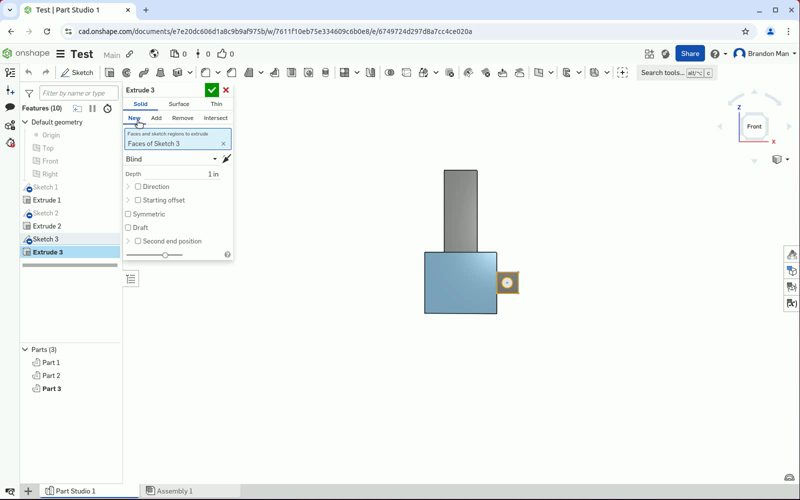
key(tab, 4)
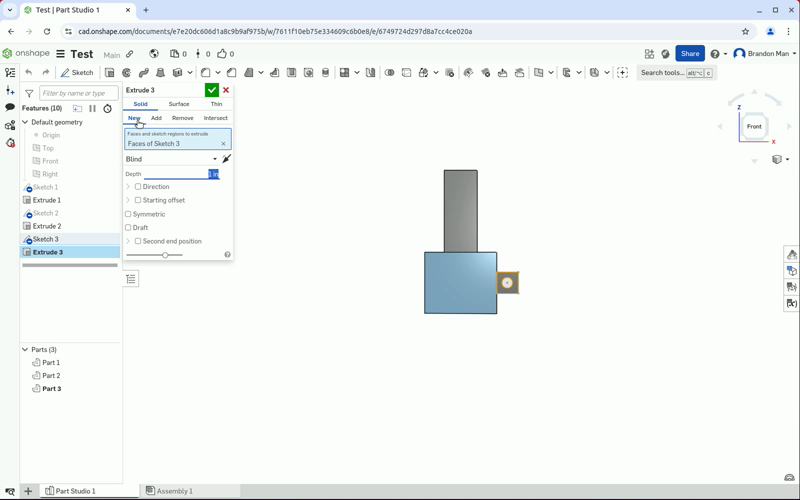
text(3.611)
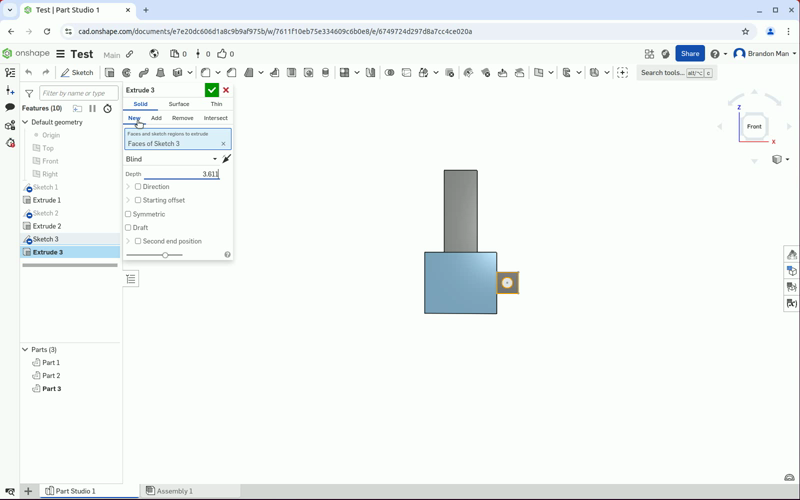
key(enter)
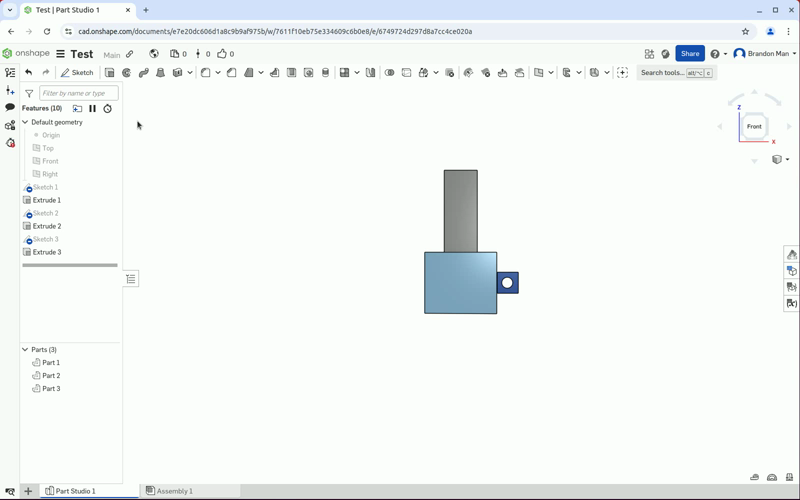
key(shift+h)
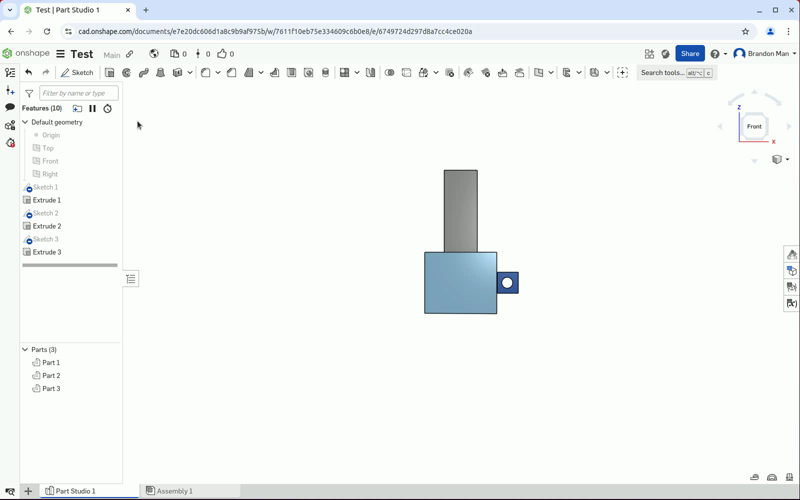
key(shift+h)
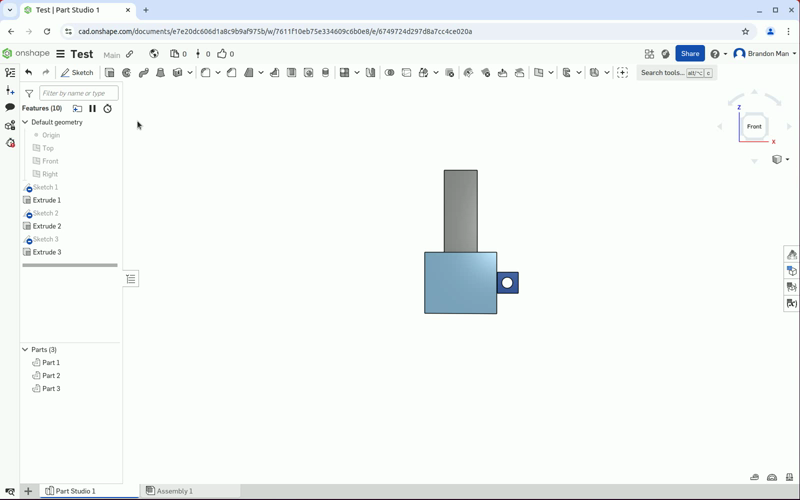
mouse_move(73, 189)
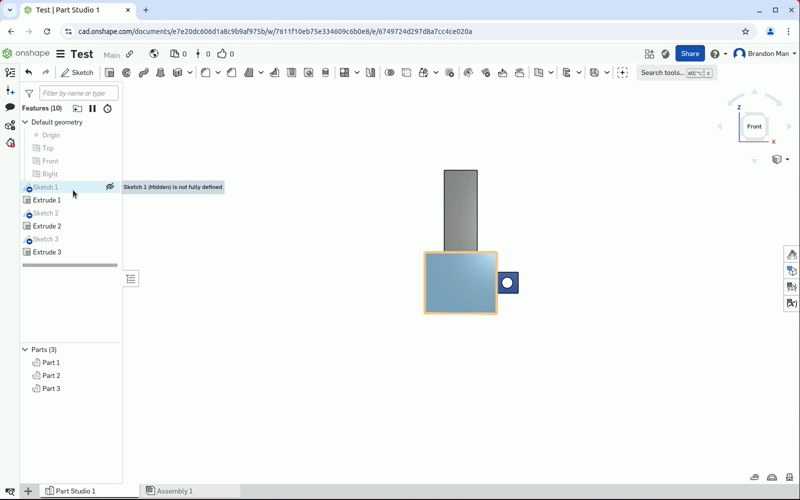
click(73, 189)
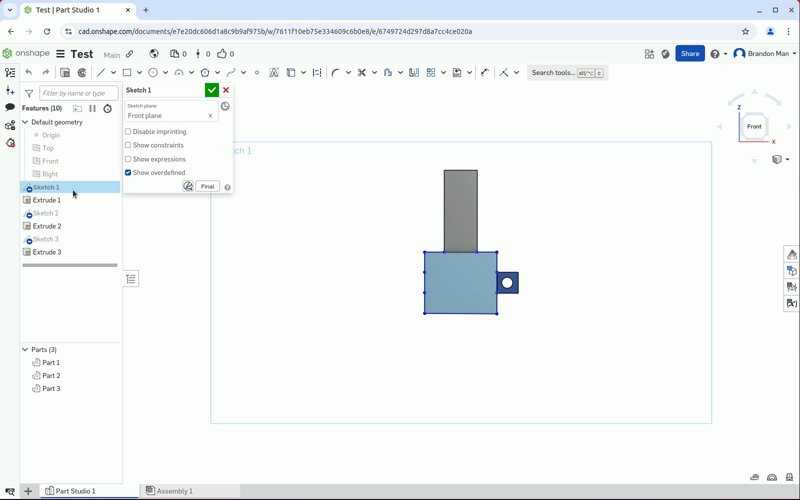
mouse_move(229, 92)
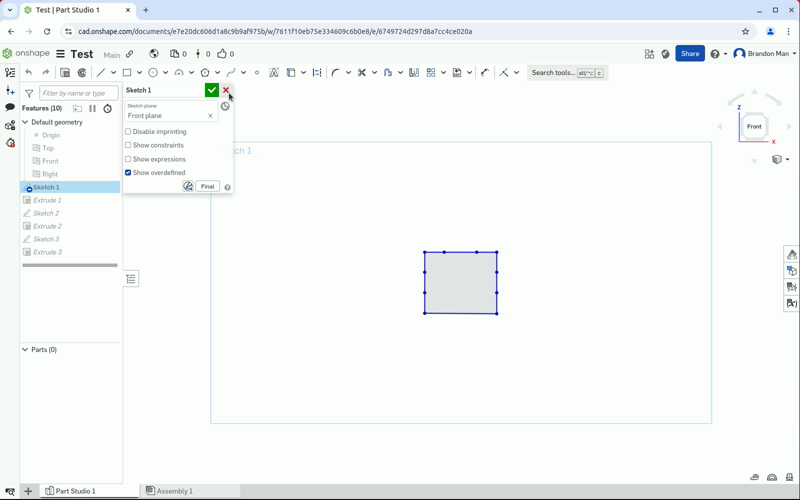
click(229, 92)
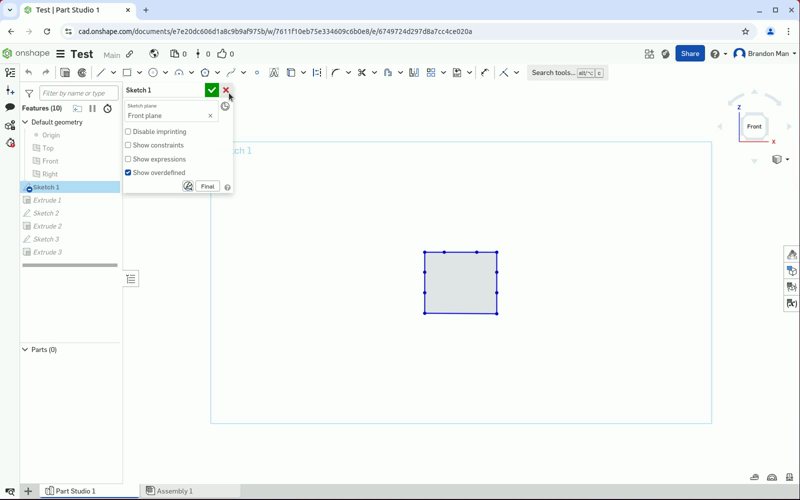
key(shift+s)
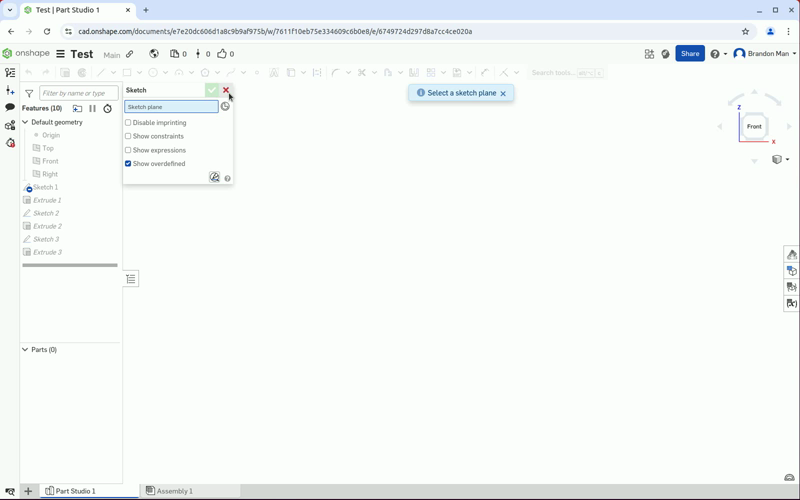
mouse_move(73, 163)
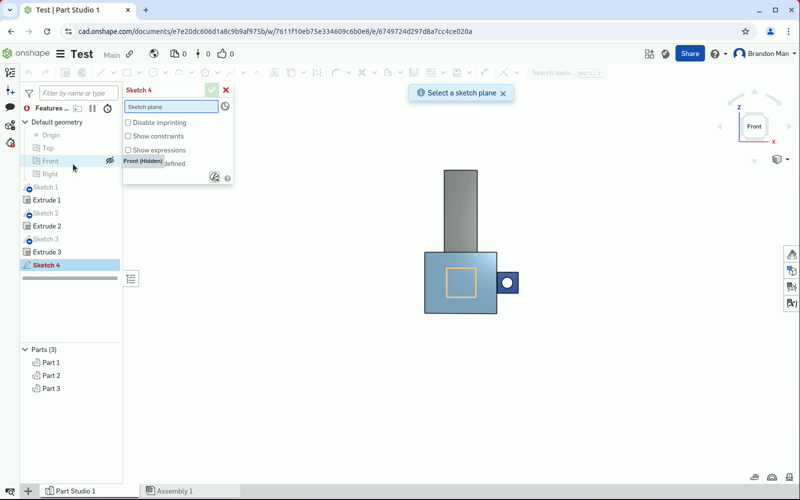
click(73, 163)
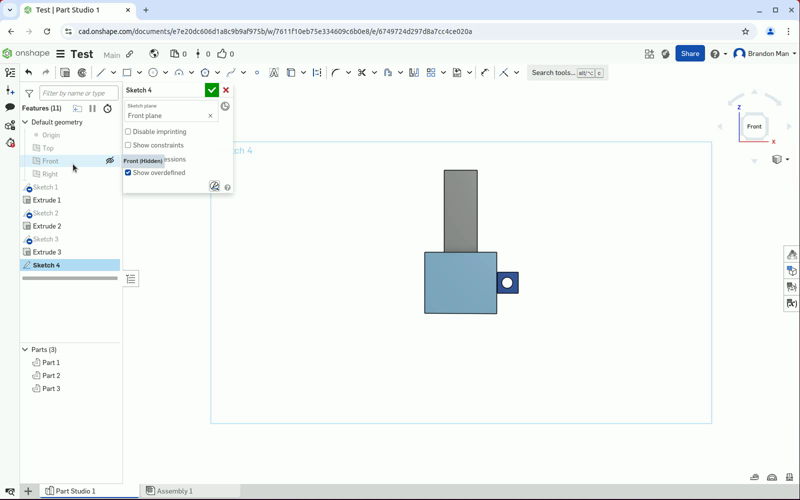
mouse_move(73, 352)
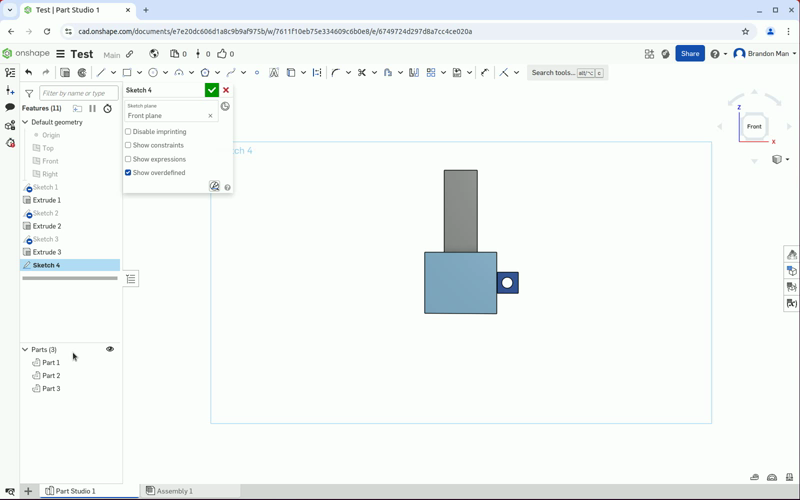
key(y)
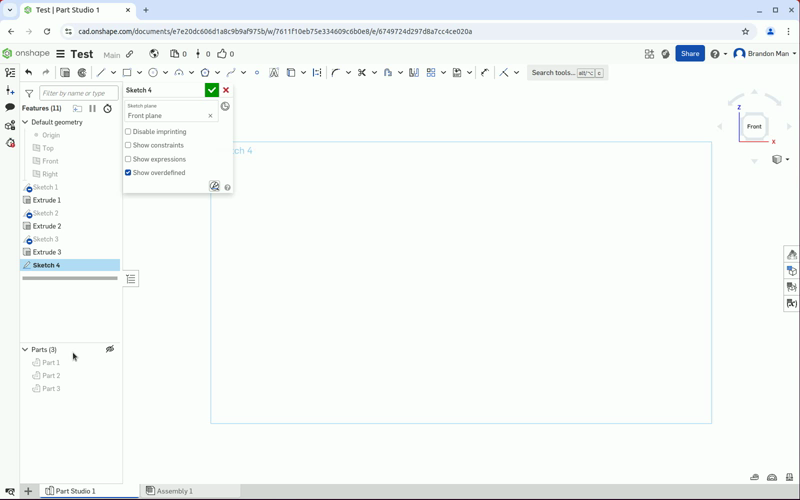
key(l)
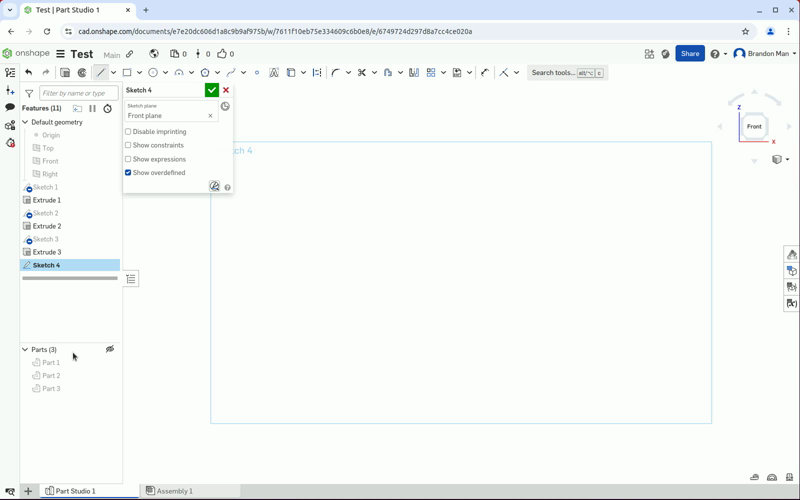
key_down(shift)
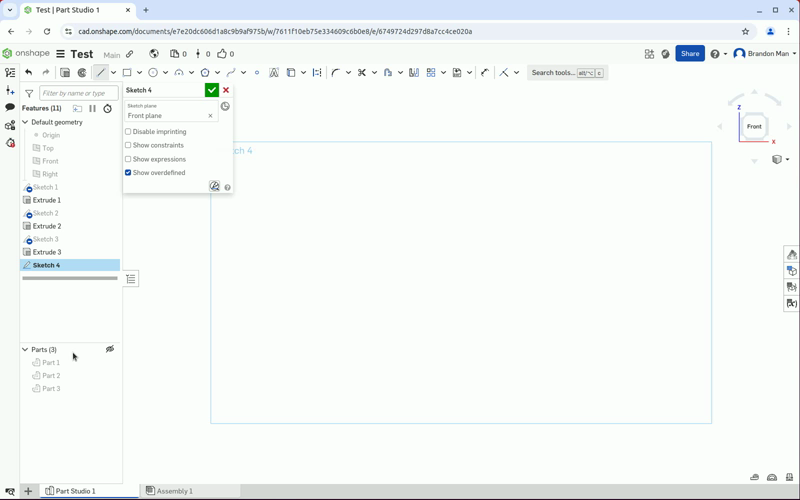
mouse_move(404, 293)
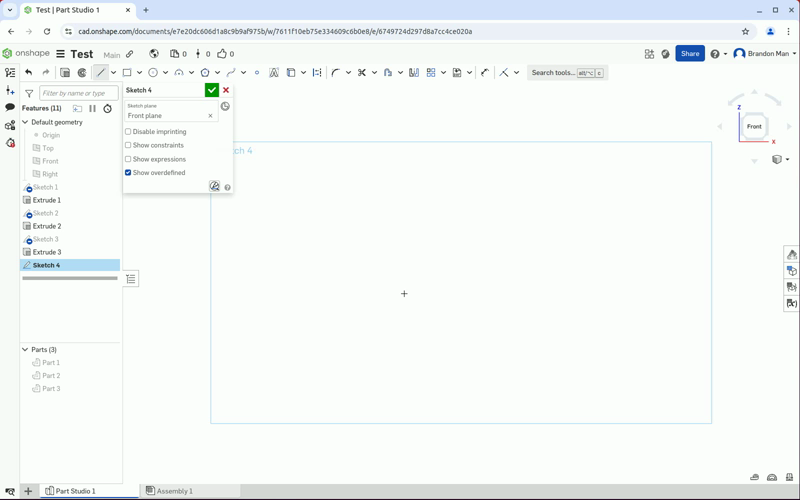
click(404, 293)
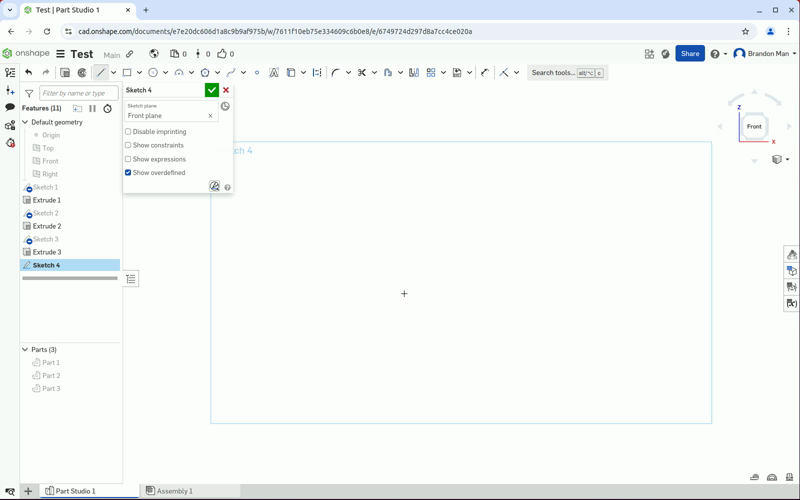
key_up(shift)
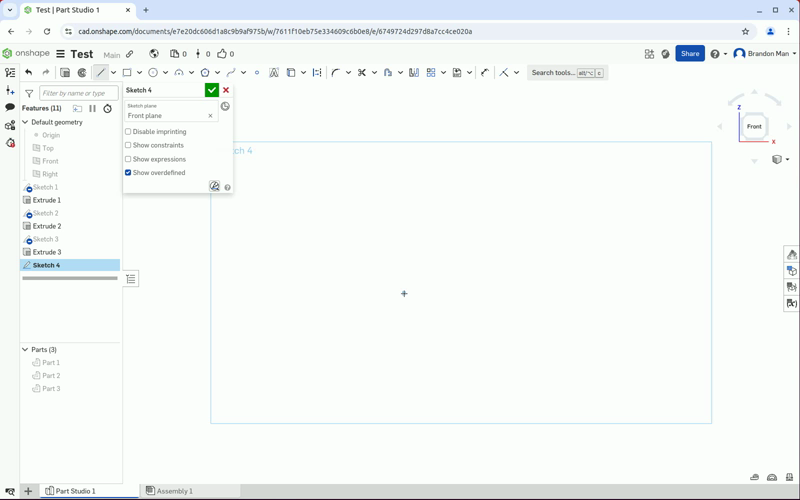
key_down(shift)
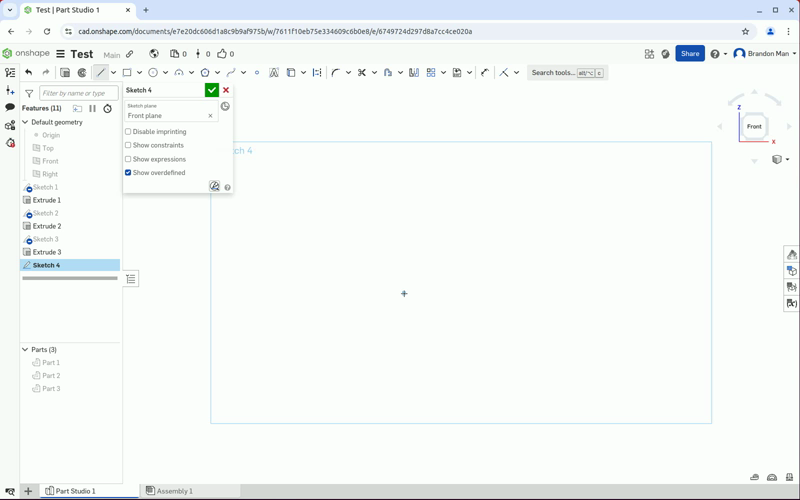
mouse_move(434, 293)
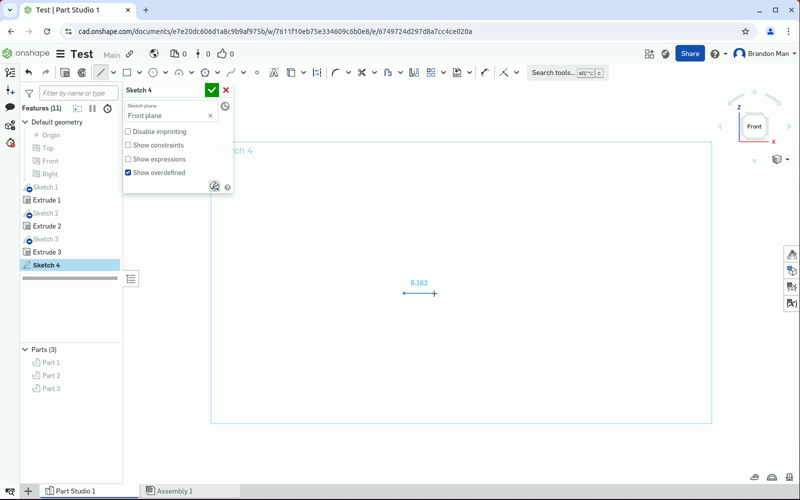
mouse_move(425, 293)
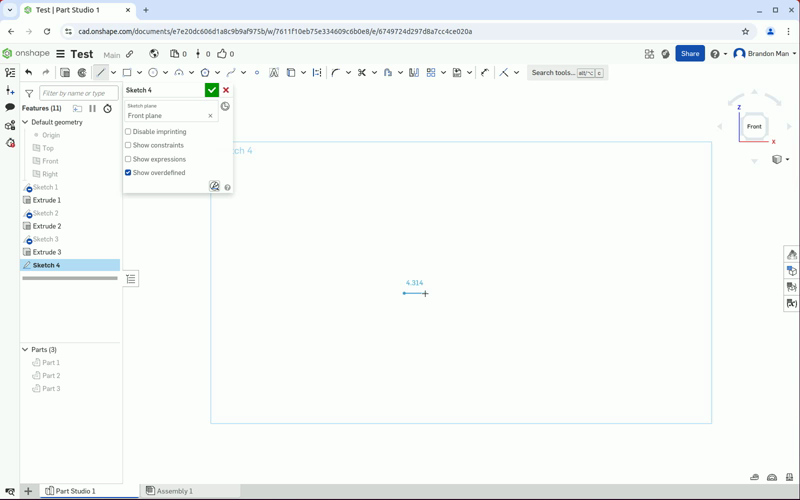
click(425, 293)
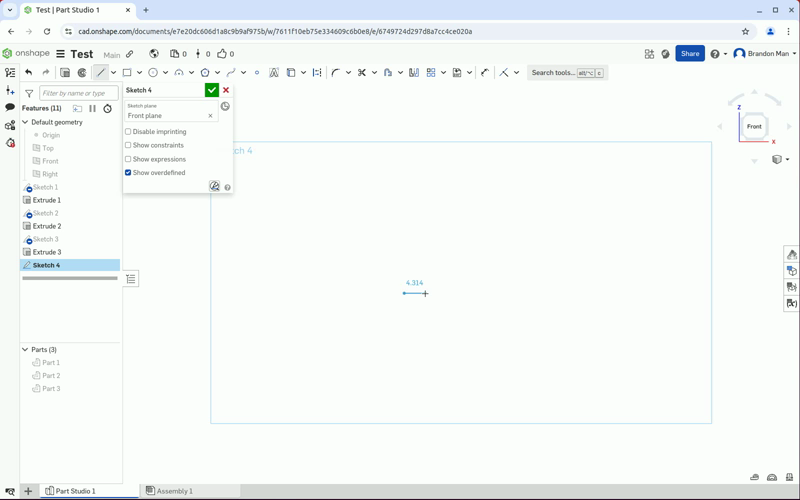
key_up(shift)
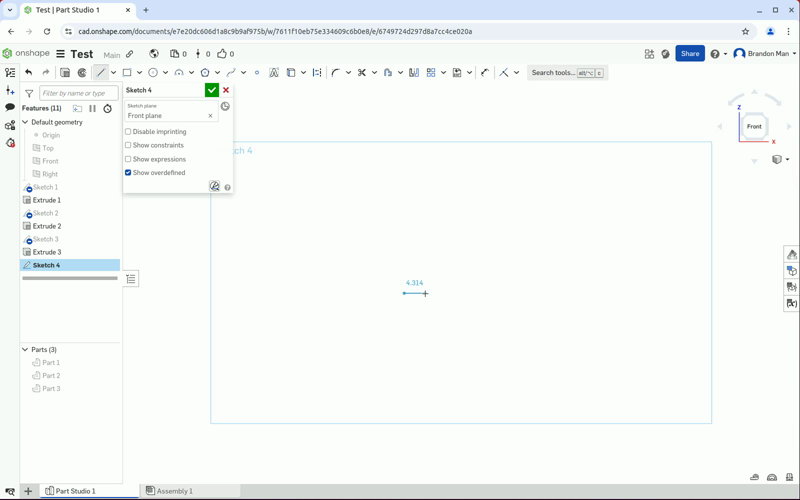
key_down(shift)
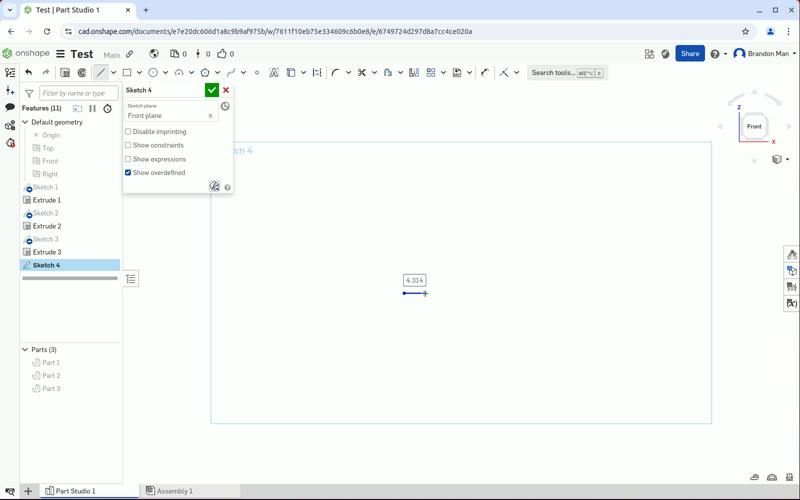
mouse_move(455, 293)
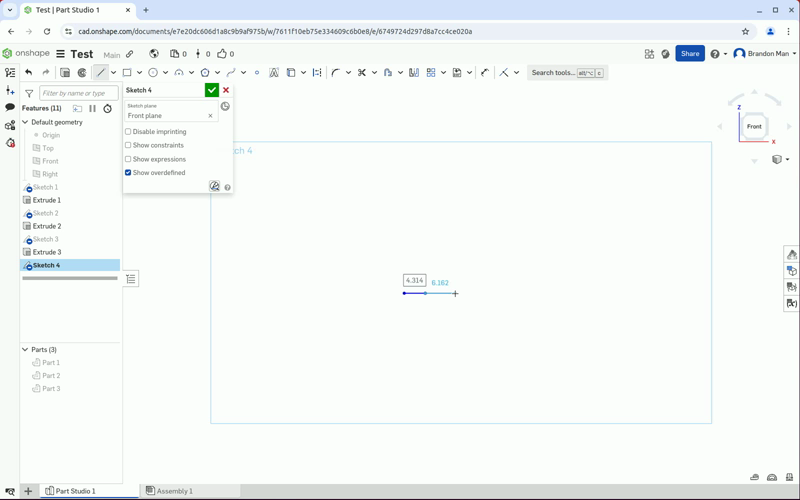
mouse_move(425, 272)
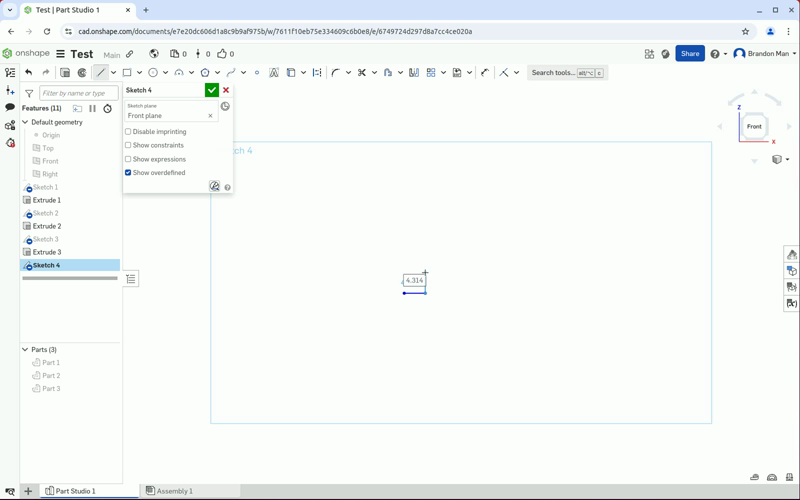
click(425, 272)
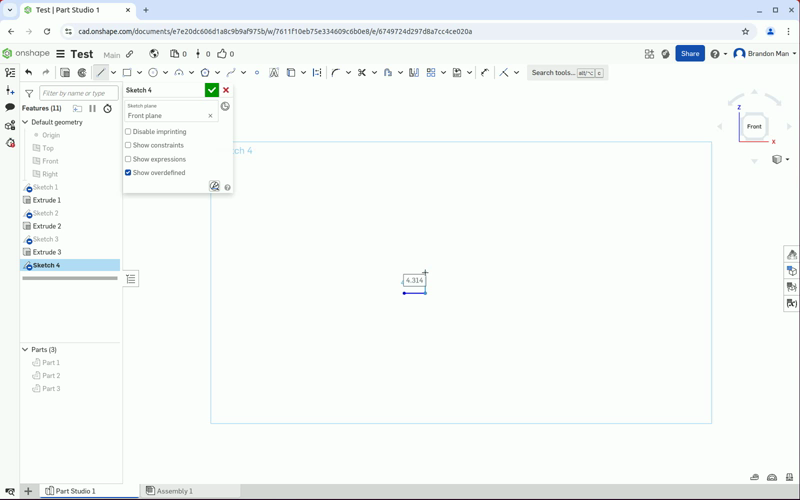
key_up(shift)
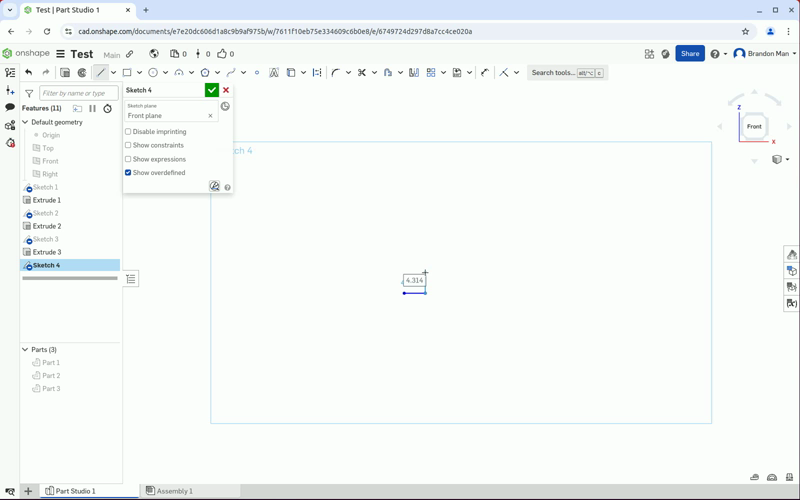
key_down(shift)
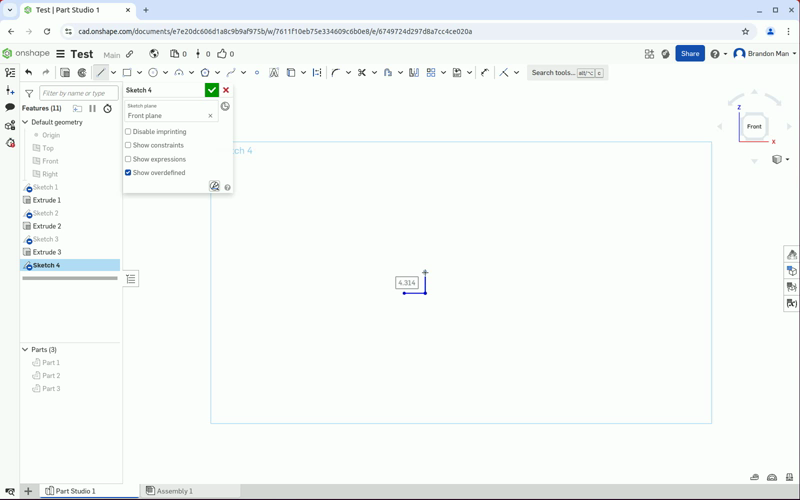
mouse_move(455, 272)
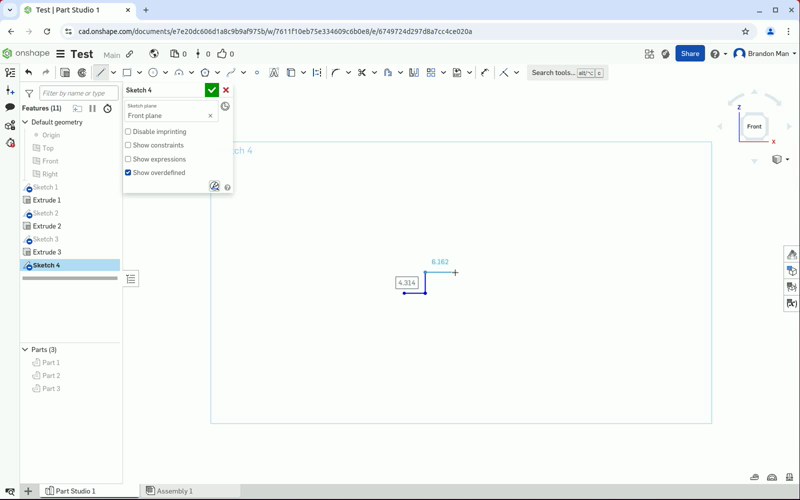
mouse_move(404, 272)
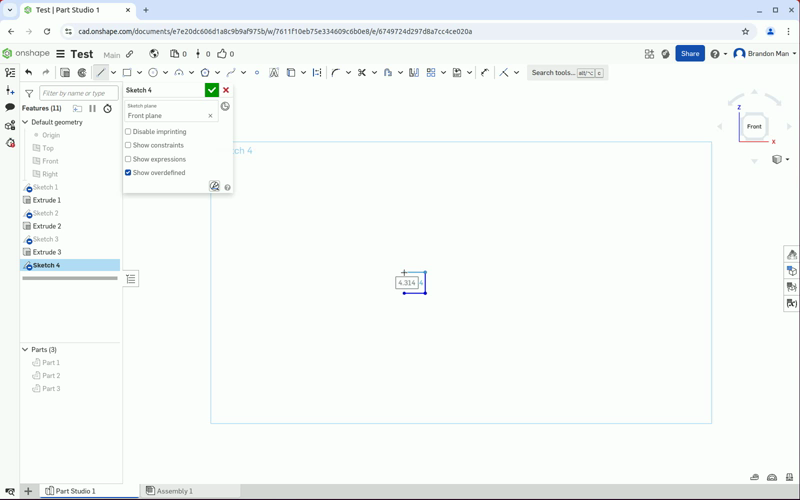
click(404, 272)
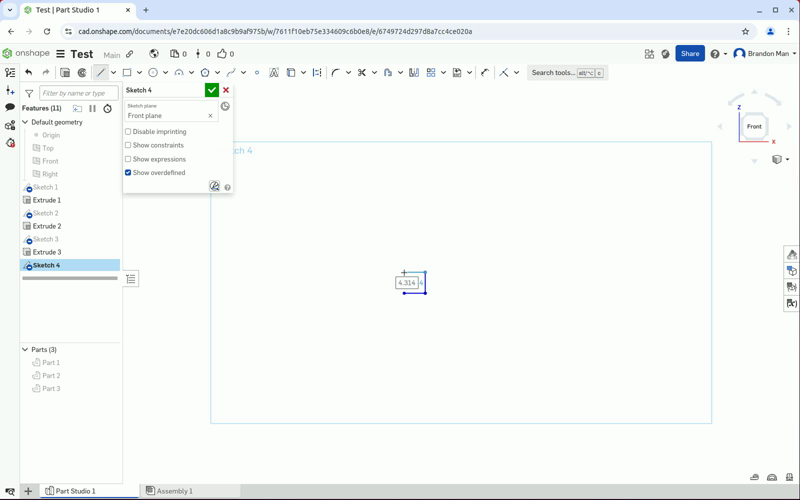
key_up(shift)
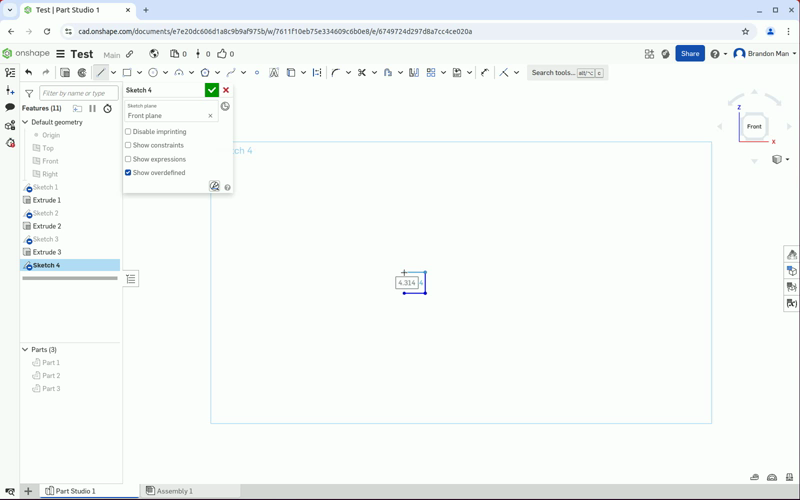
mouse_move(434, 272)
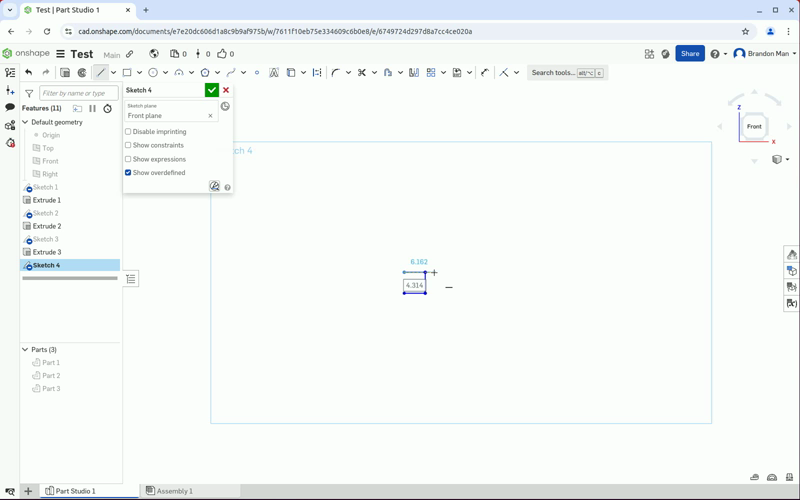
key_down(shift)
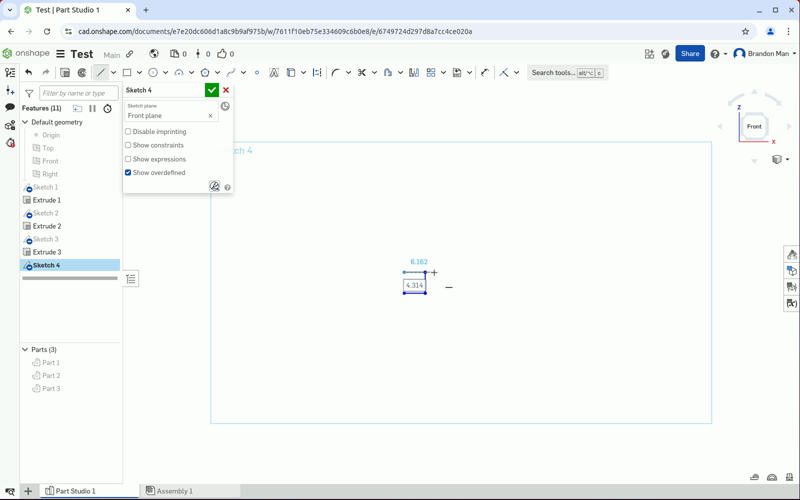
mouse_move(404, 293)
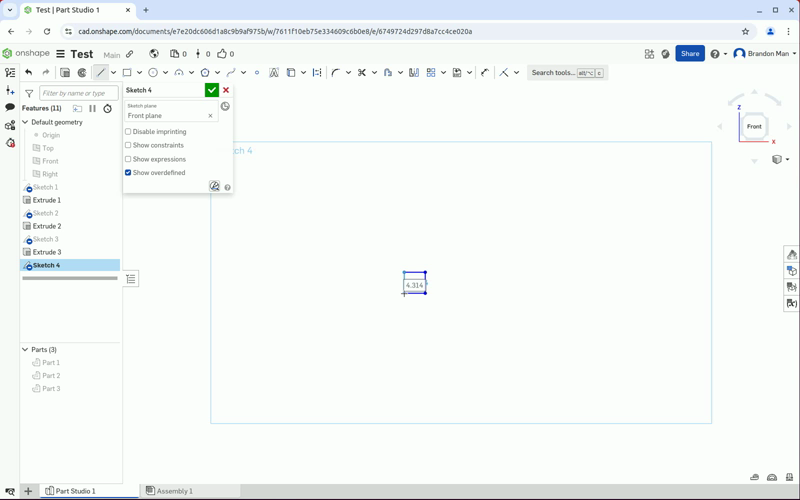
key_up(shift)
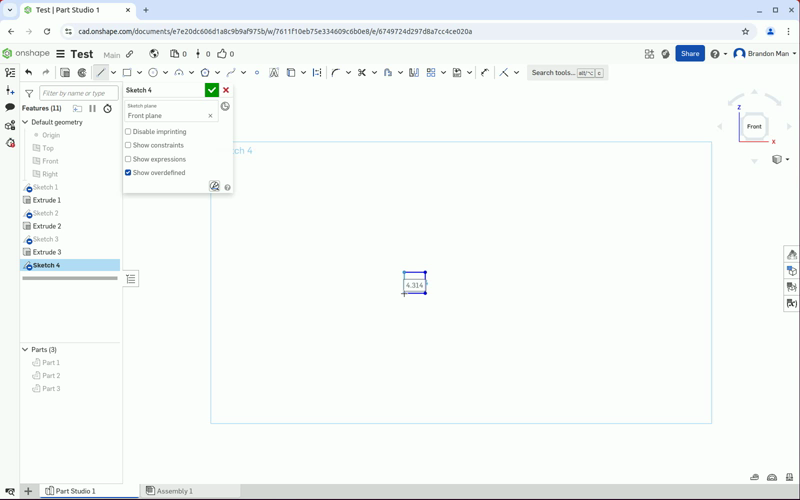
click(404, 293)
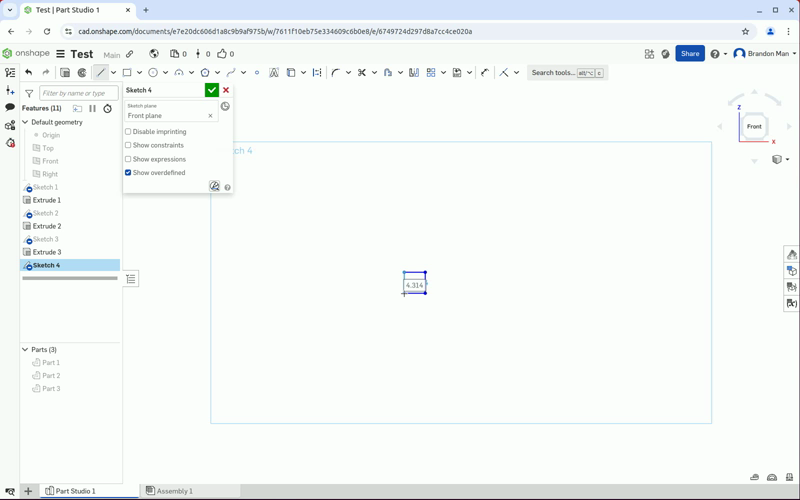
key(esc)
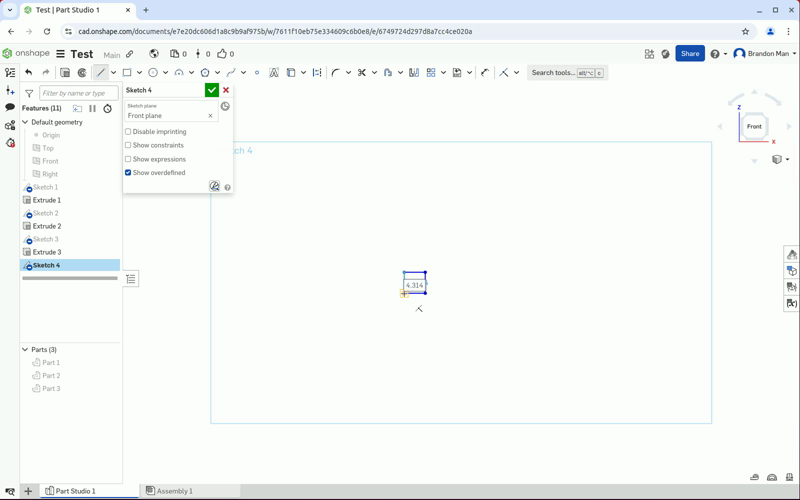
key(c)
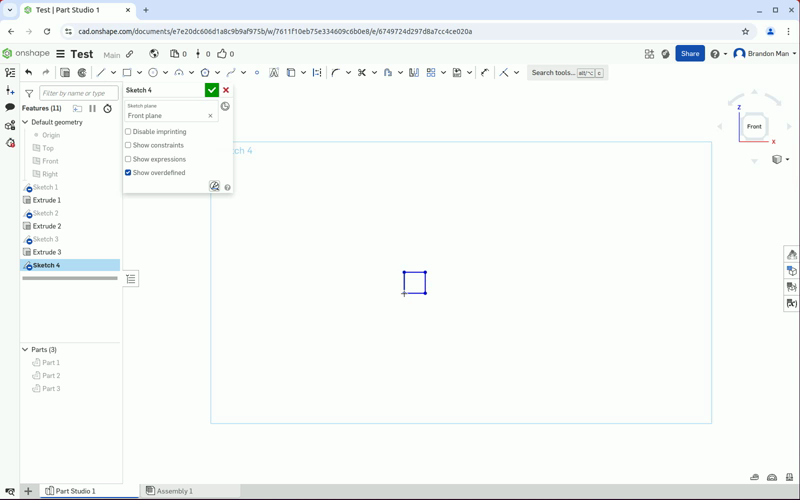
key_down(shift)
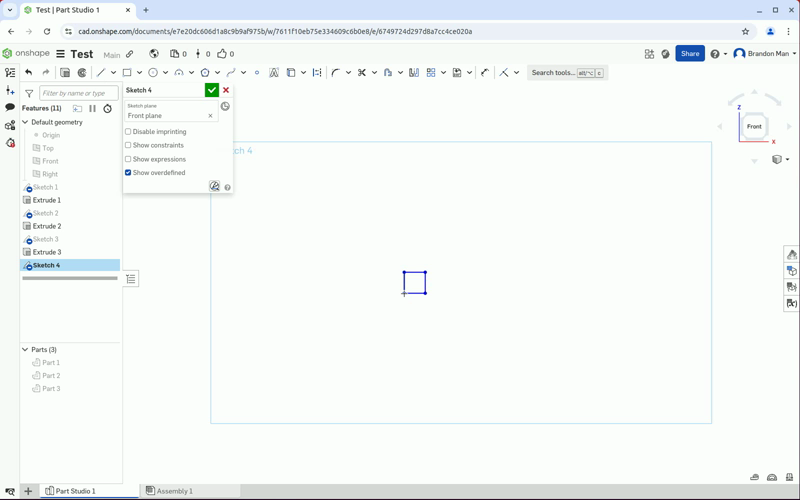
mouse_move(415, 282)
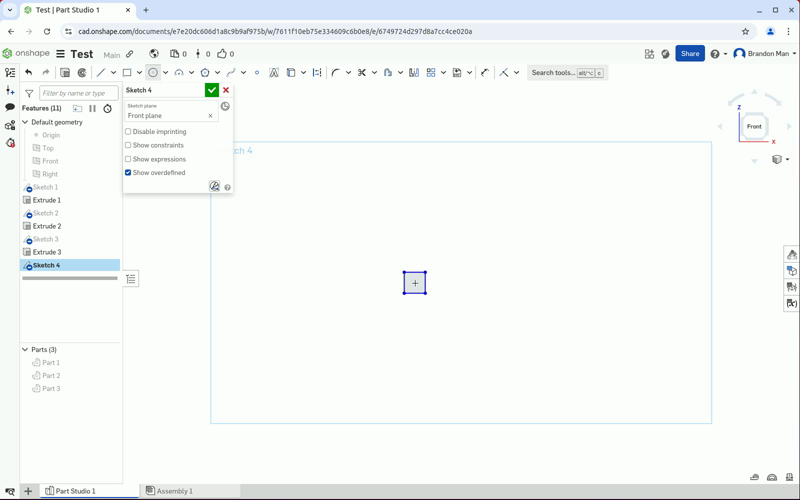
click(415, 282)
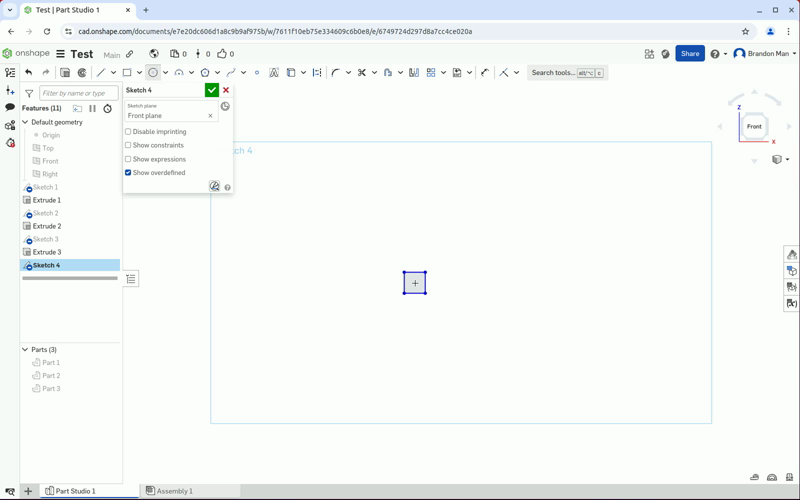
key_up(shift)
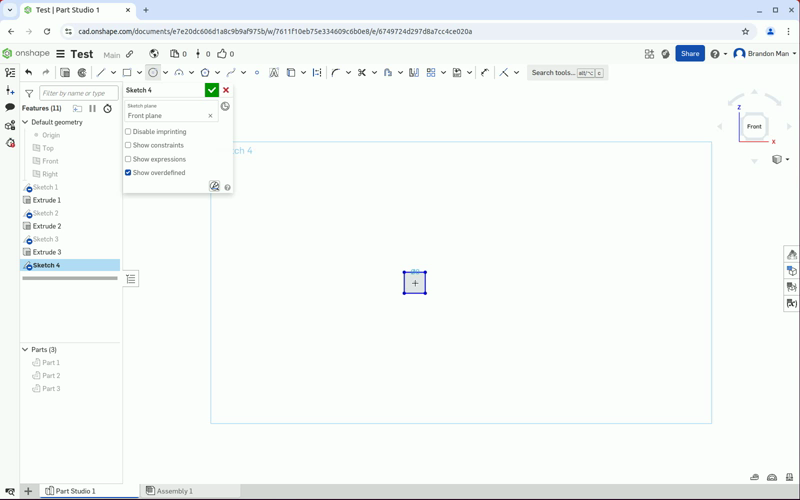
mouse_move(420, 282)
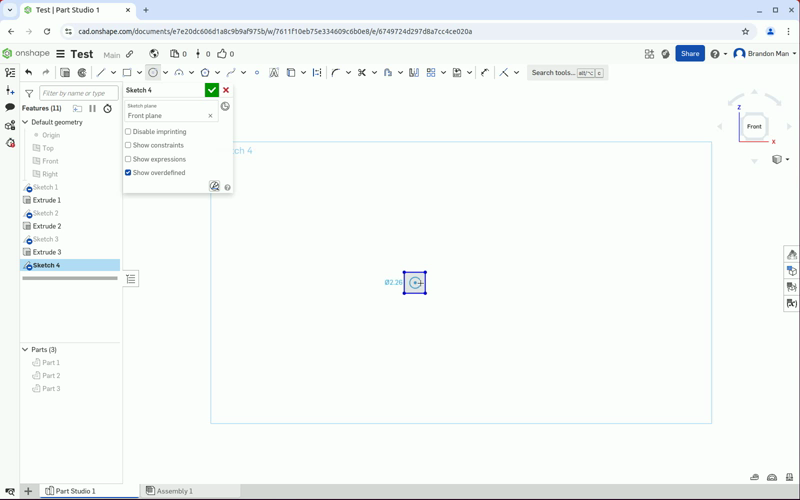
click(420, 282)
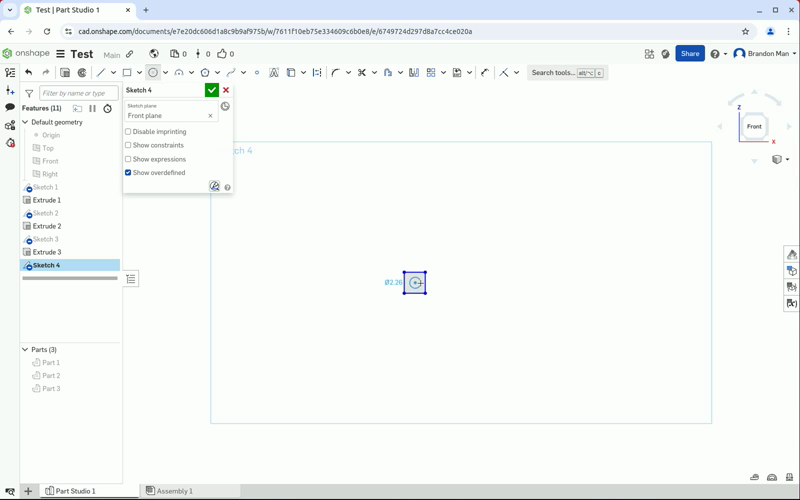
key(esc)
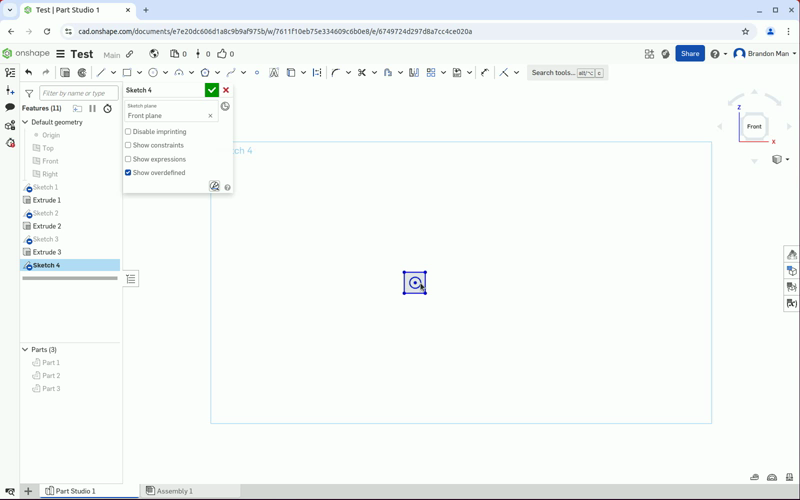
mouse_move(417, 291)
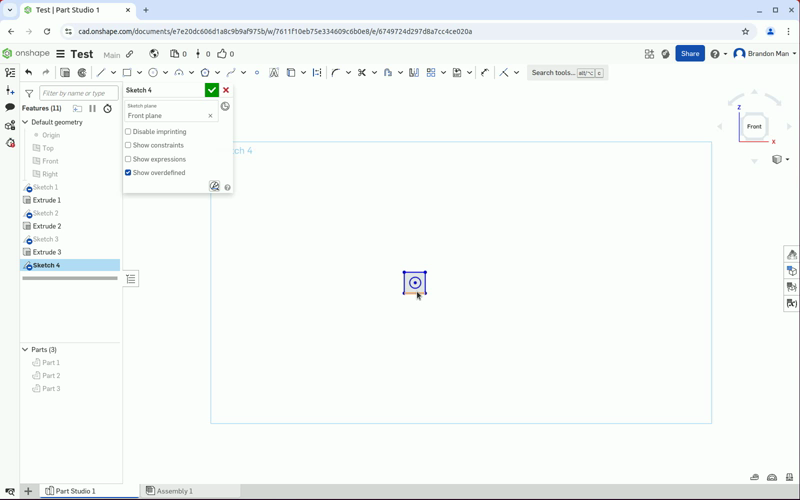
scroll(6)
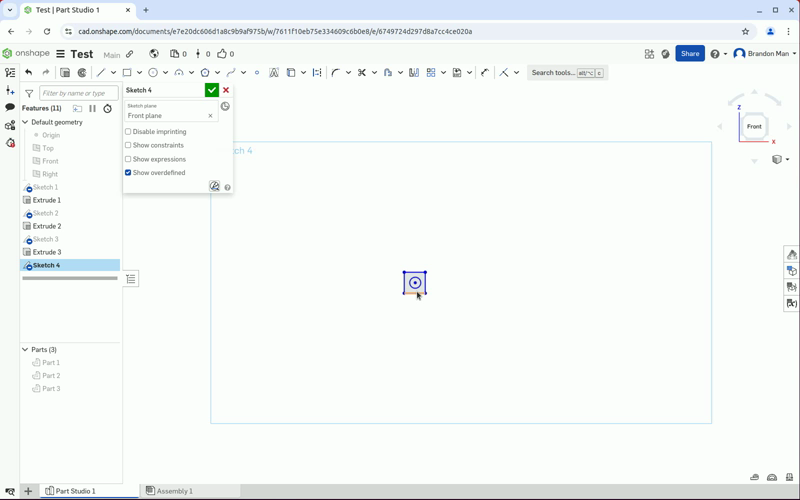
scroll(6)
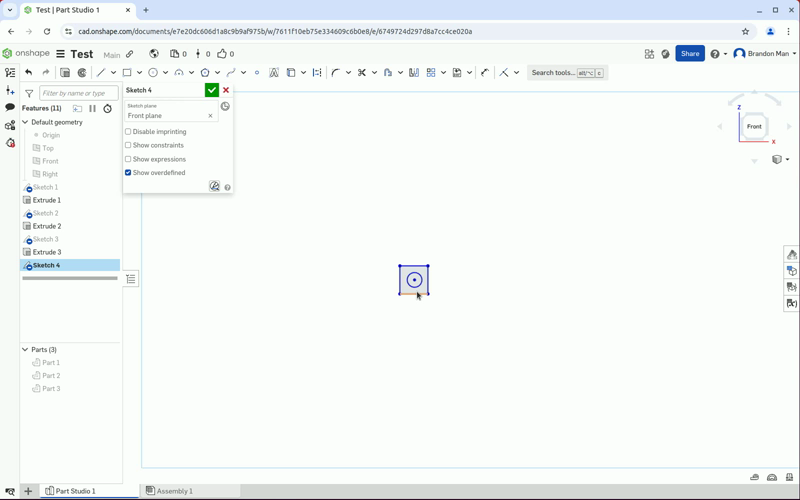
scroll(6)
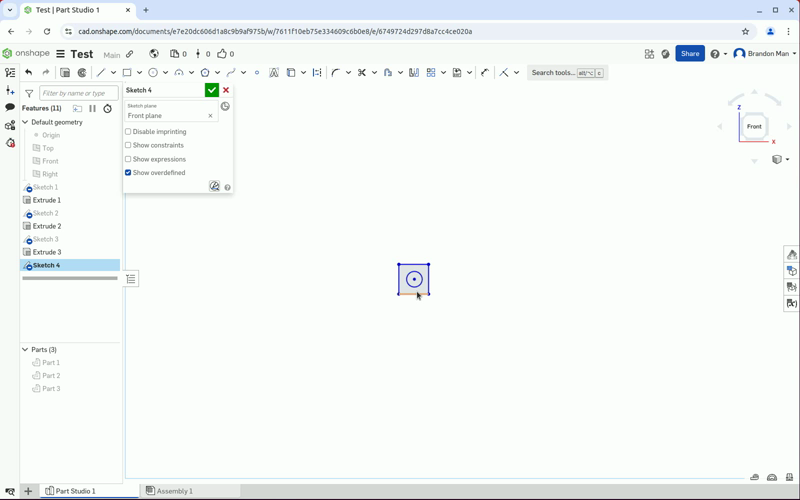
scroll(6)
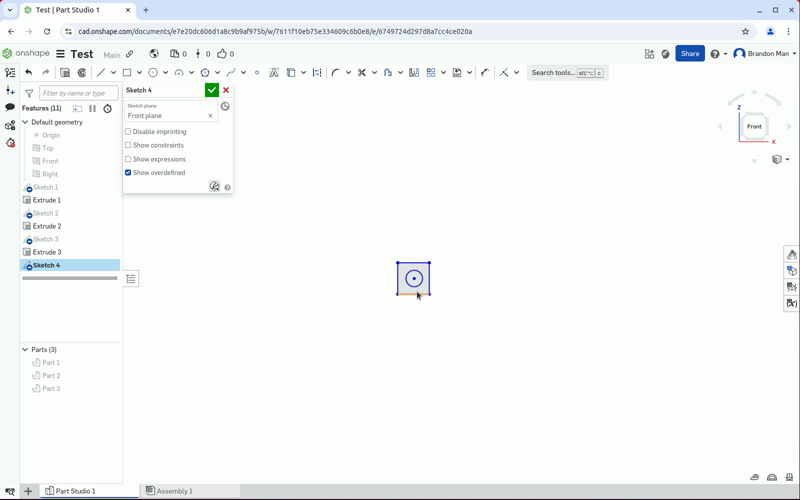
scroll(6)
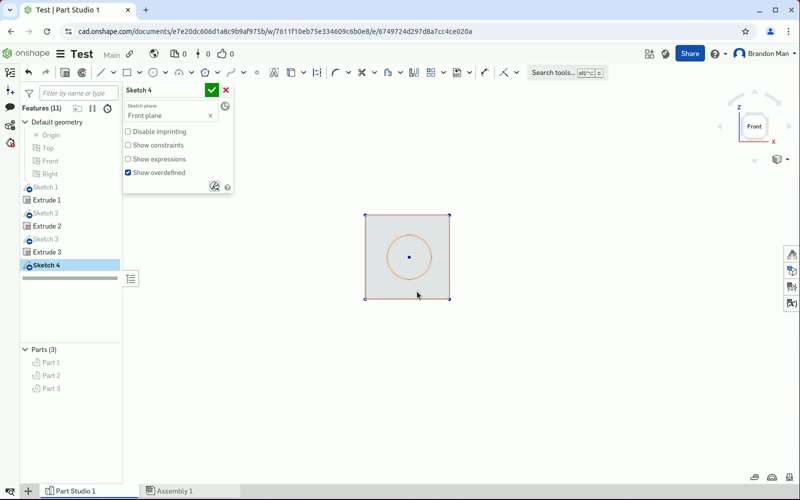
scroll(6)
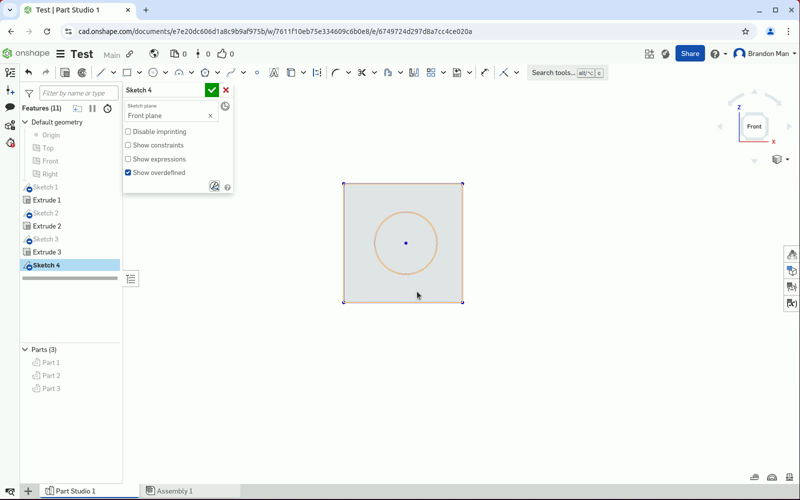
scroll(6)
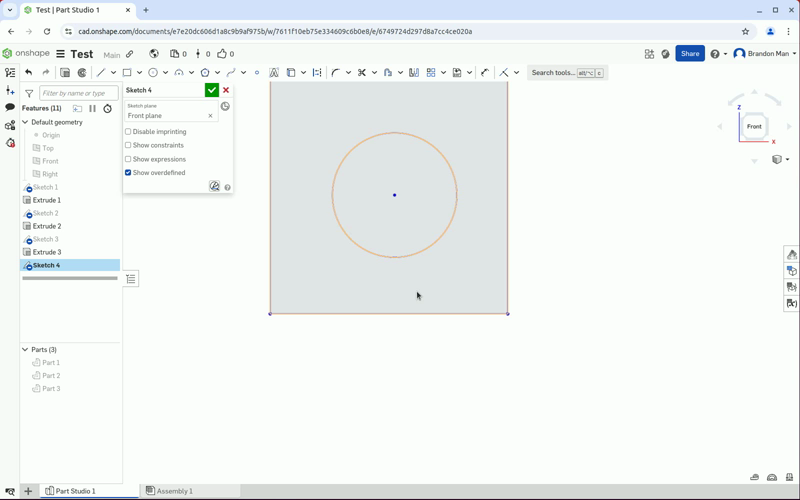
click(417, 291)
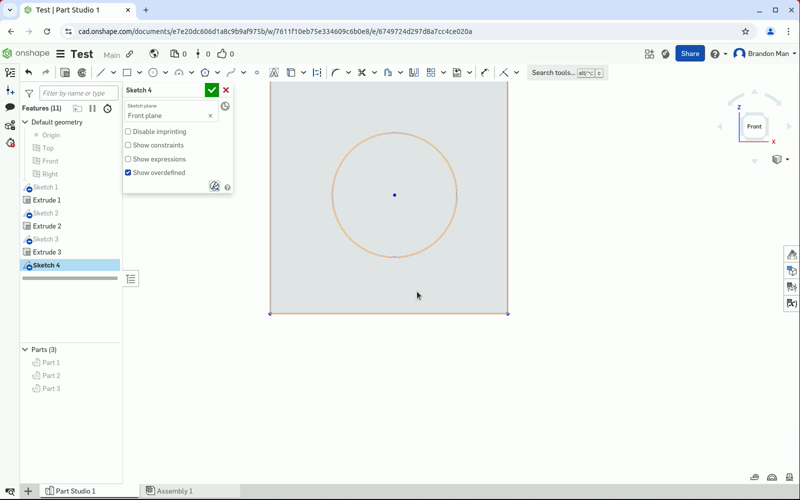
scroll(-6)
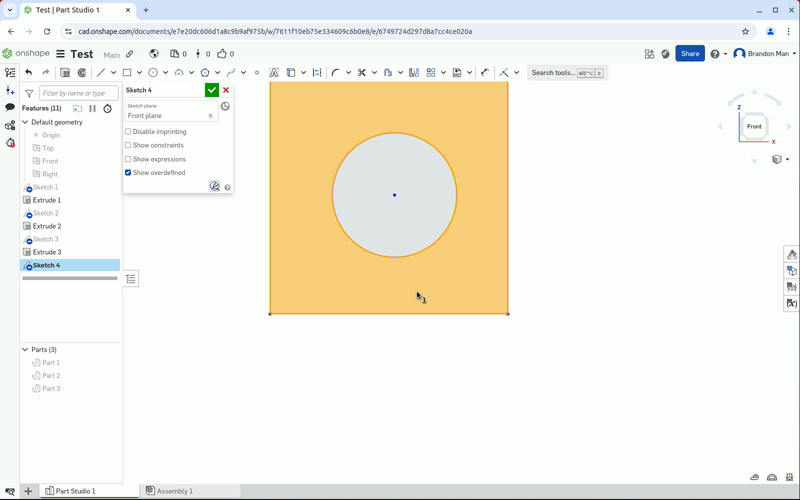
scroll(-6)
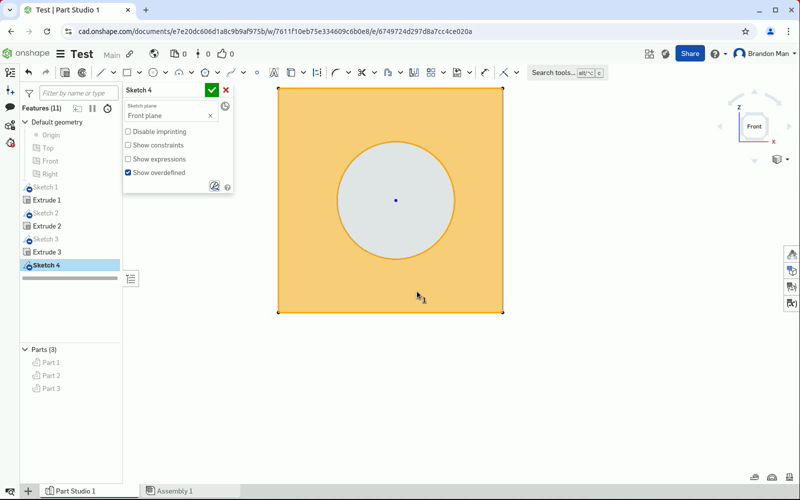
scroll(-6)
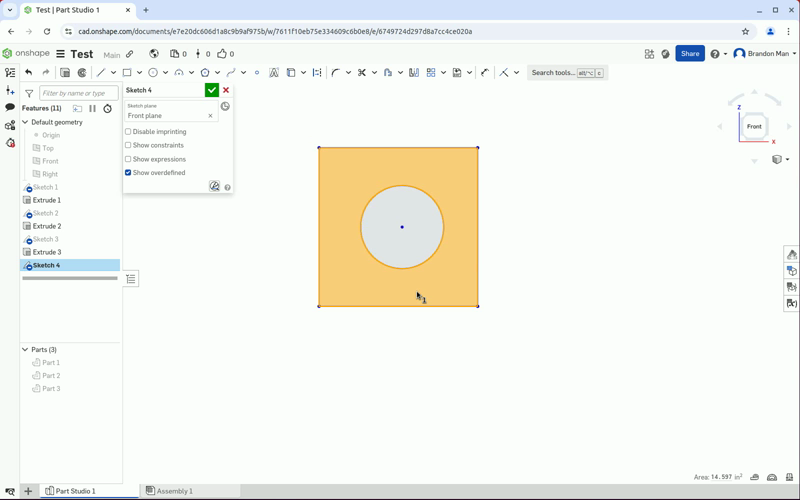
scroll(-6)
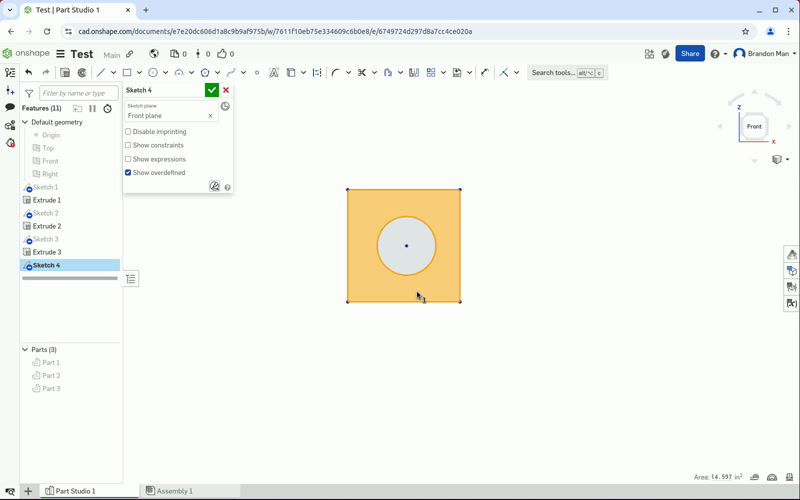
scroll(-6)
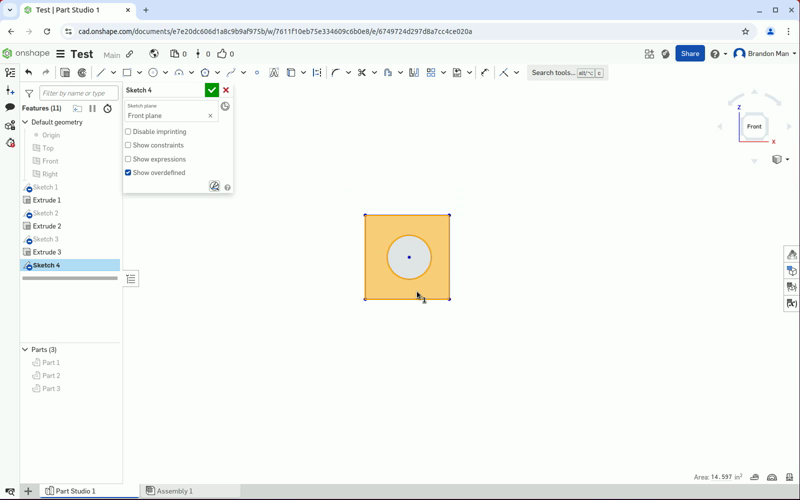
scroll(-6)
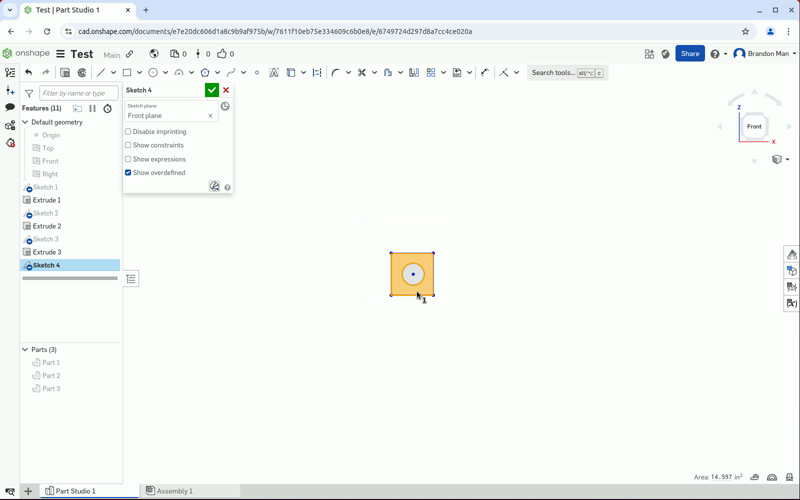
scroll(-6)
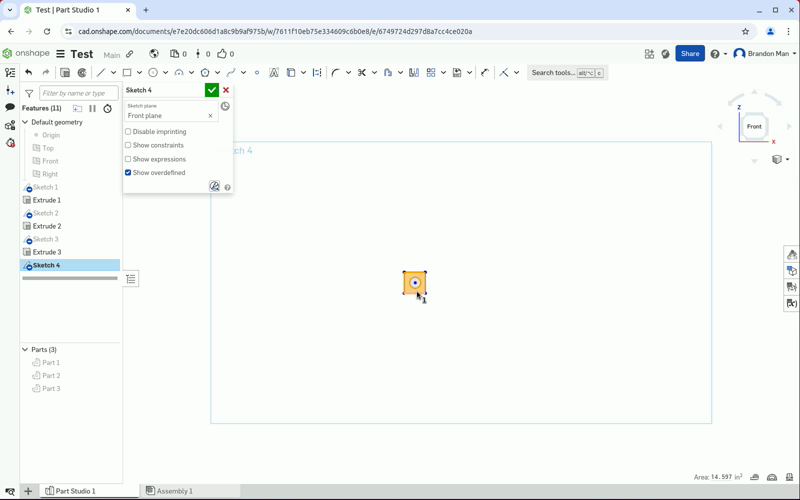
mouse_move(73, 352)
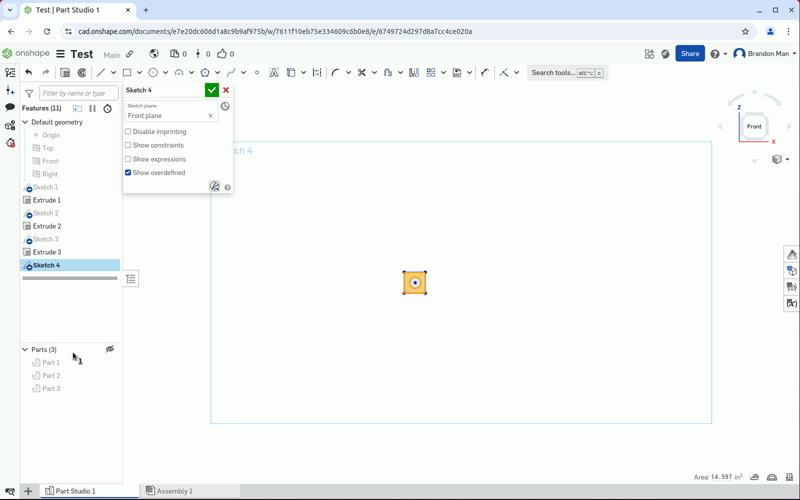
key(shift+y)
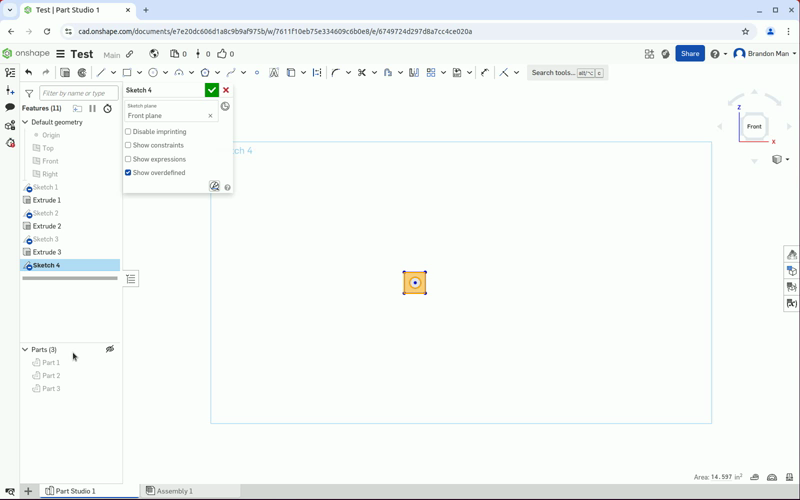
key(shift+e)
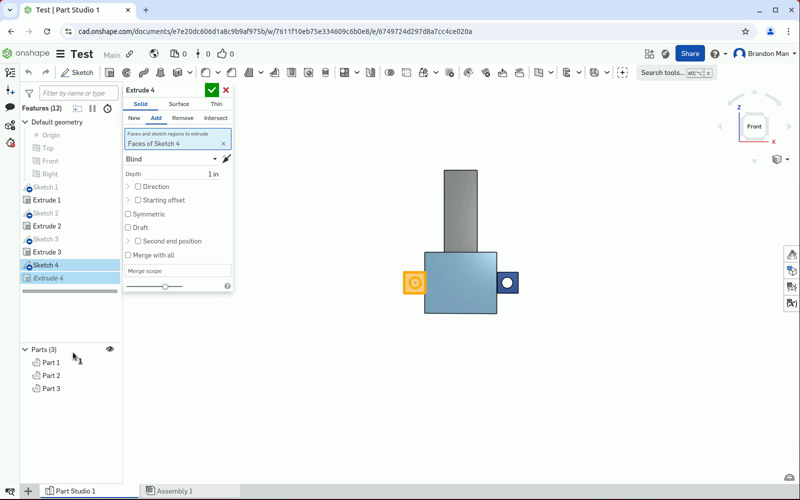
mouse_move(143, 106)
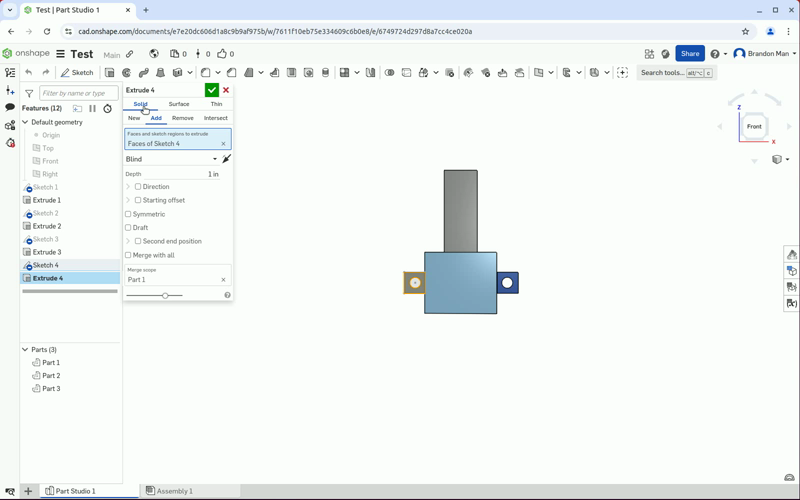
click(143, 106)
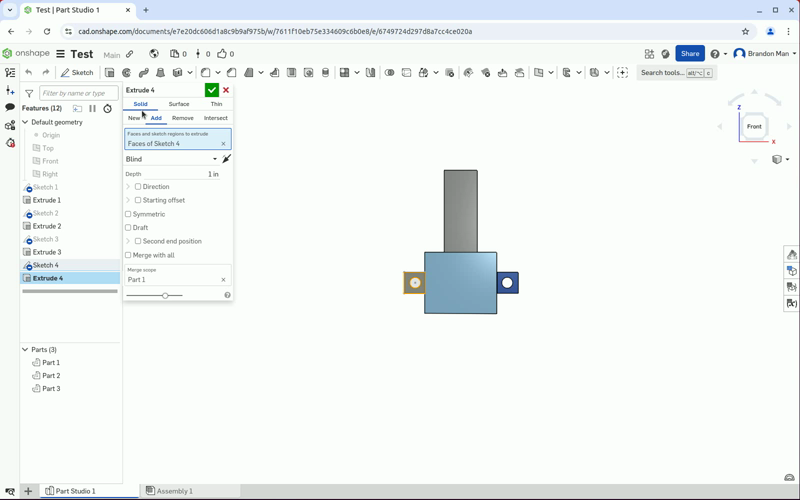
mouse_move(137, 120)
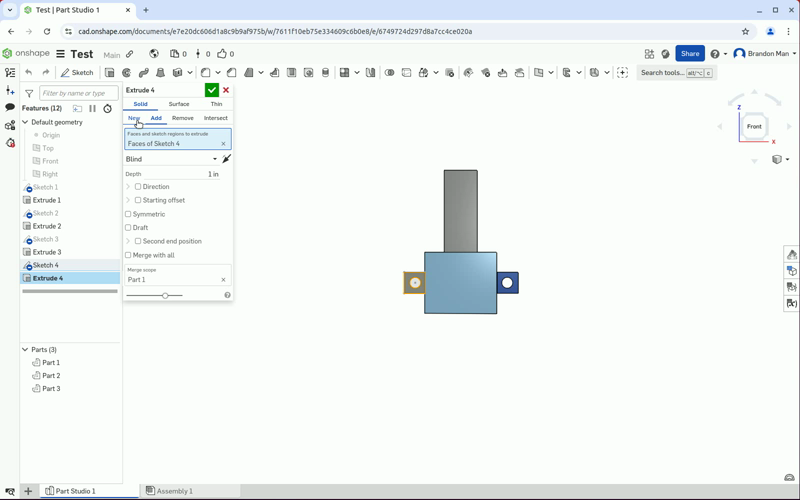
click(137, 120)
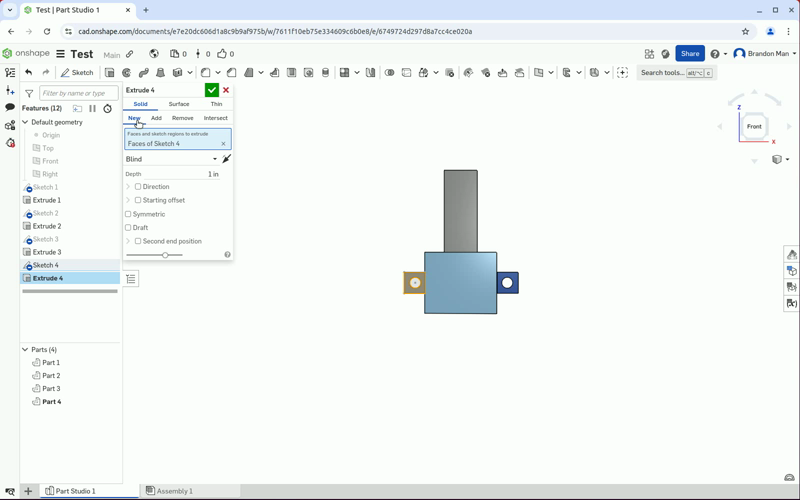
key(tab, 4)
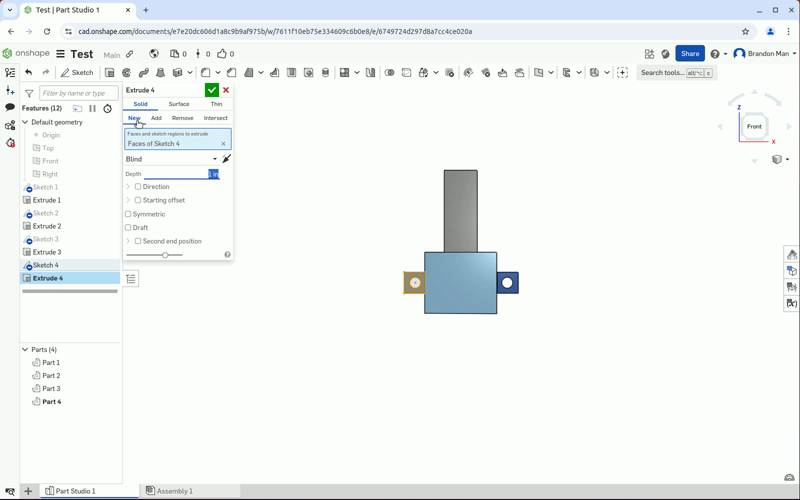
text(3.611)
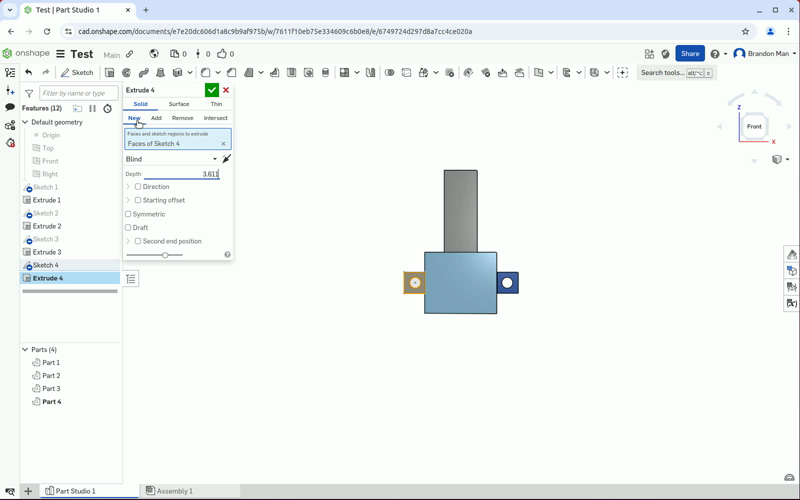
key(enter)
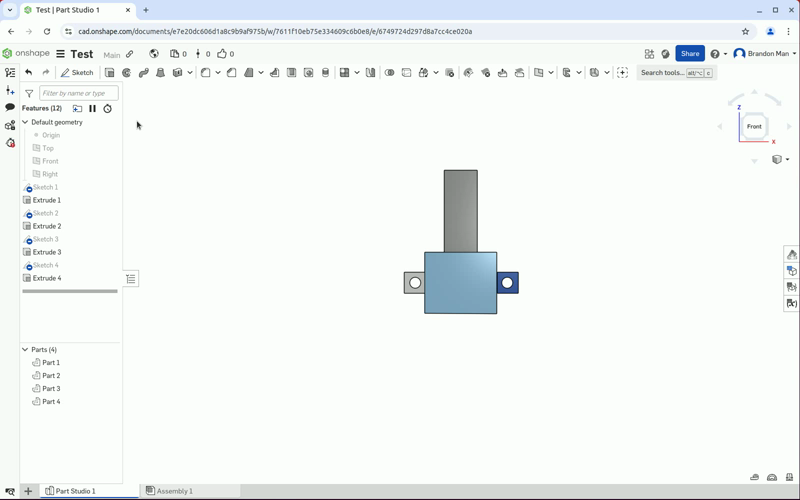
key(shift+h)
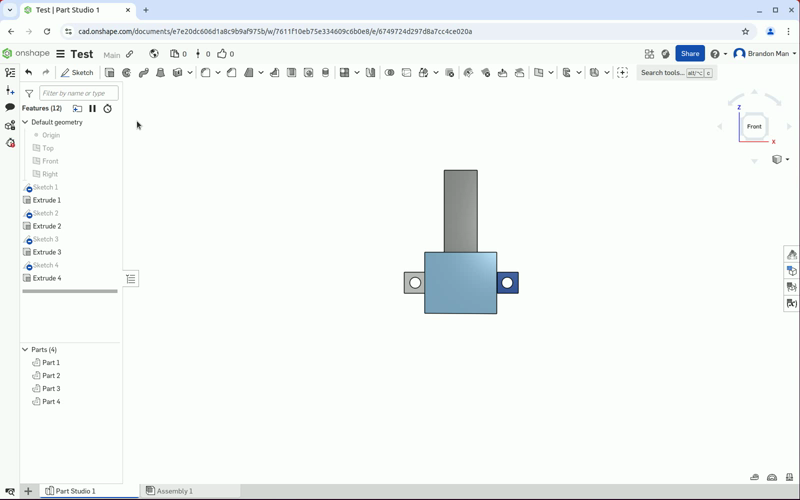
key(shift+h)
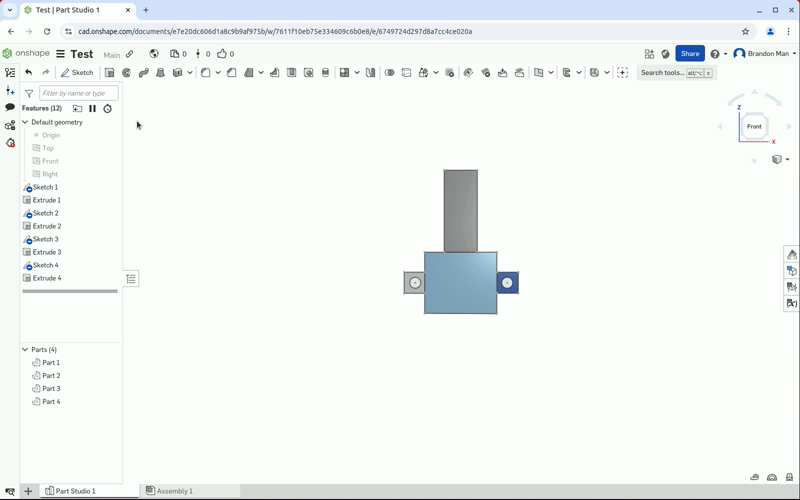
key(shift+7)
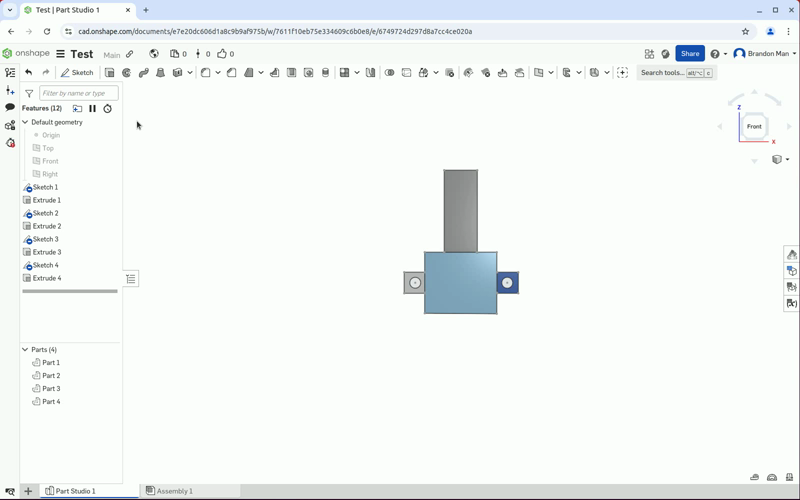
key(left, 2)
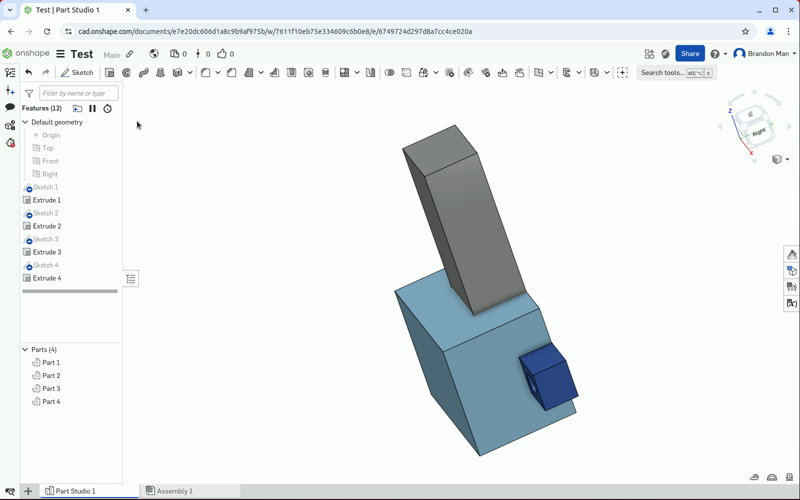
key(down, 2)
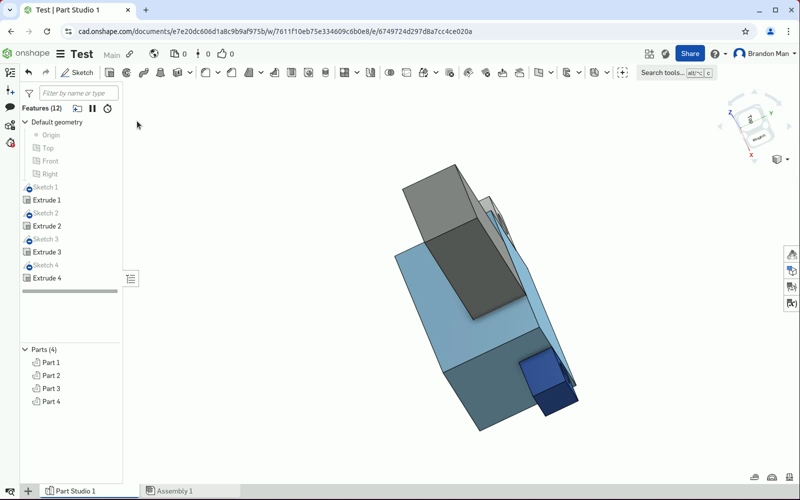
key(up, 2)
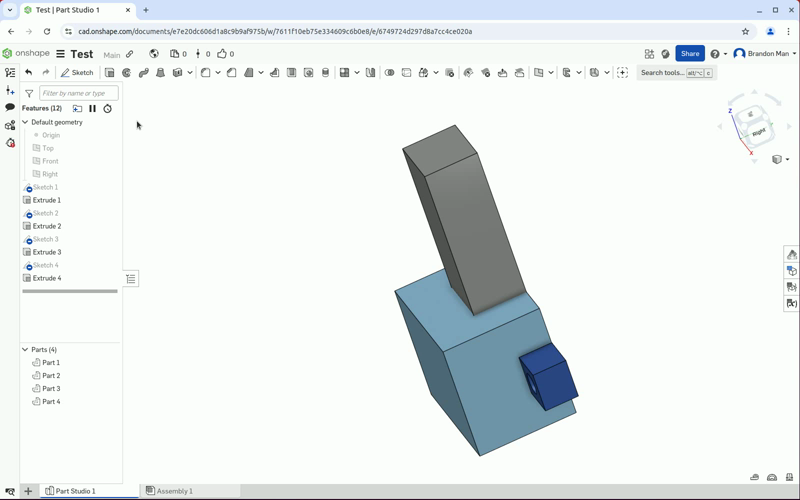
key(right, 2)
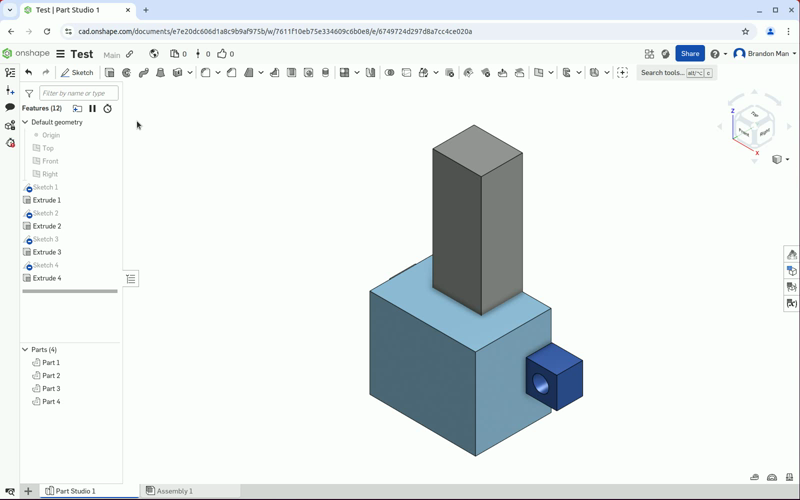
mouse_move(73, 189)
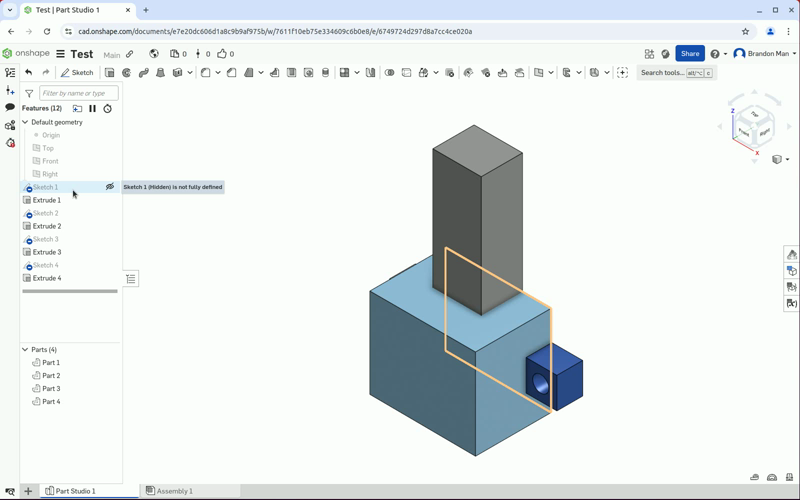
click(73, 189)